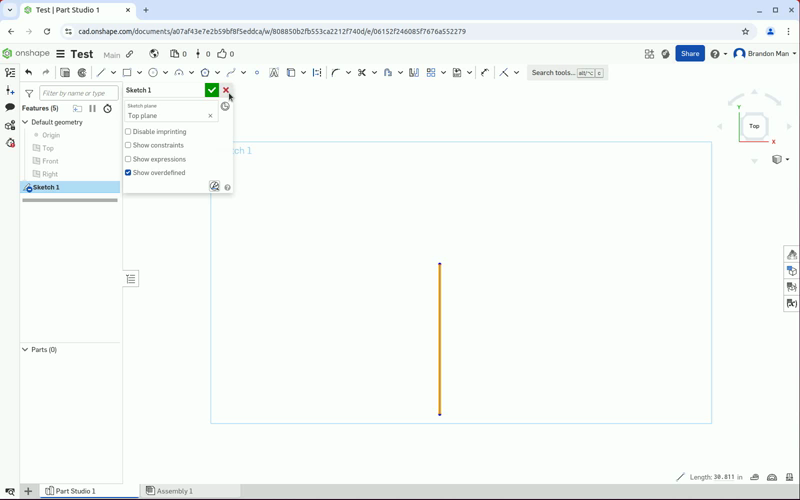
key(shift+h)
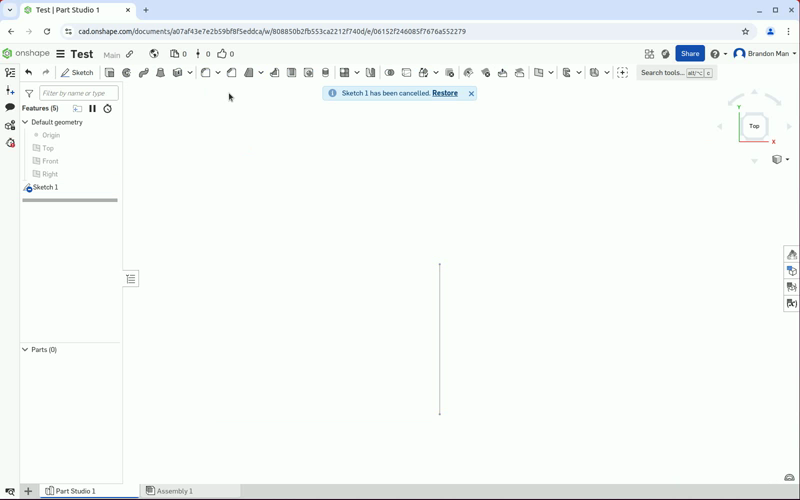
key(shift+s)
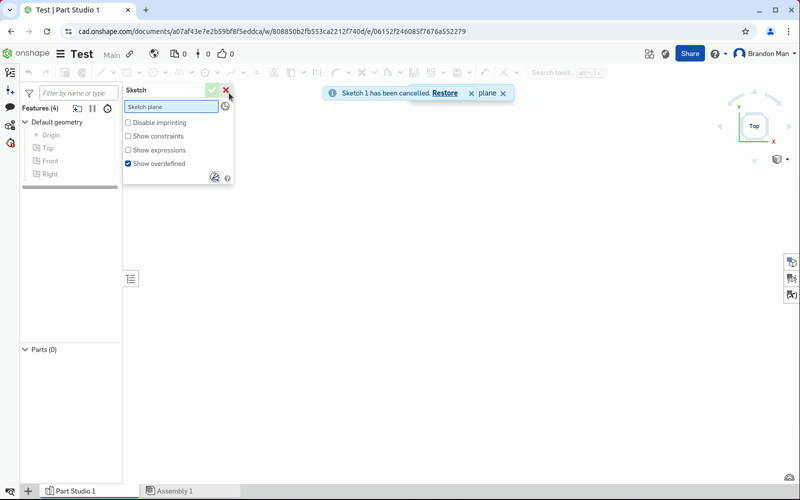
mouse_move(73, 150)
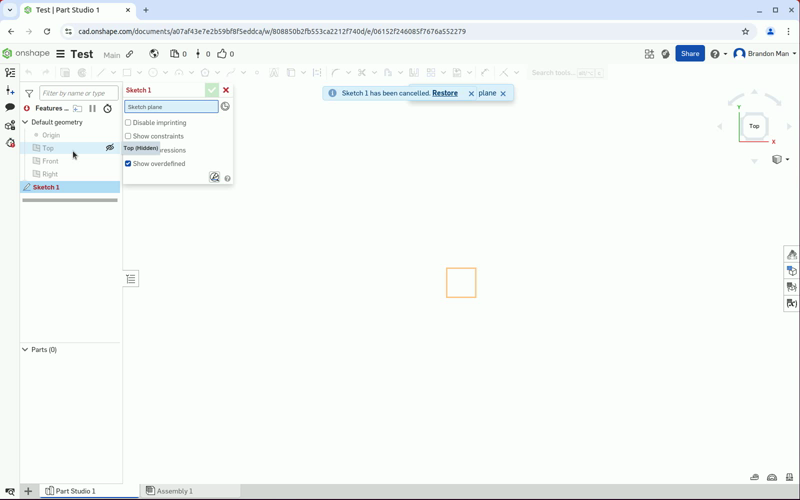
click(73, 150)
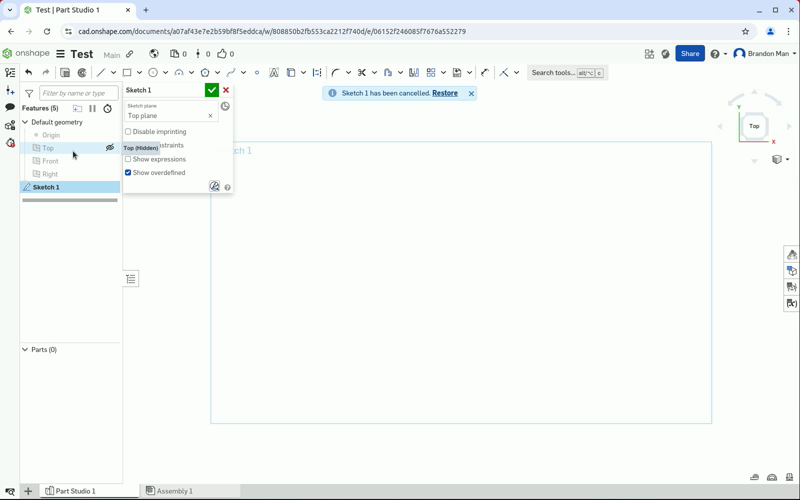
mouse_move(73, 352)
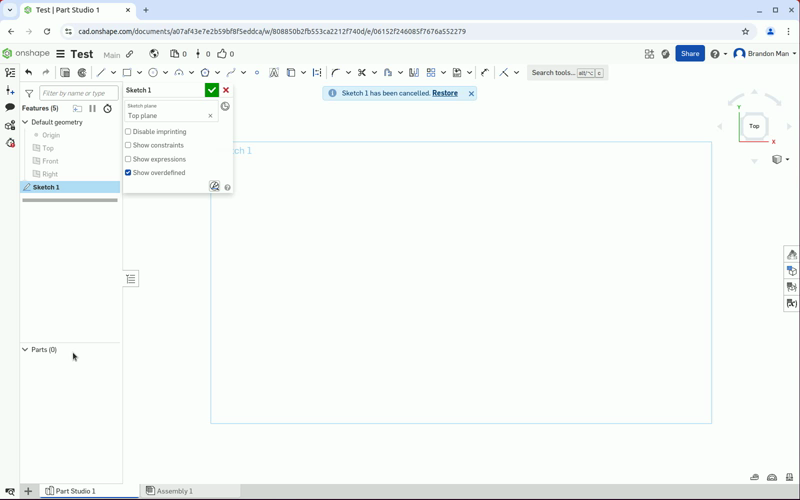
key(y)
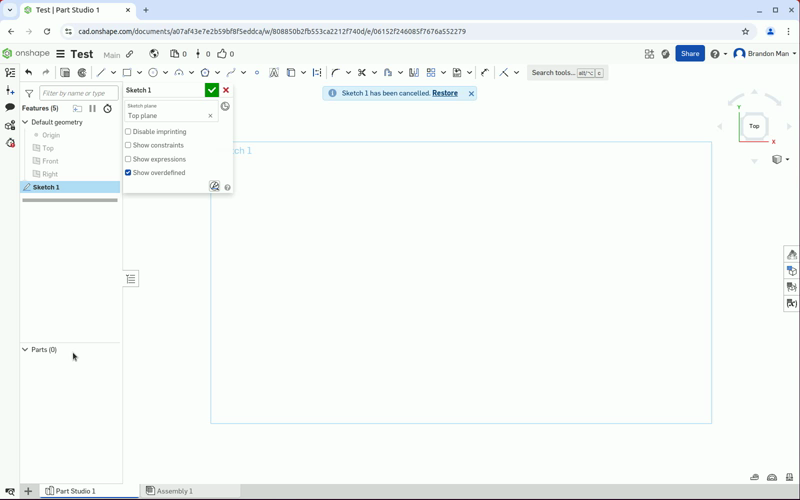
key(a)
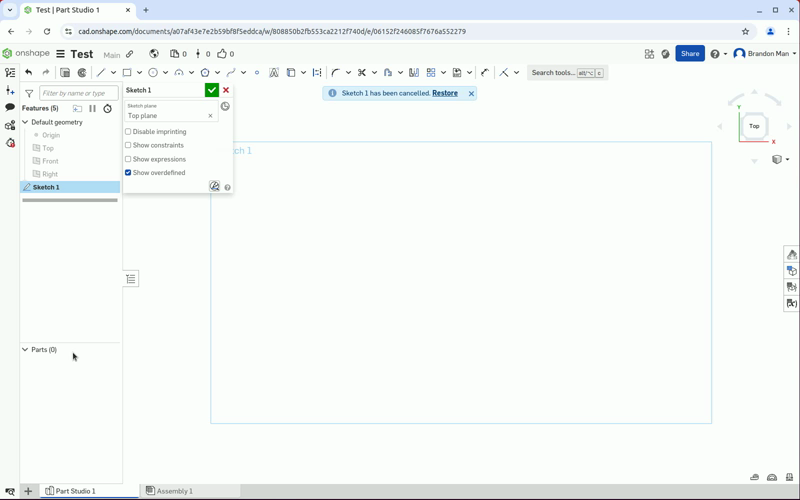
key_down(shift)
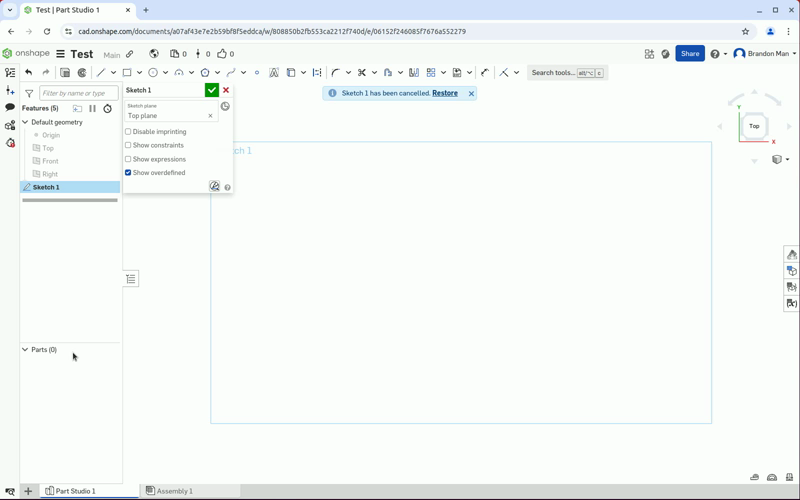
mouse_move(460, 170)
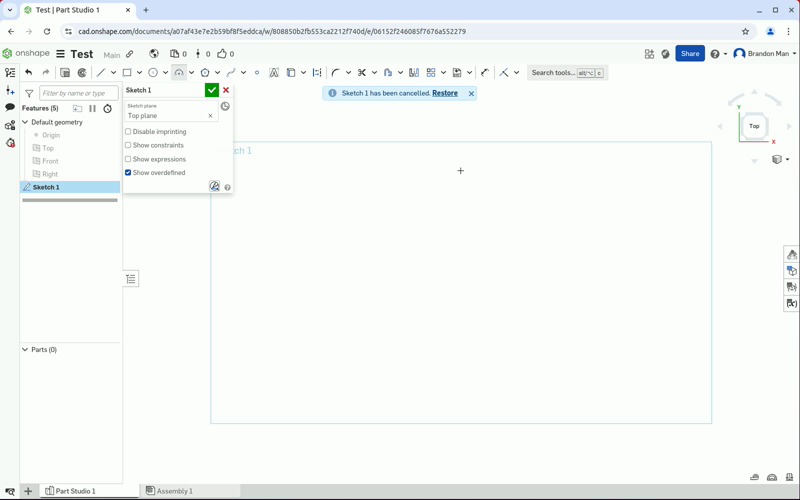
click(460, 170)
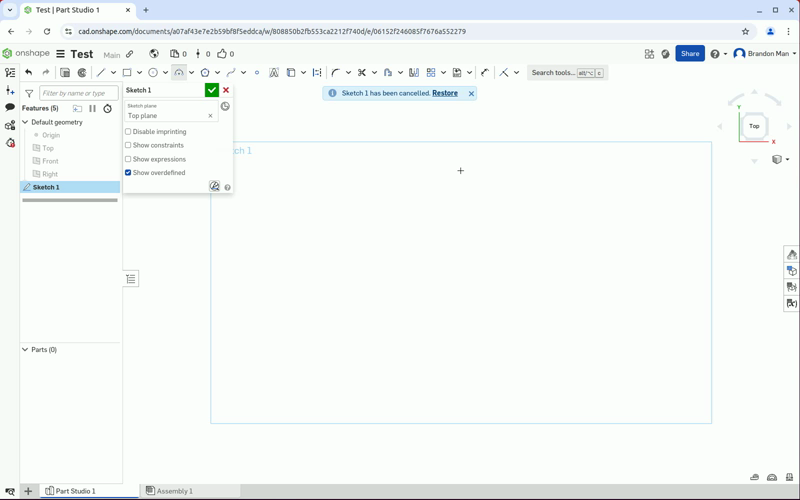
key_up(shift)
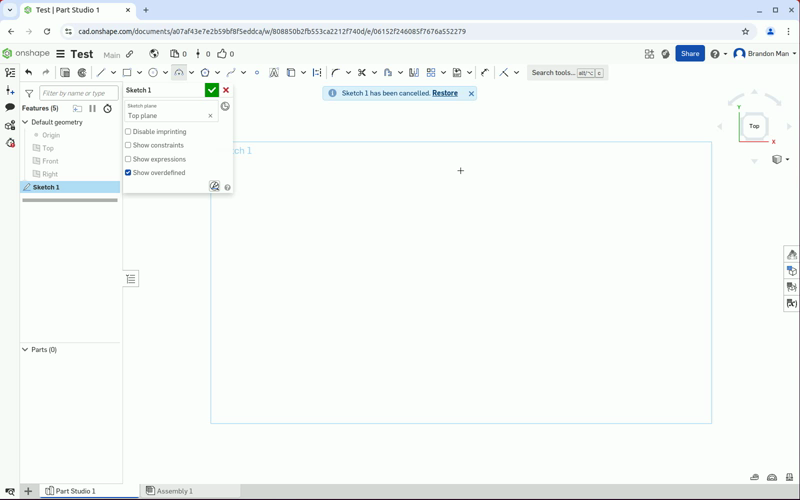
key_down(shift)
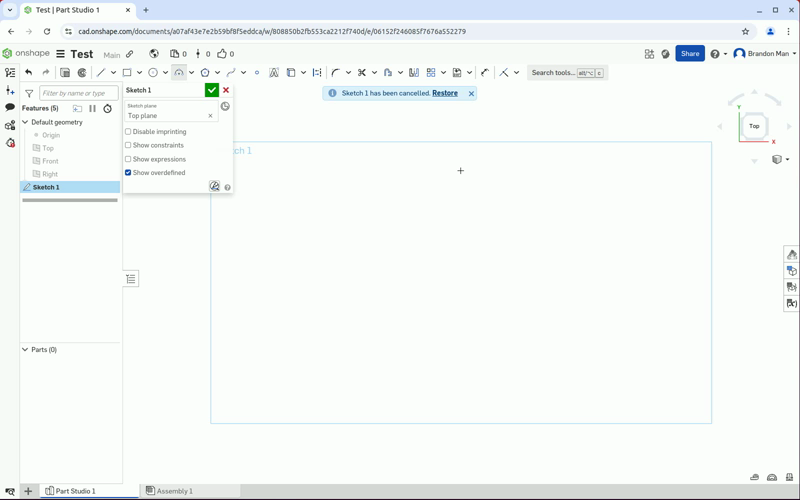
mouse_move(573, 282)
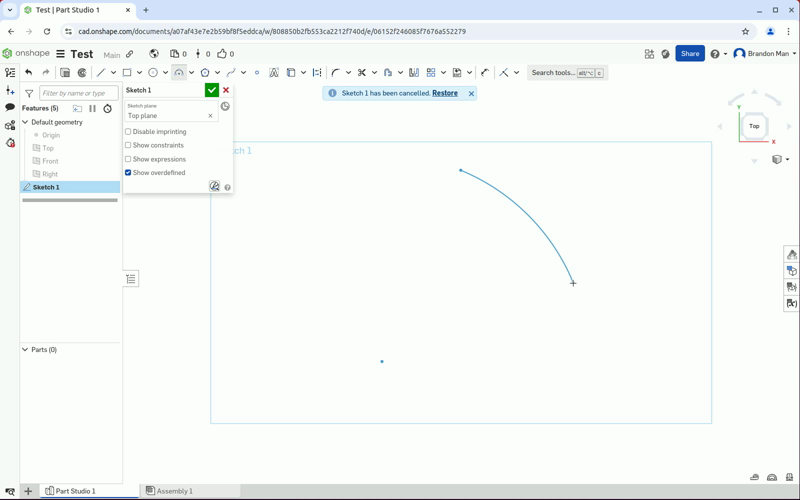
click(573, 282)
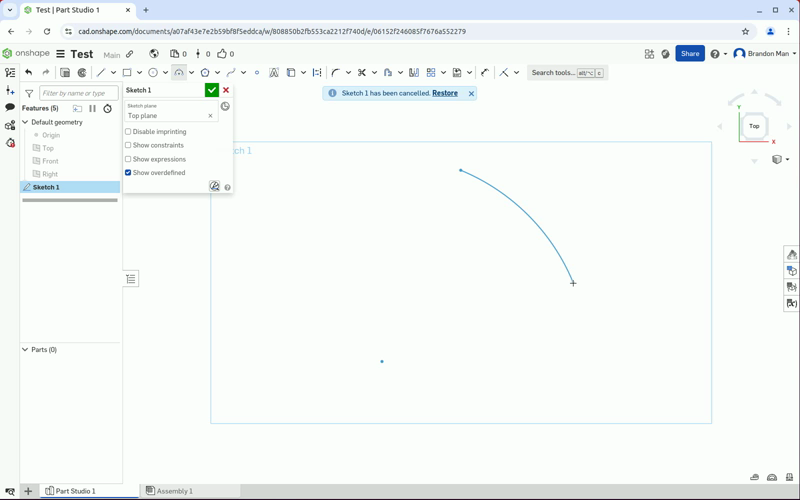
mouse_move(540, 203)
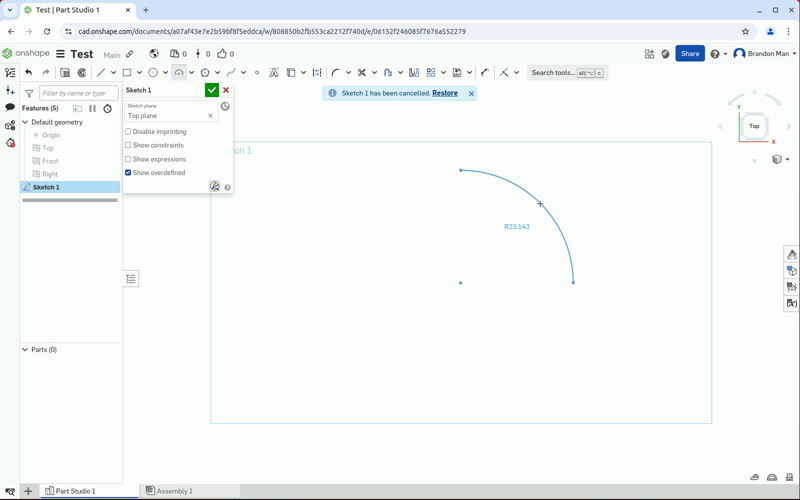
click(540, 203)
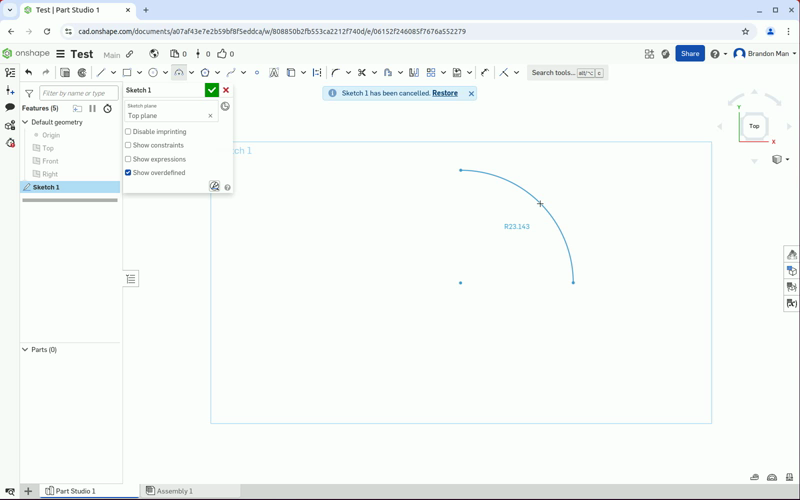
key_up(shift)
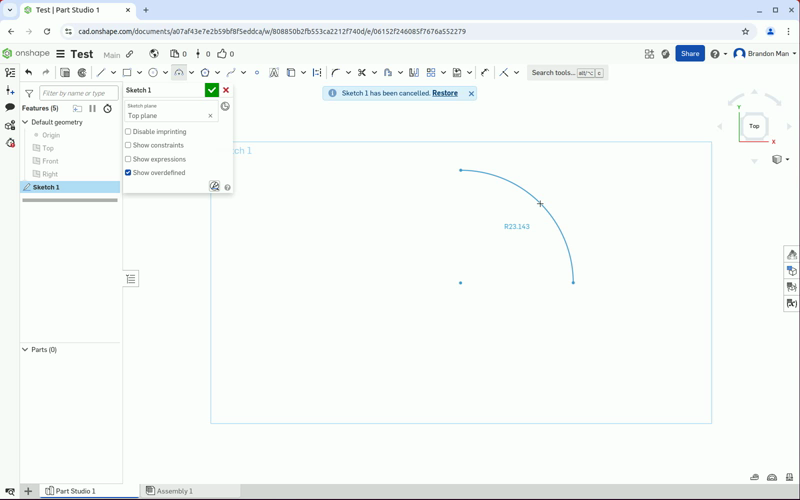
key(esc)
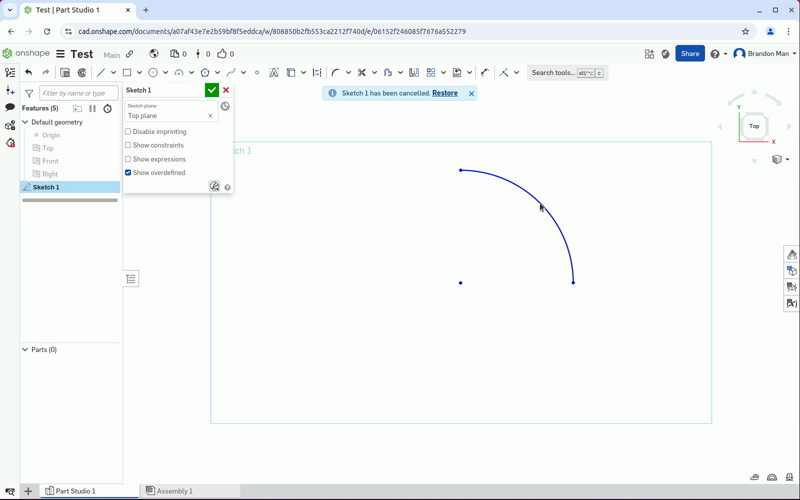
key(l)
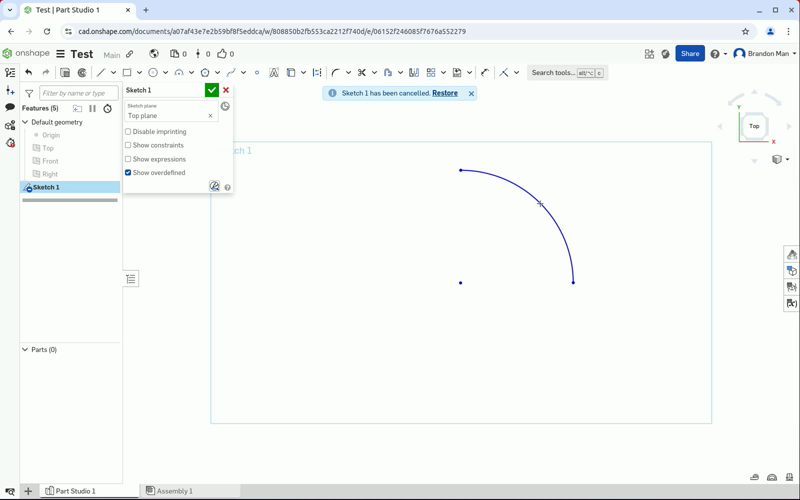
mouse_move(573, 282)
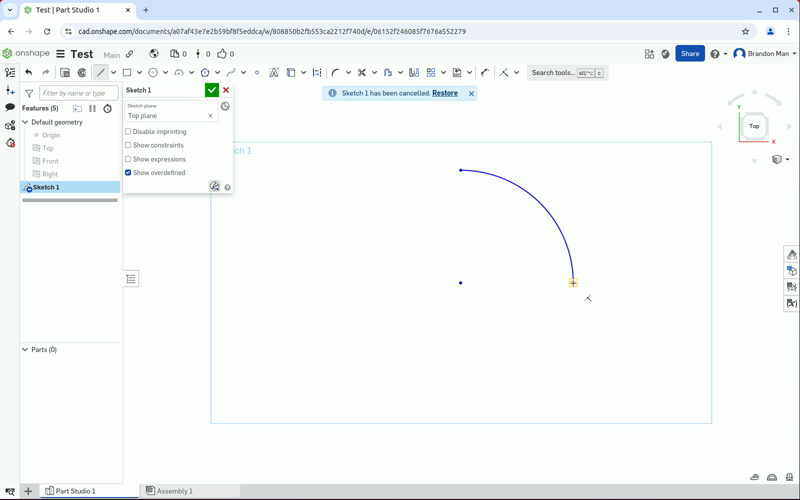
click(573, 282)
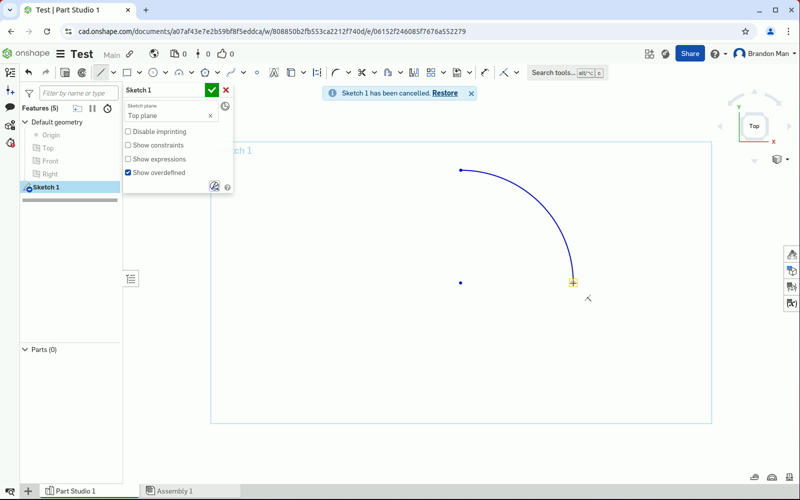
key_down(shift)
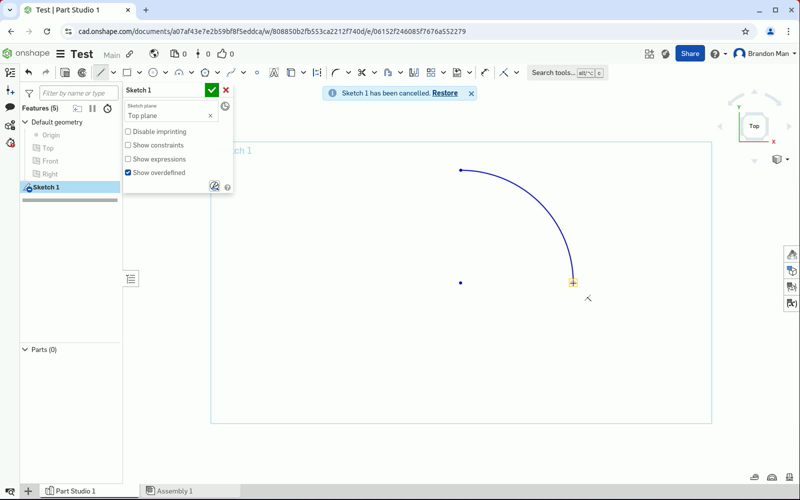
mouse_move(573, 170)
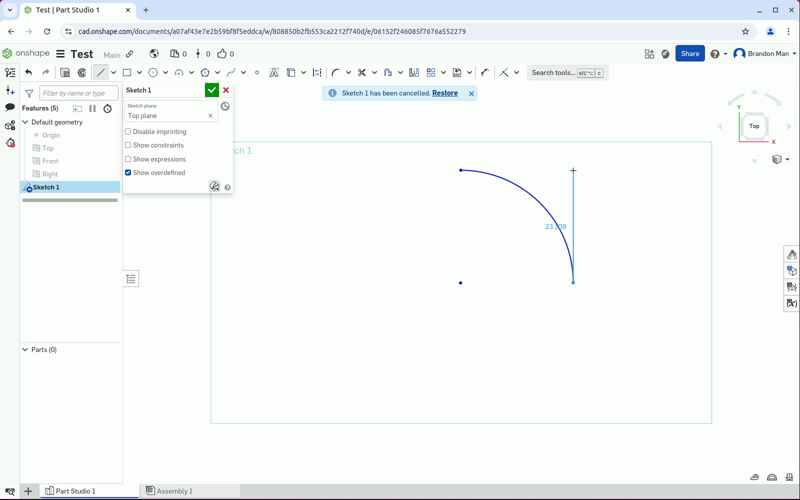
click(573, 170)
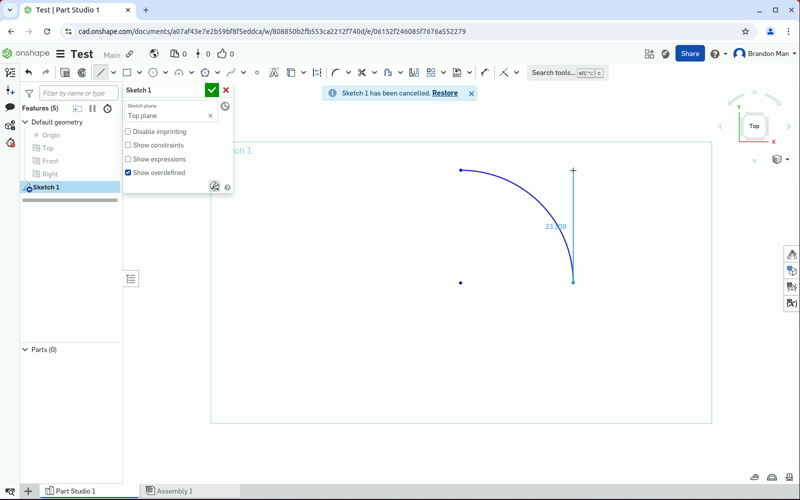
key_up(shift)
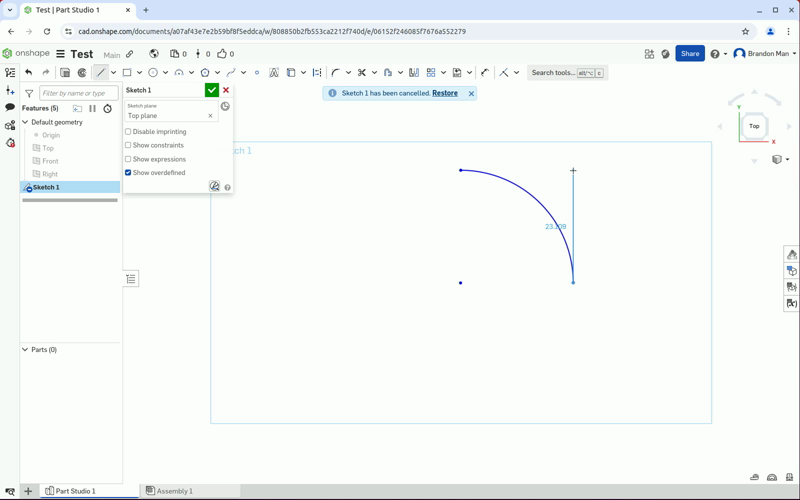
key_down(shift)
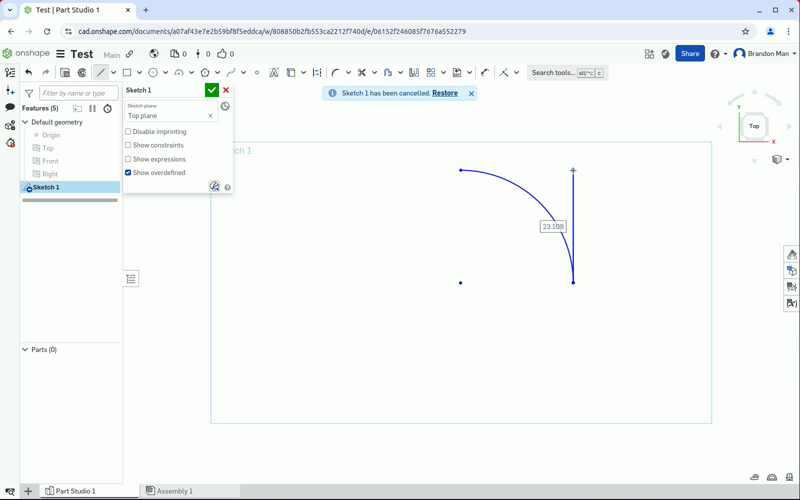
mouse_move(460, 170)
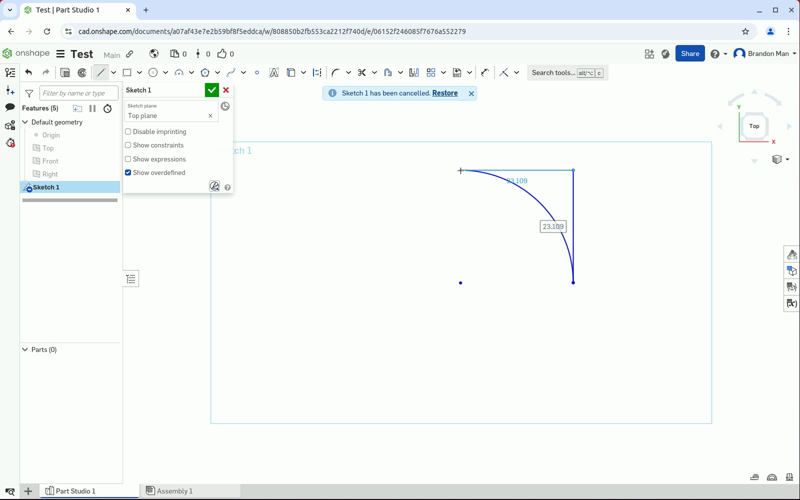
key_up(shift)
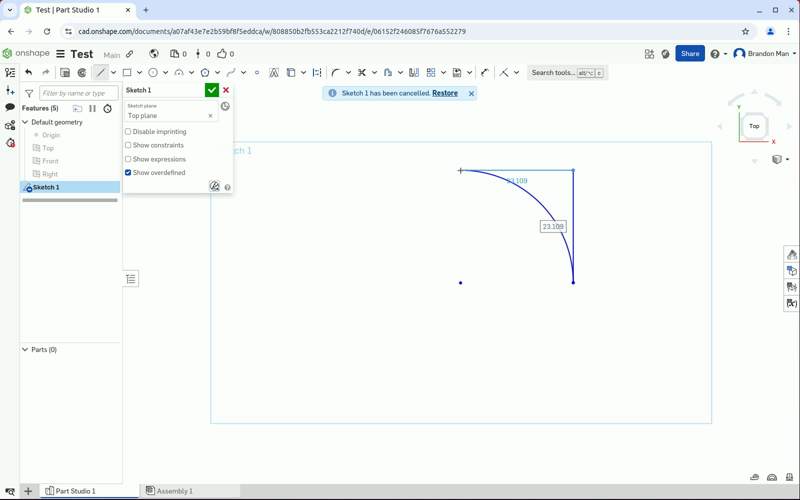
click(460, 170)
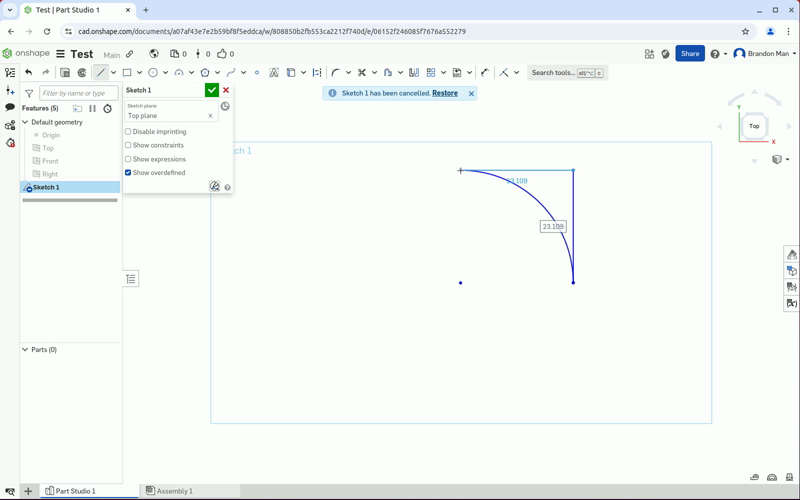
key(esc)
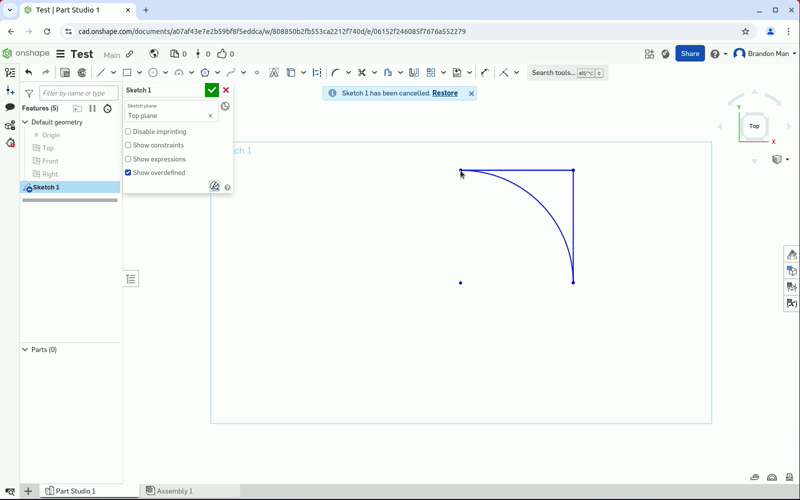
mouse_move(560, 172)
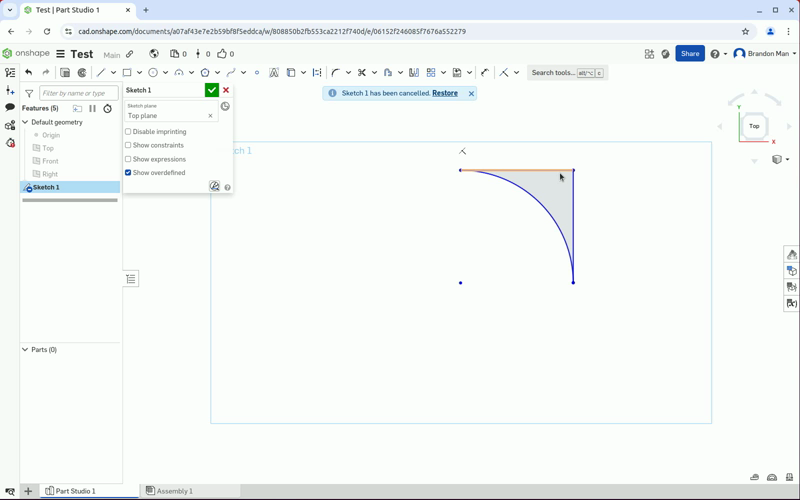
click(560, 172)
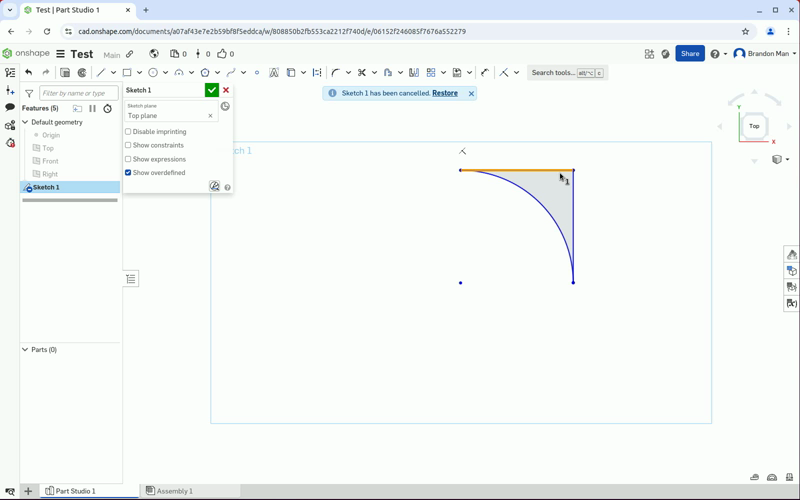
mouse_move(73, 352)
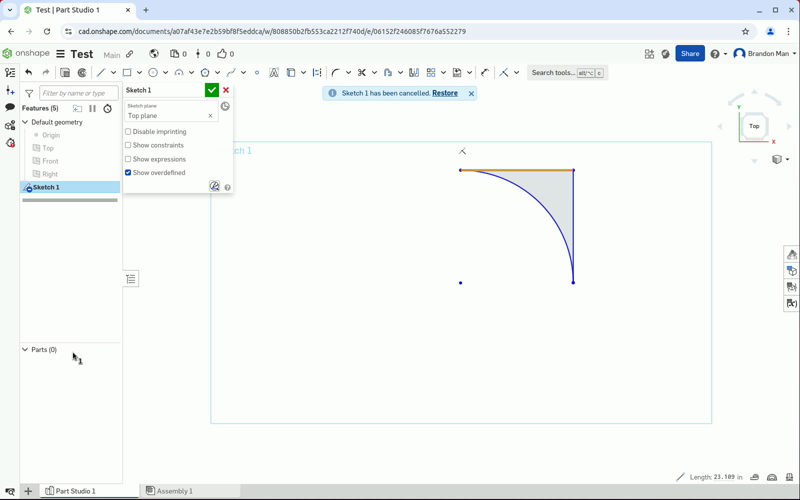
key(shift+y)
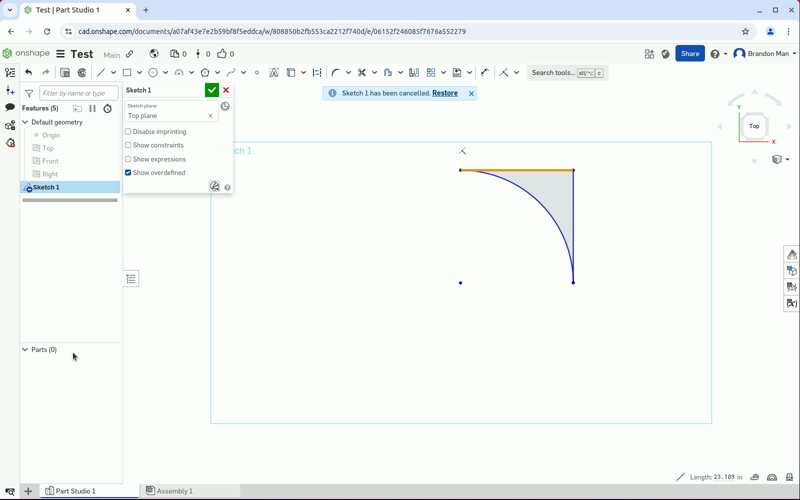
key(shift+e)
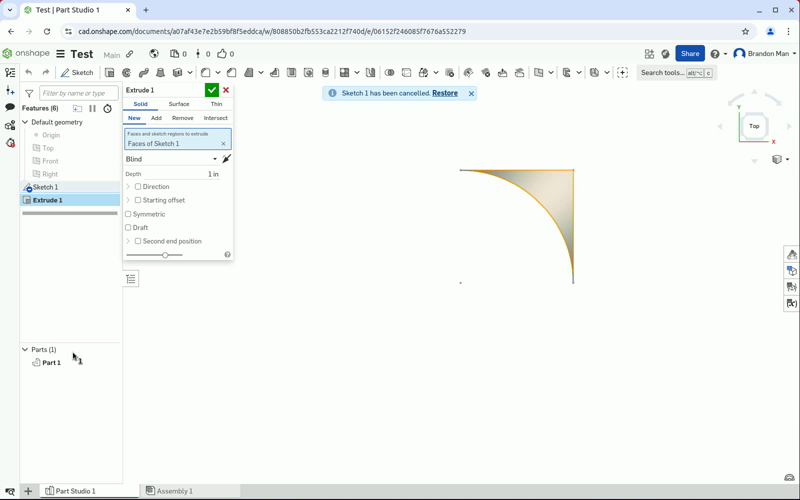
mouse_move(143, 106)
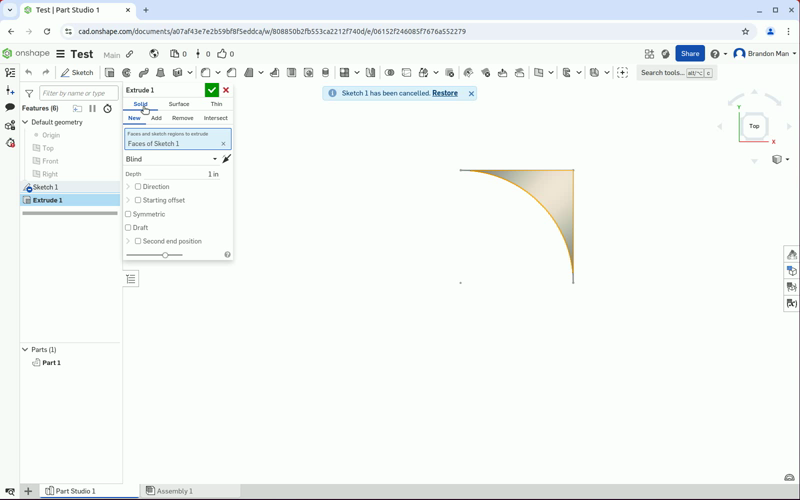
click(143, 106)
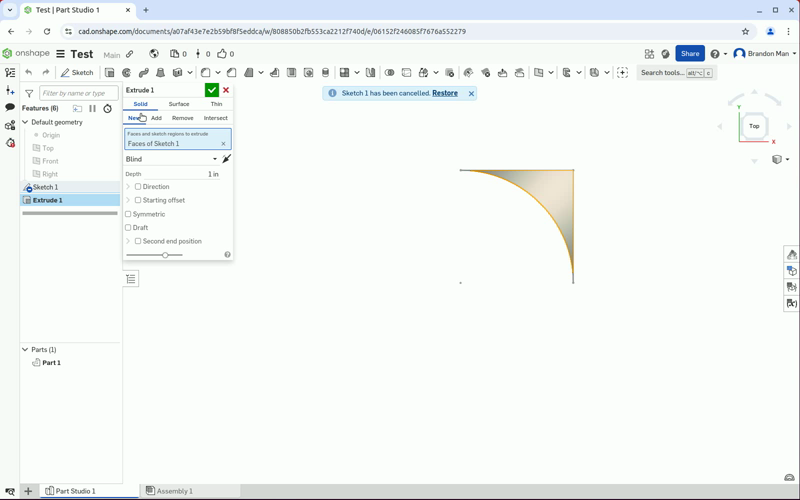
mouse_move(137, 120)
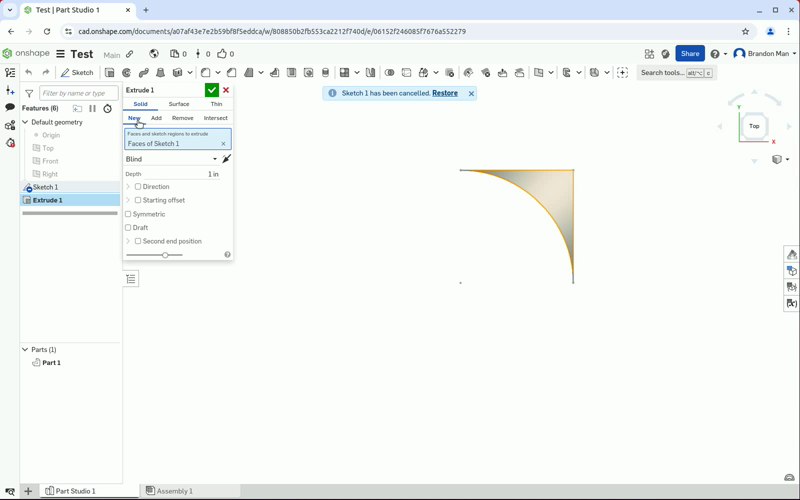
click(137, 120)
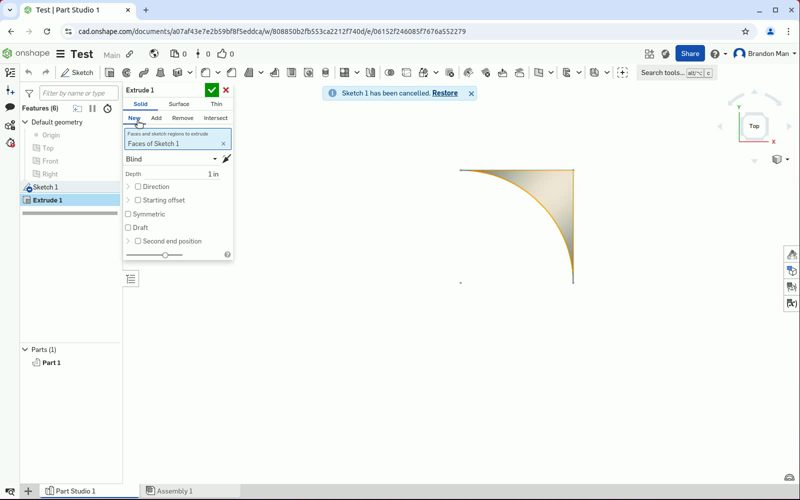
key(tab, 4)
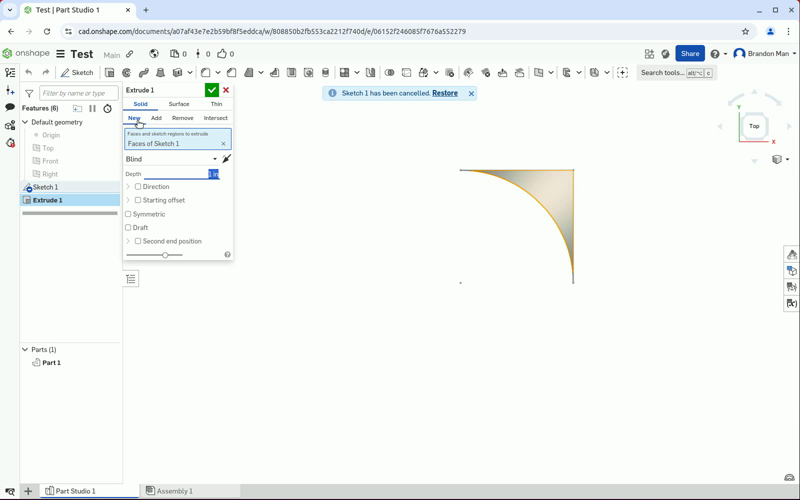
text(23.108)
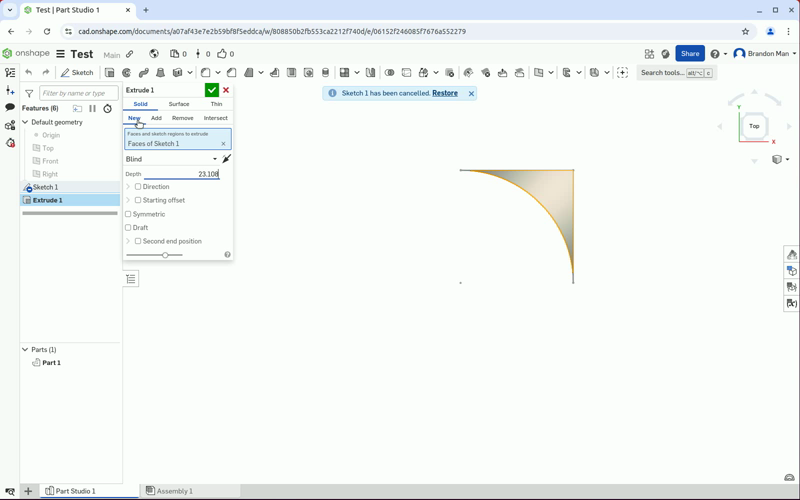
key(enter)
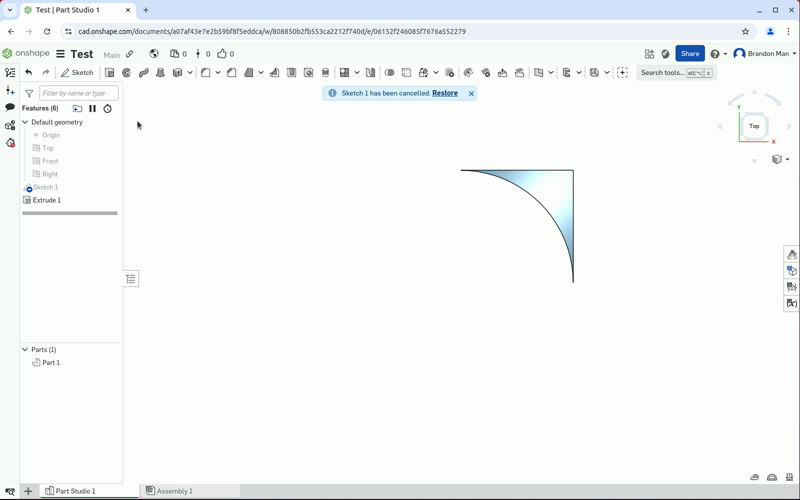
key(shift+h)
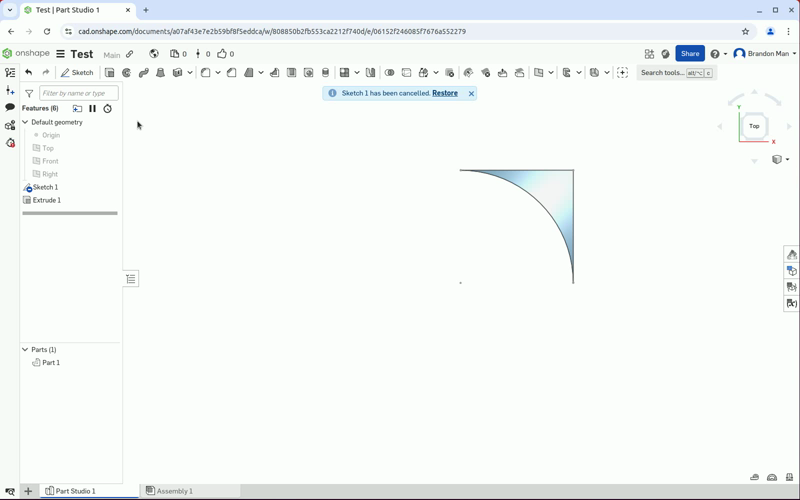
key(shift+h)
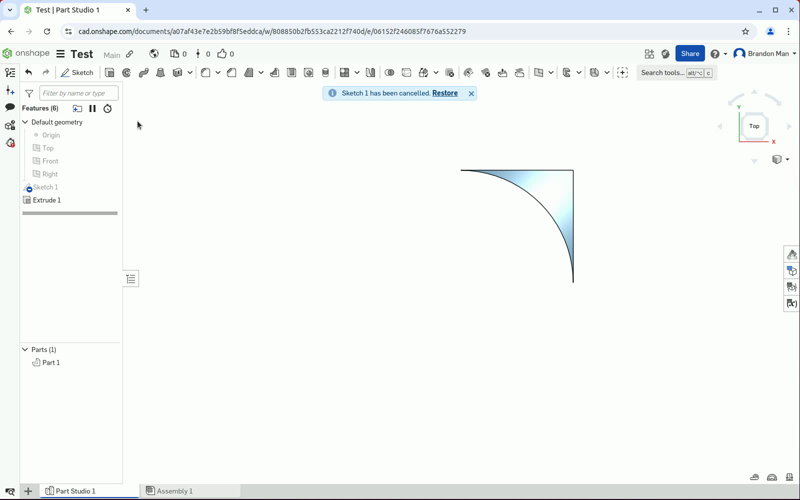
mouse_move(73, 189)
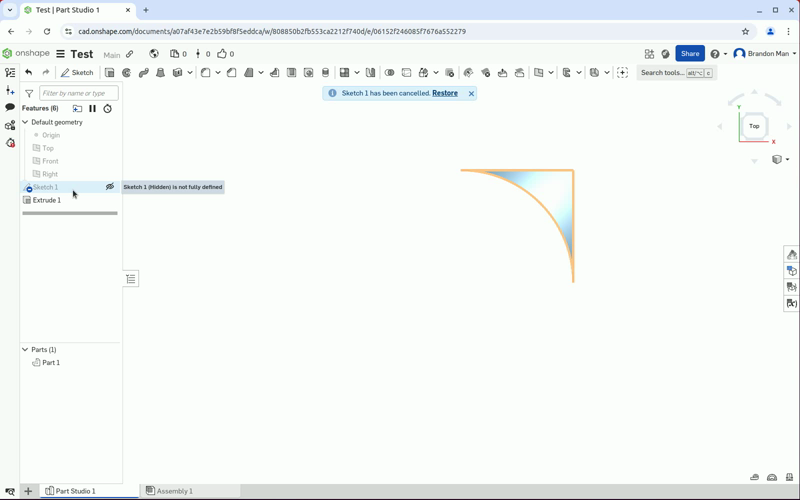
click(73, 189)
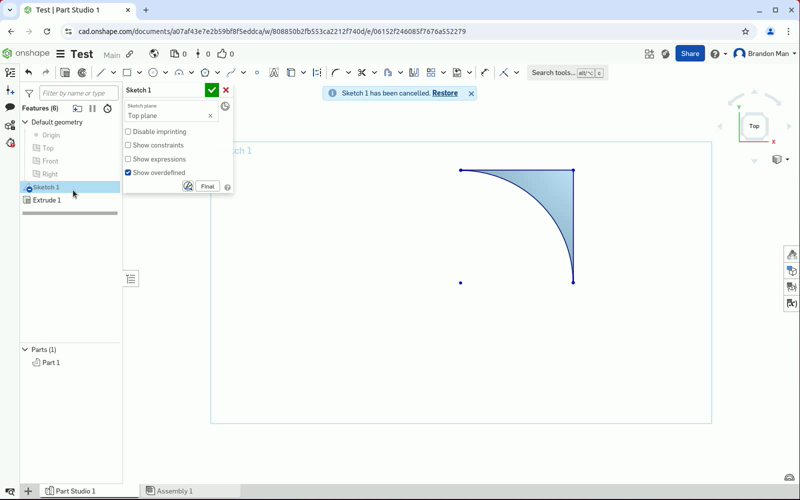
mouse_move(229, 92)
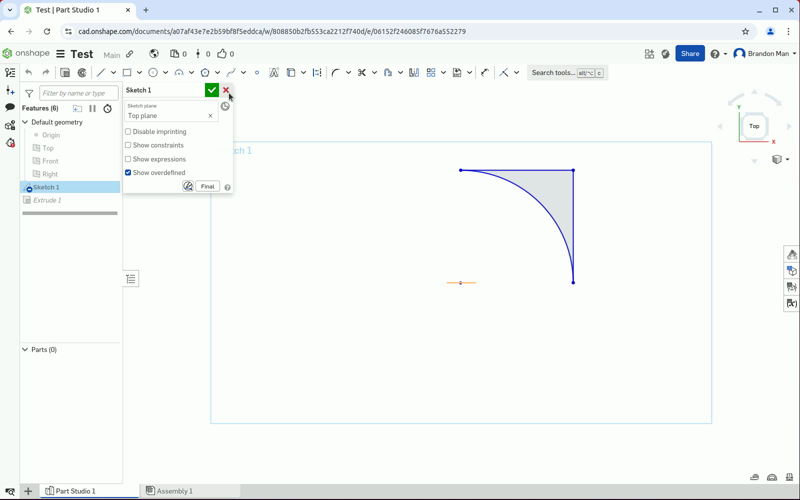
click(229, 92)
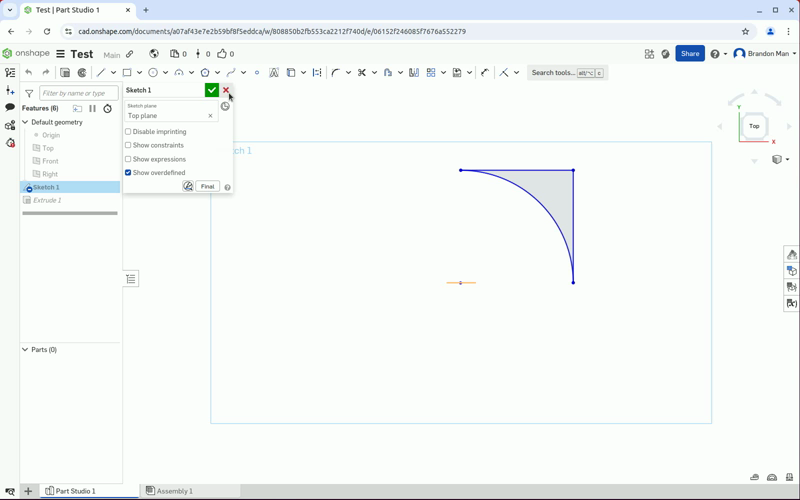
key(shift+s)
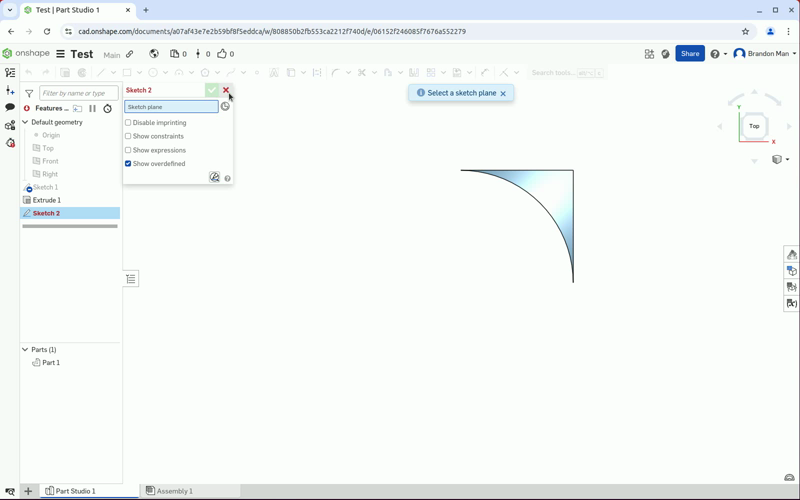
mouse_move(73, 150)
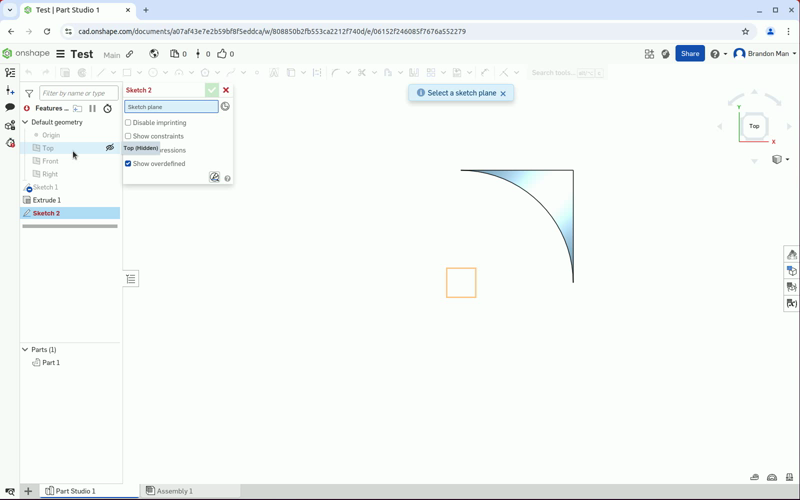
click(73, 150)
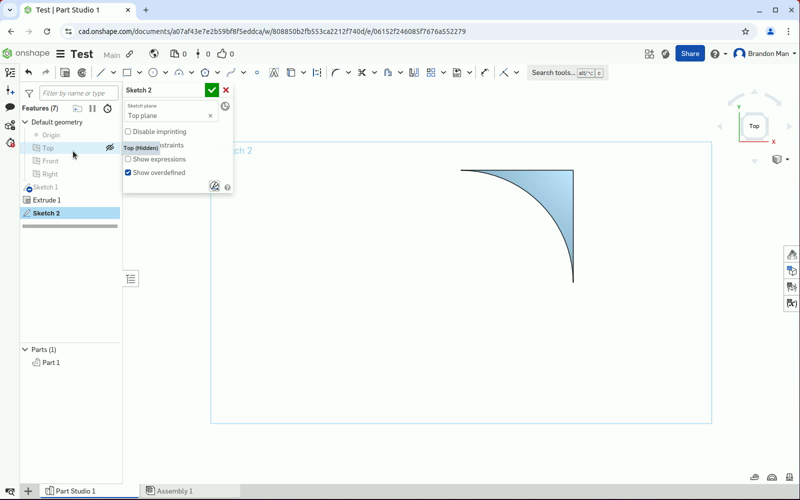
mouse_move(73, 352)
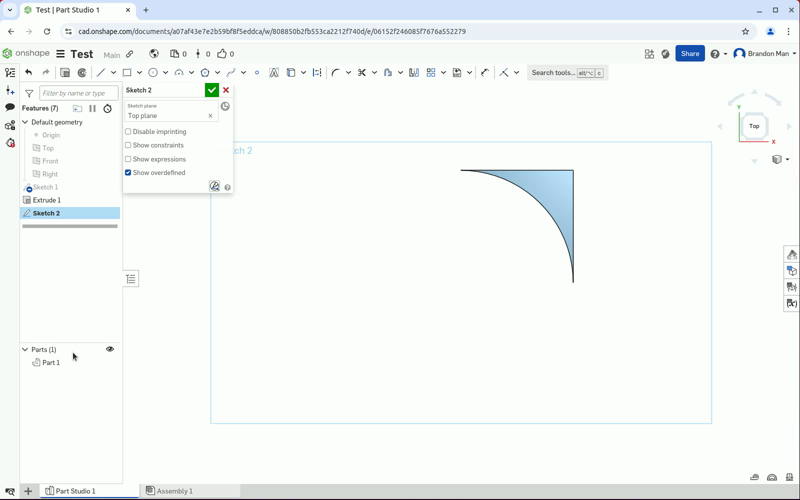
key(y)
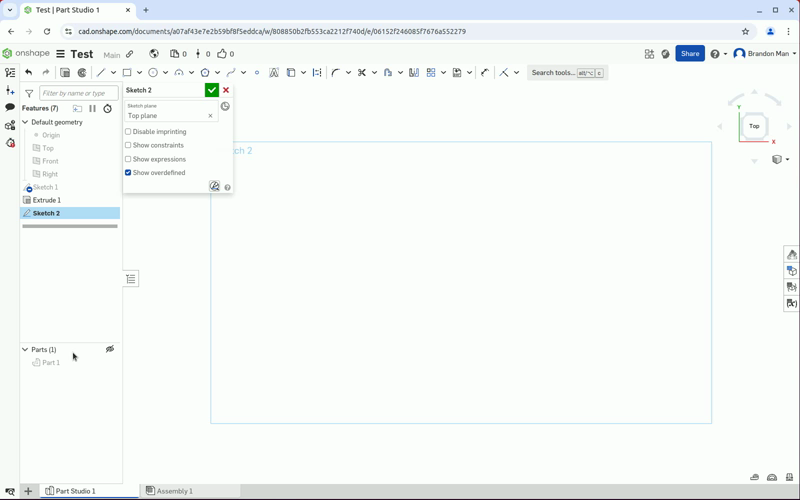
key(a)
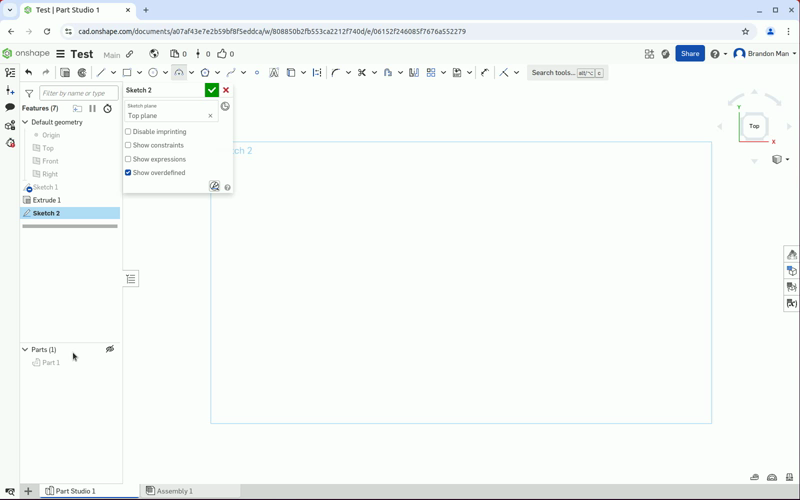
key_down(shift)
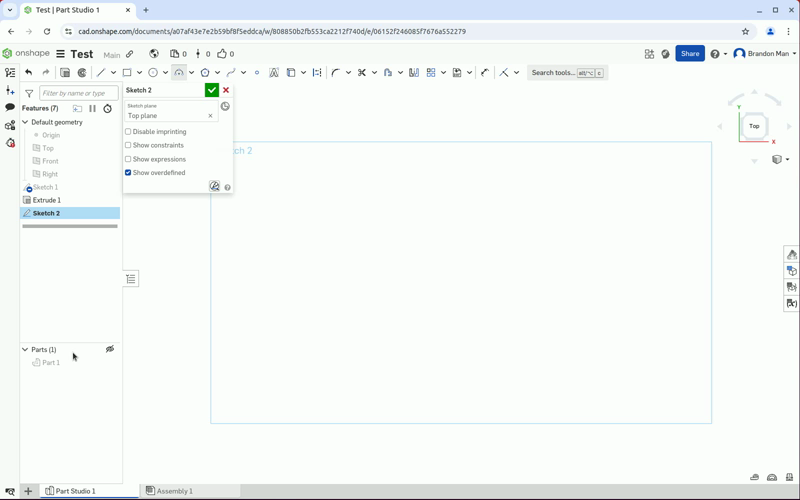
mouse_move(348, 282)
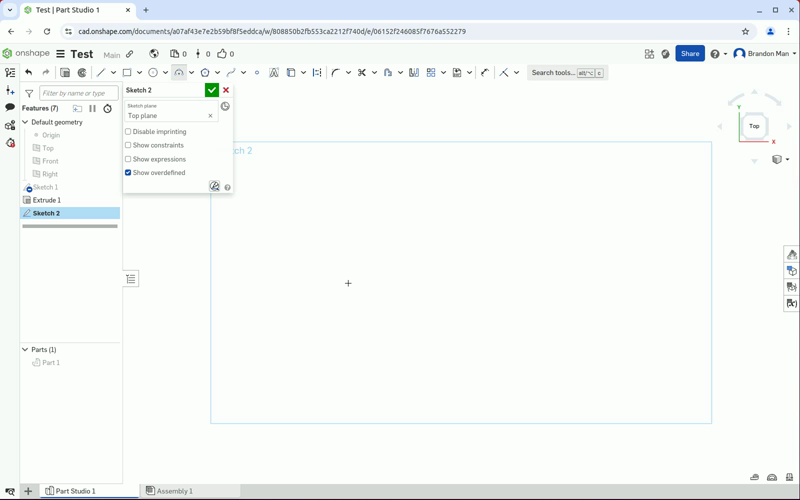
click(348, 282)
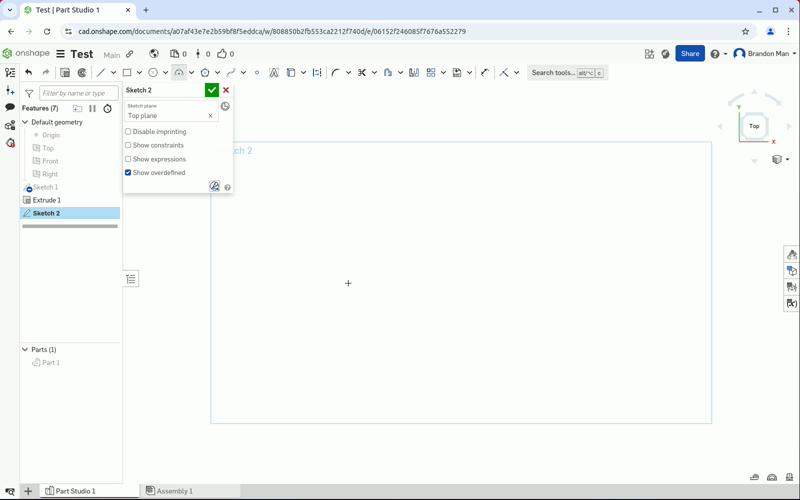
key_up(shift)
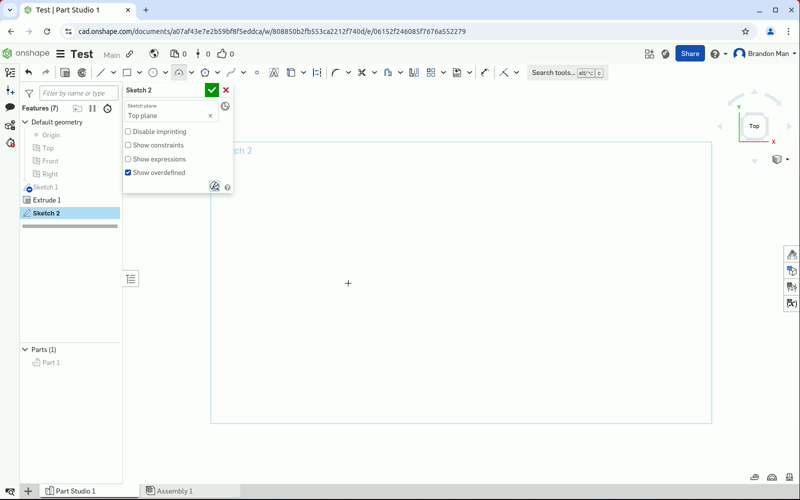
key_down(shift)
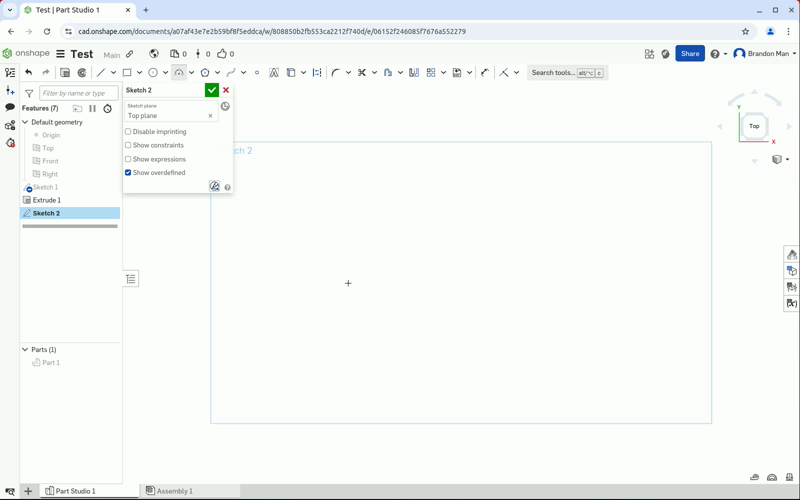
mouse_move(460, 170)
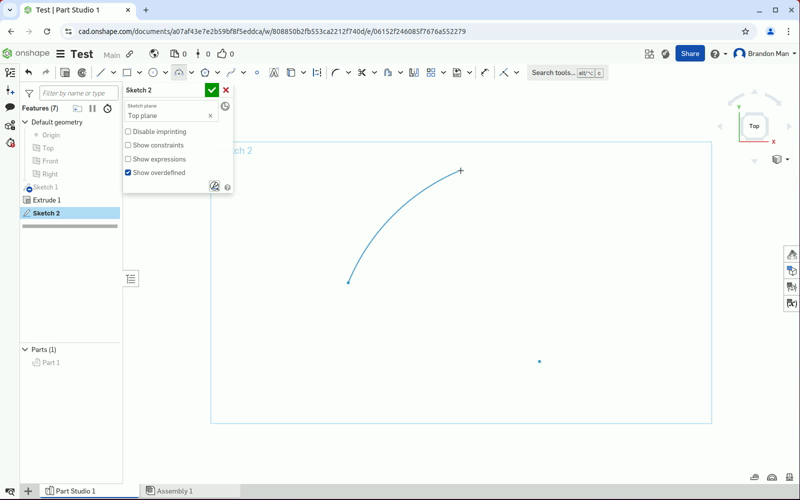
click(460, 170)
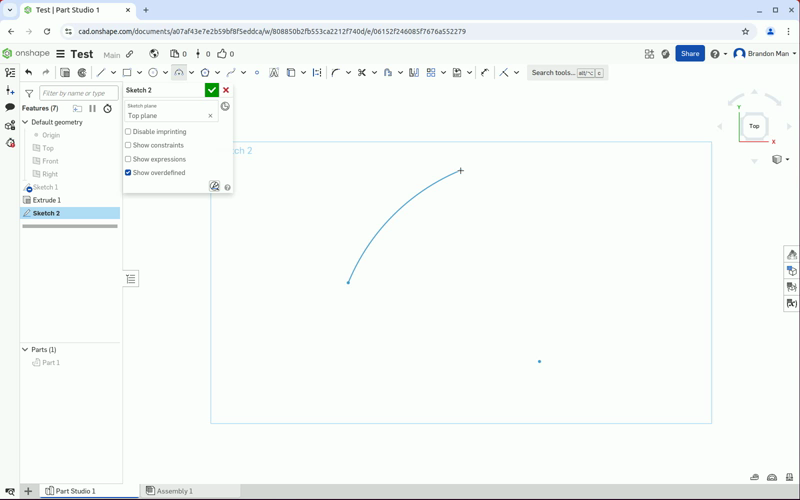
mouse_move(381, 203)
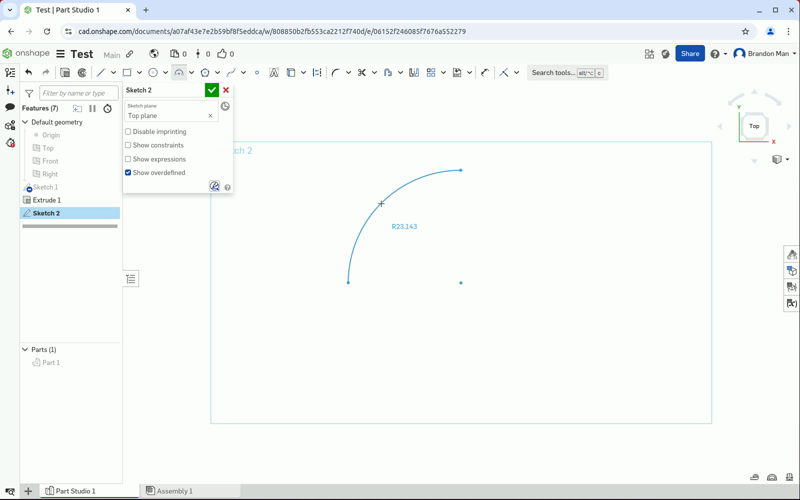
click(381, 203)
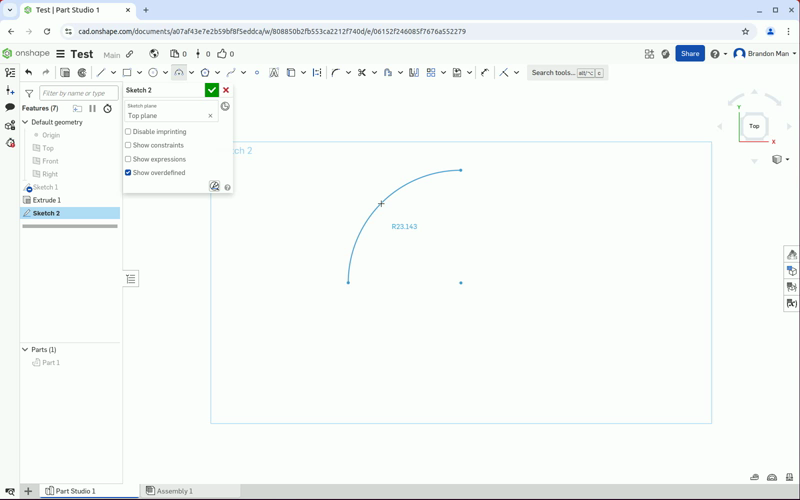
key_up(shift)
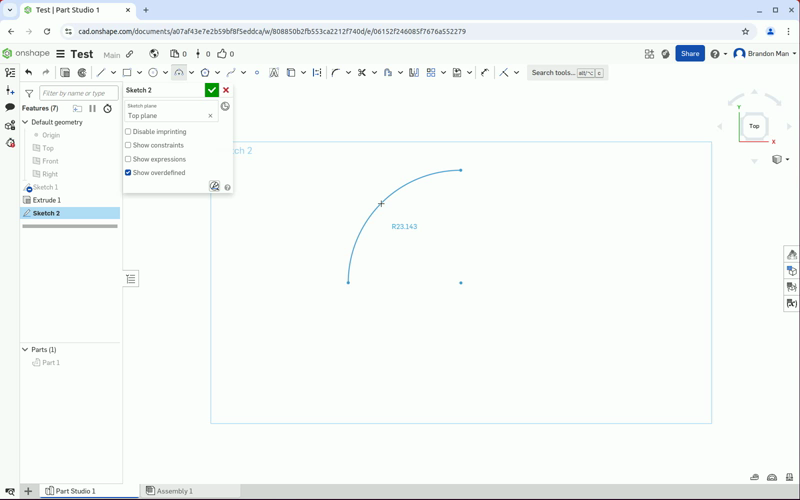
key(esc)
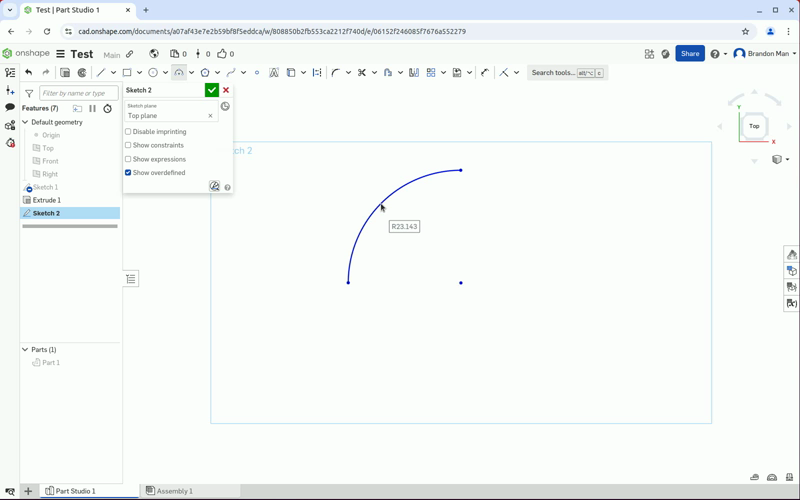
key(l)
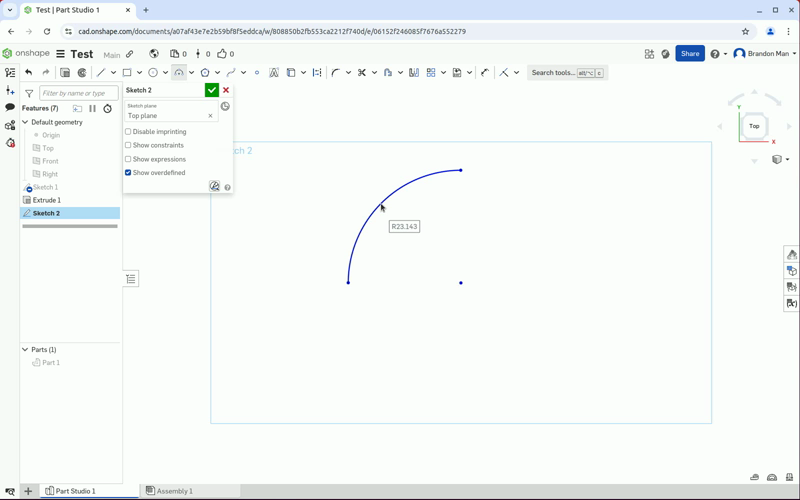
mouse_move(460, 170)
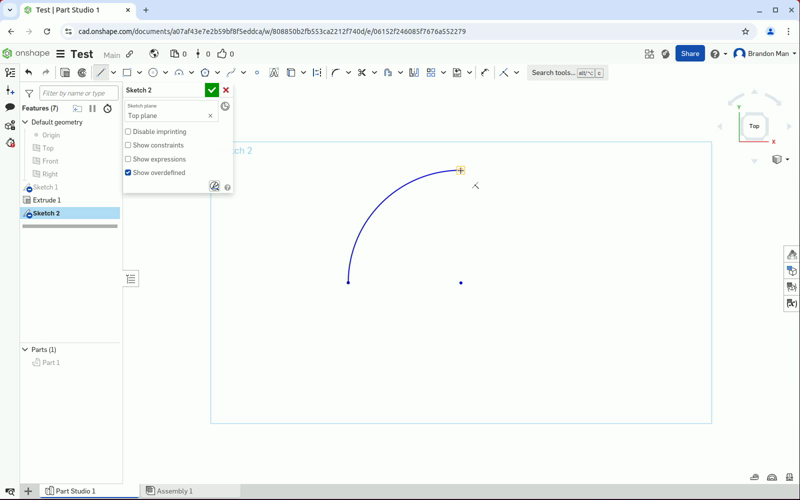
click(460, 170)
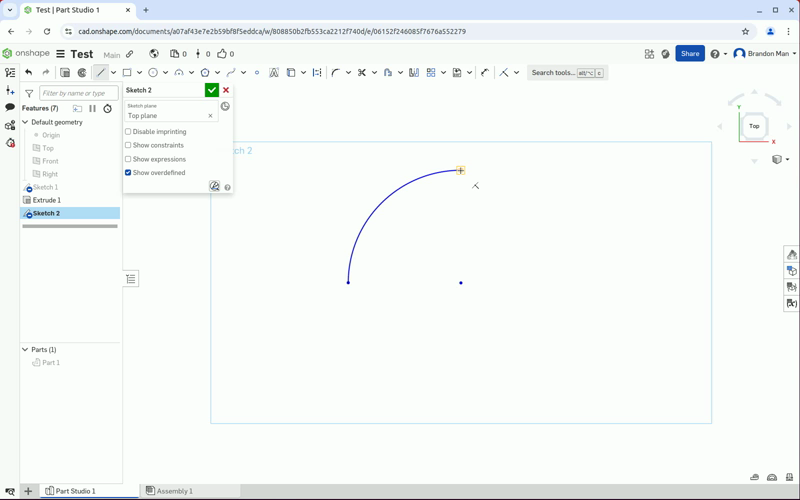
key_down(shift)
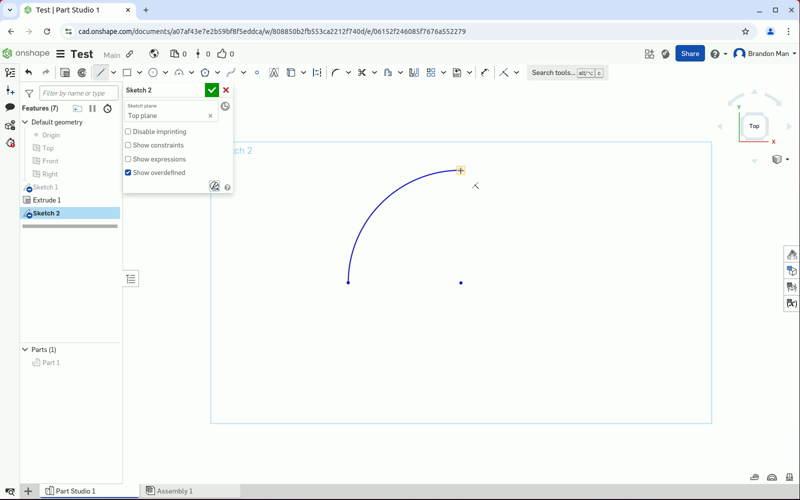
mouse_move(348, 170)
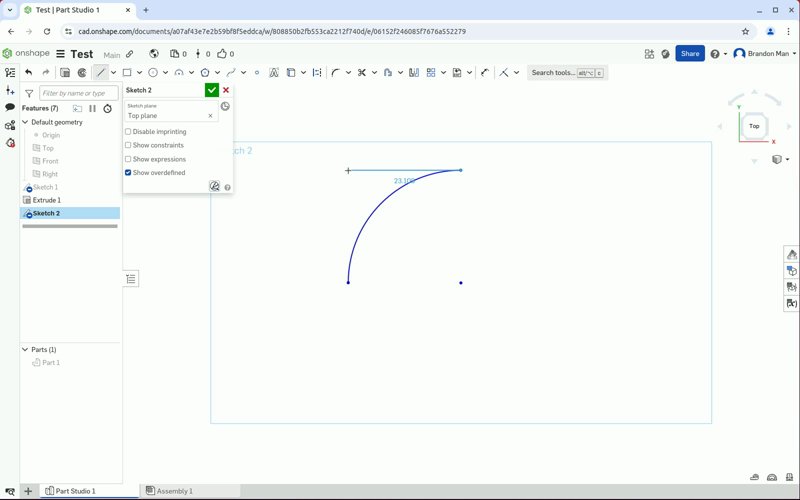
click(348, 170)
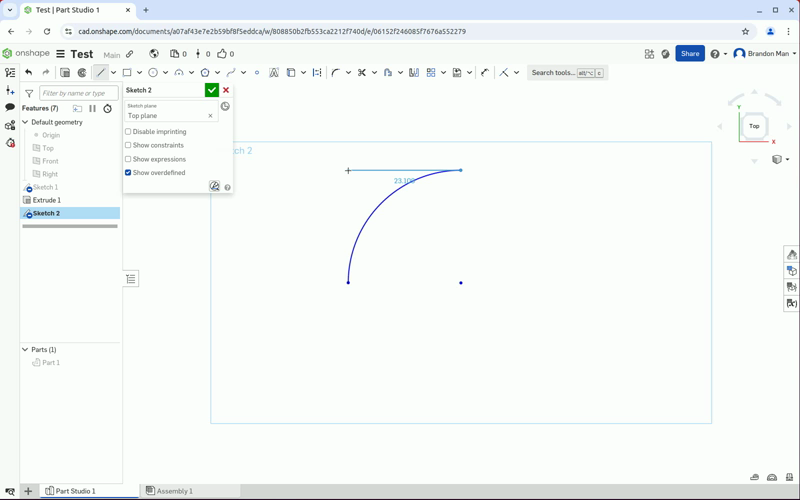
key_up(shift)
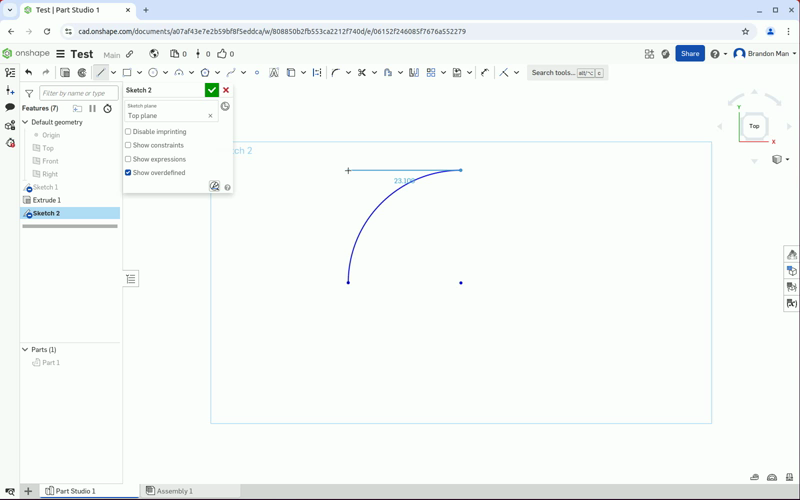
key_down(shift)
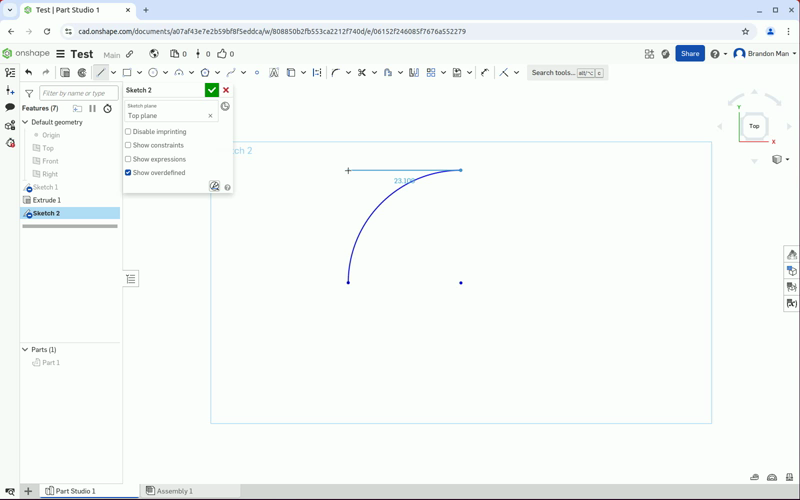
mouse_move(348, 282)
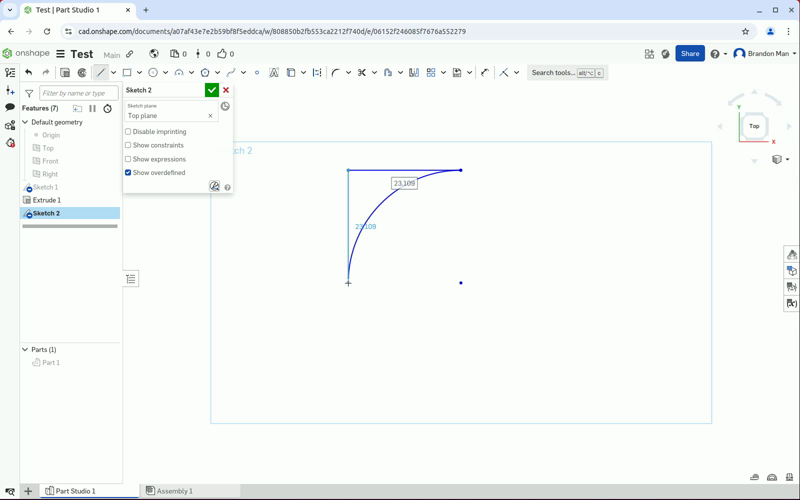
key_up(shift)
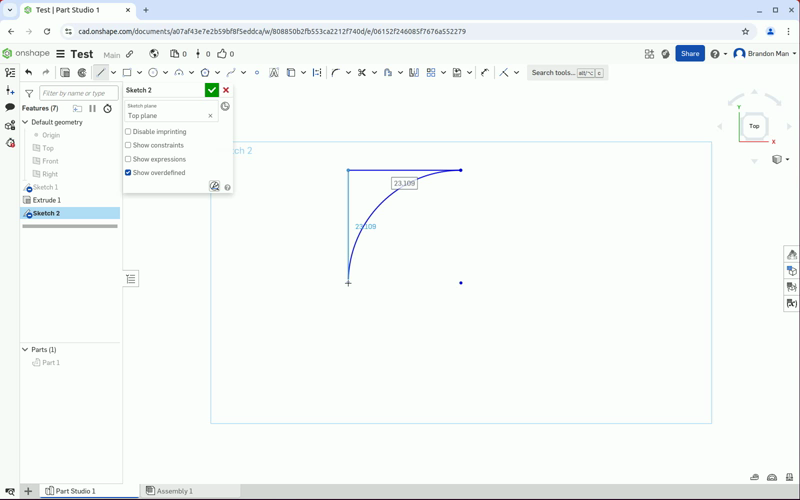
click(348, 282)
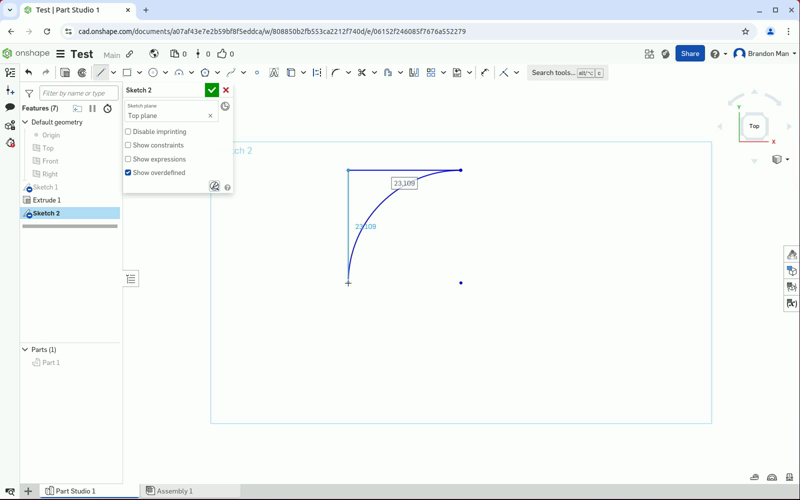
key(esc)
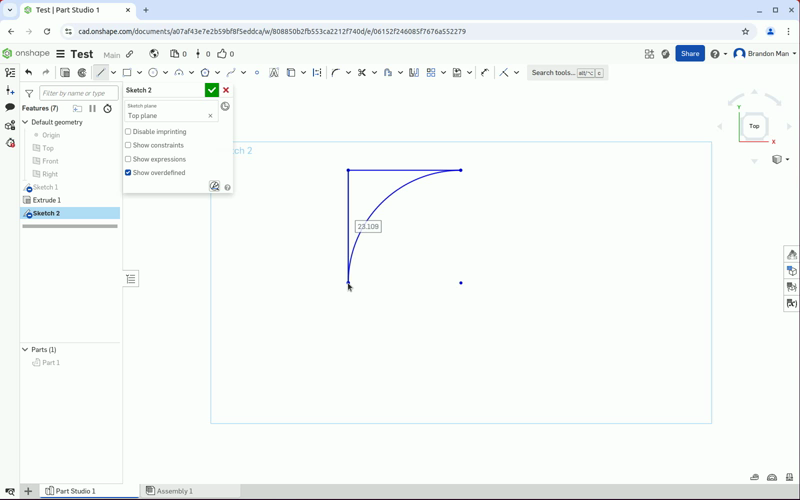
mouse_move(398, 176)
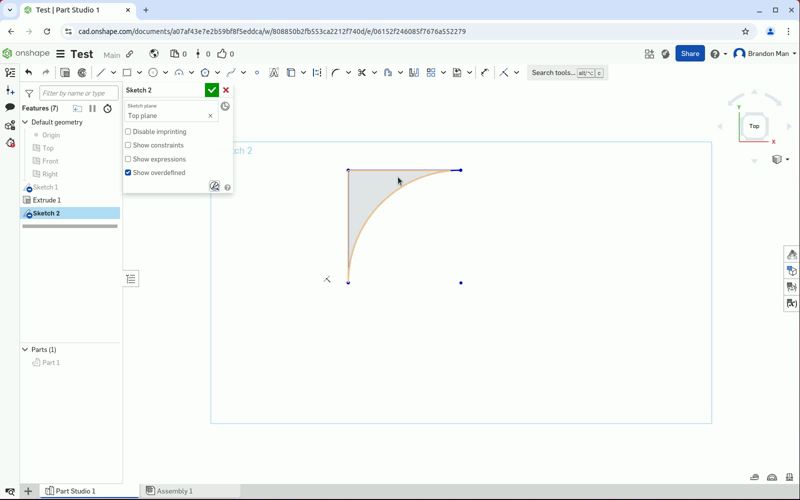
click(398, 176)
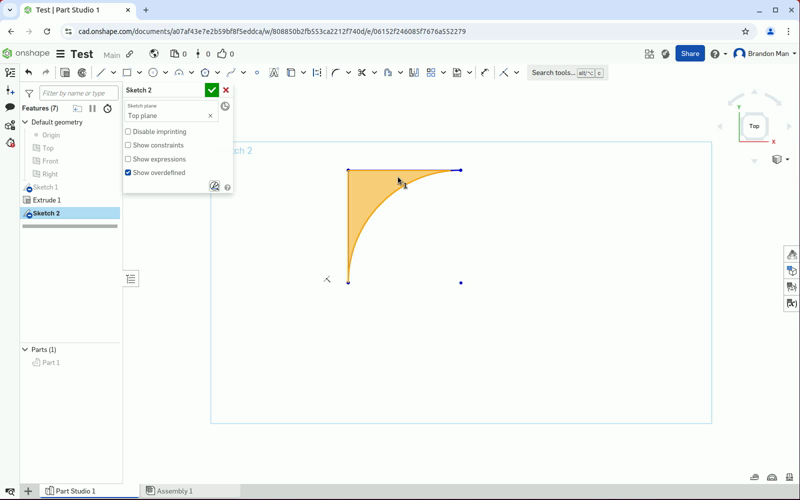
mouse_move(73, 352)
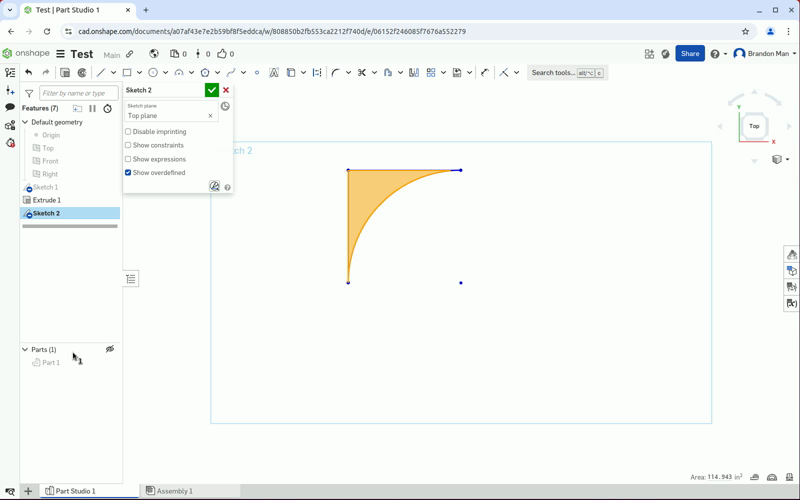
key(shift+y)
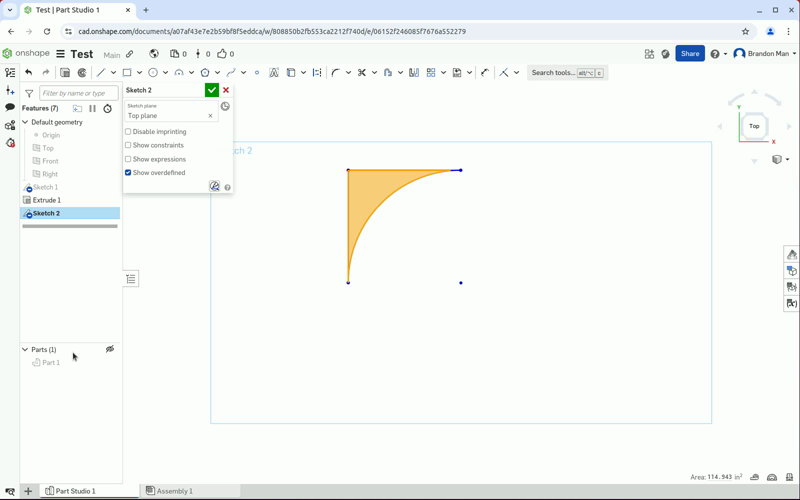
key(shift+e)
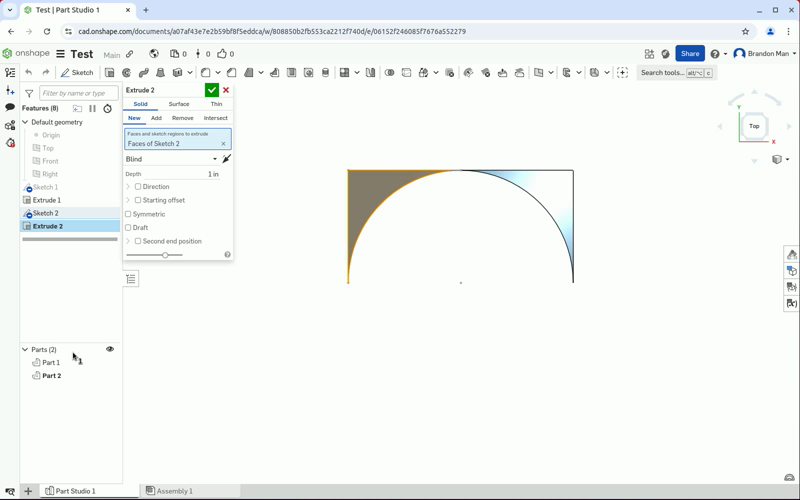
mouse_move(143, 106)
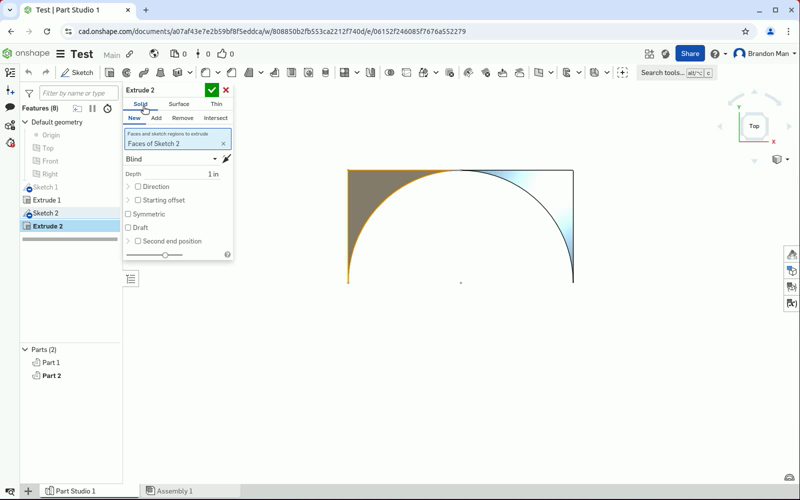
click(143, 106)
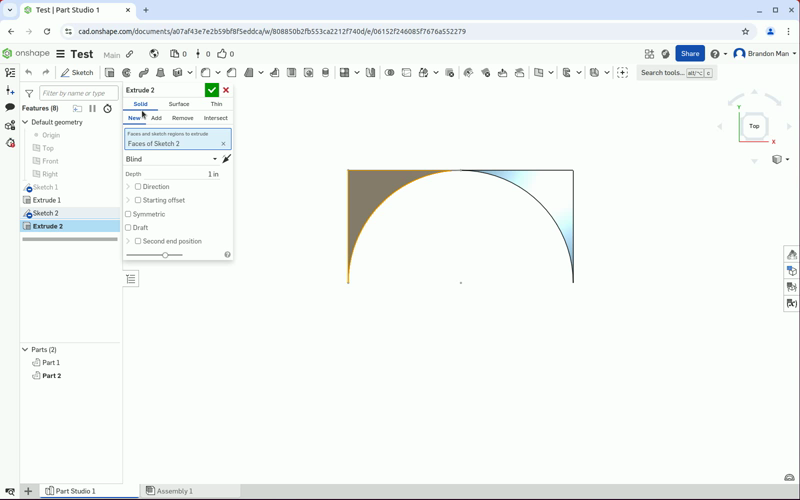
mouse_move(137, 120)
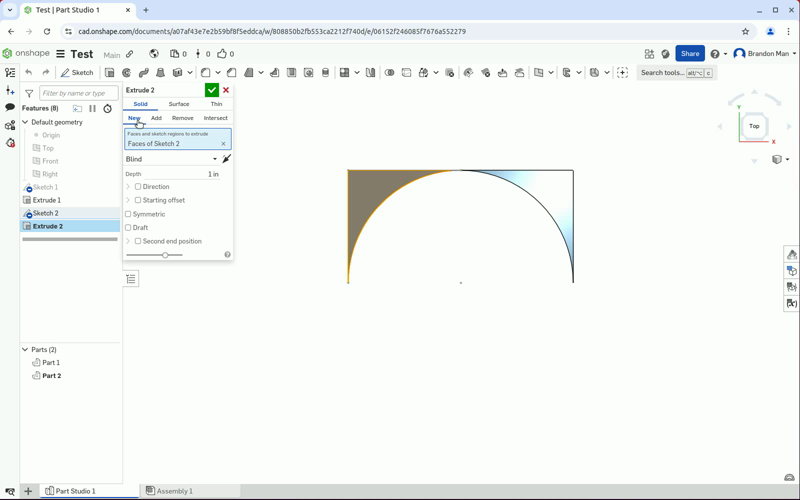
click(137, 120)
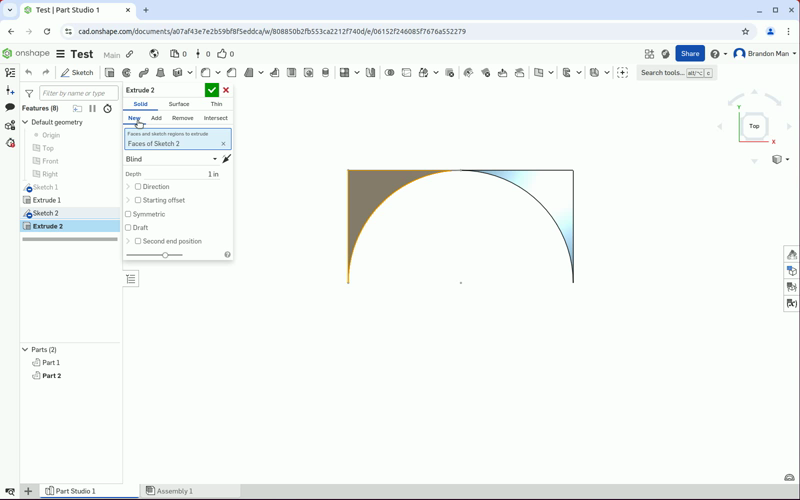
key(tab, 4)
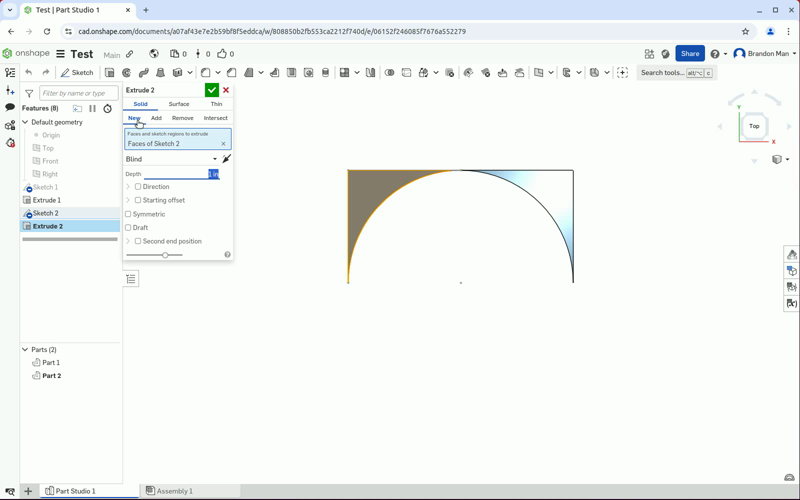
text(23.108)
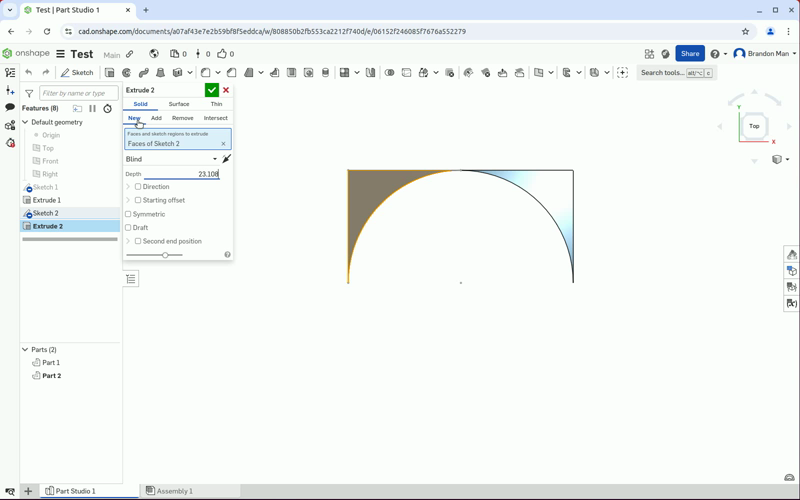
key(enter)
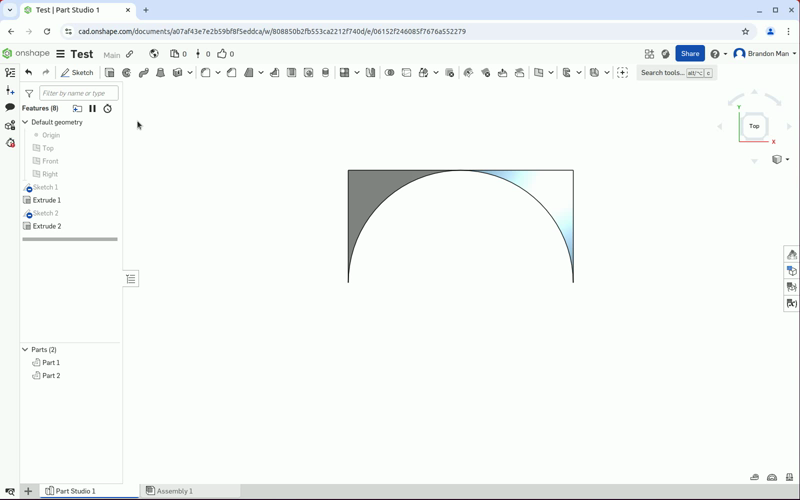
key(shift+h)
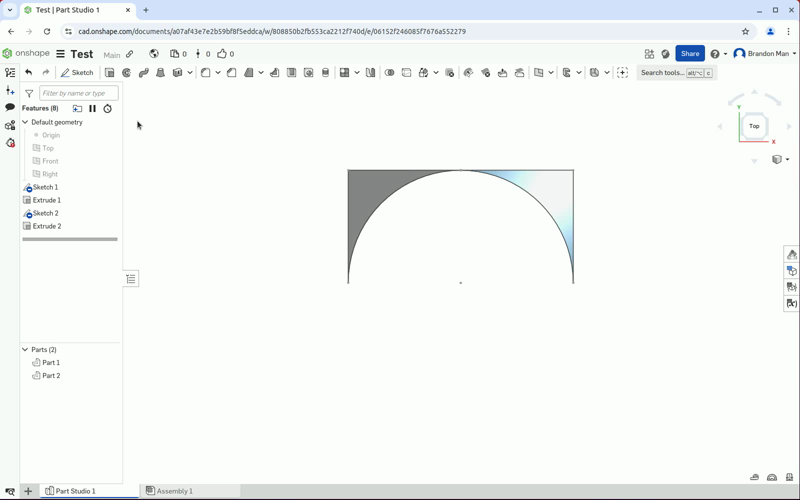
key(shift+h)
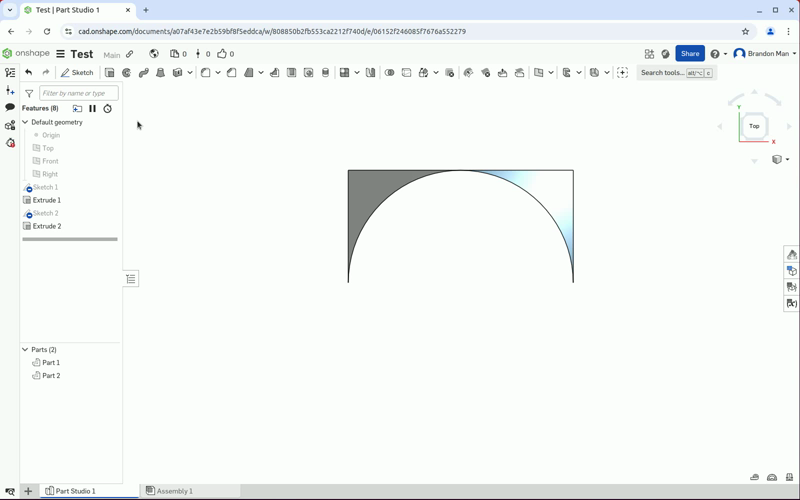
mouse_move(73, 189)
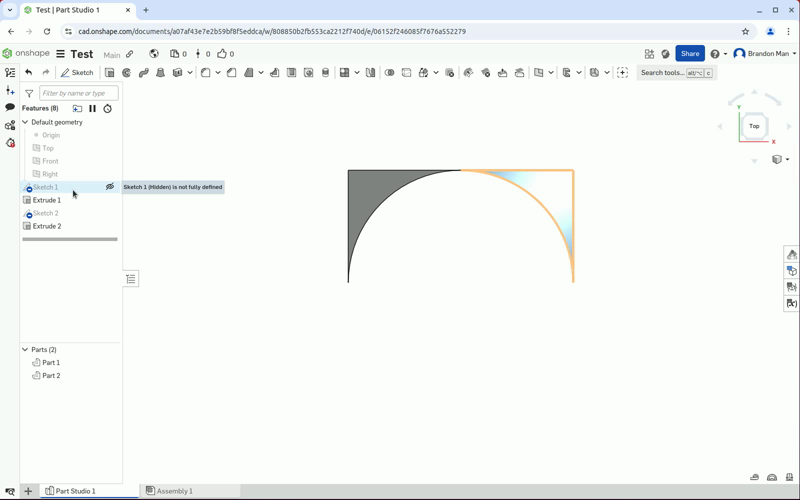
click(73, 189)
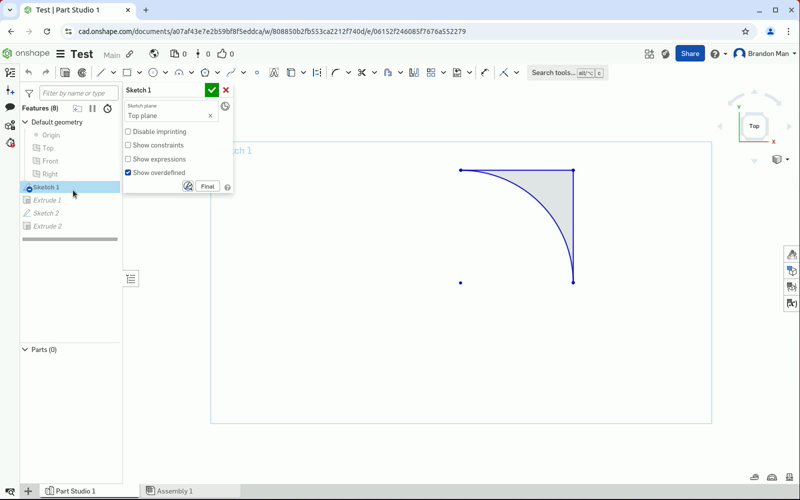
mouse_move(229, 92)
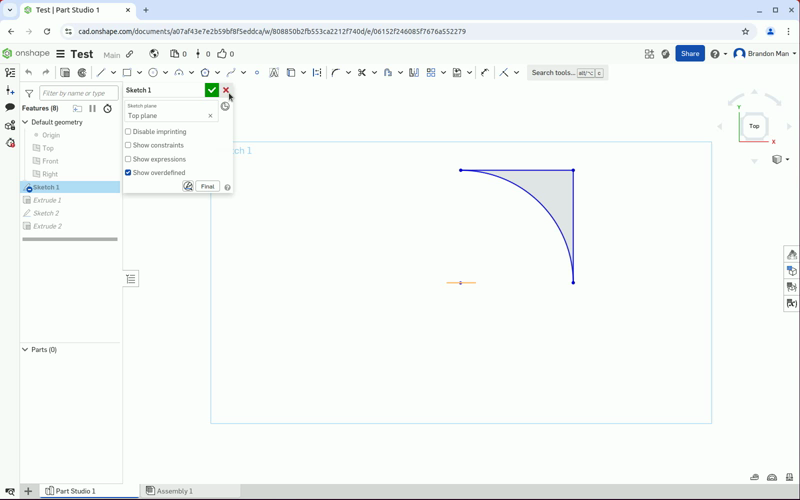
click(229, 92)
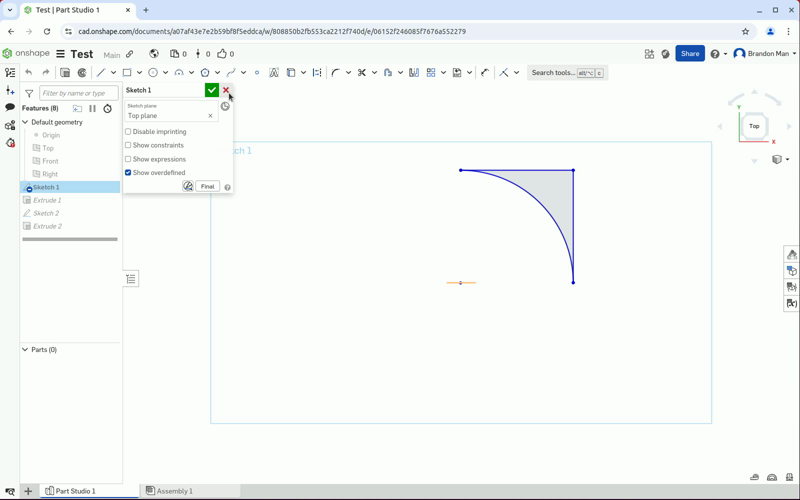
key(shift+s)
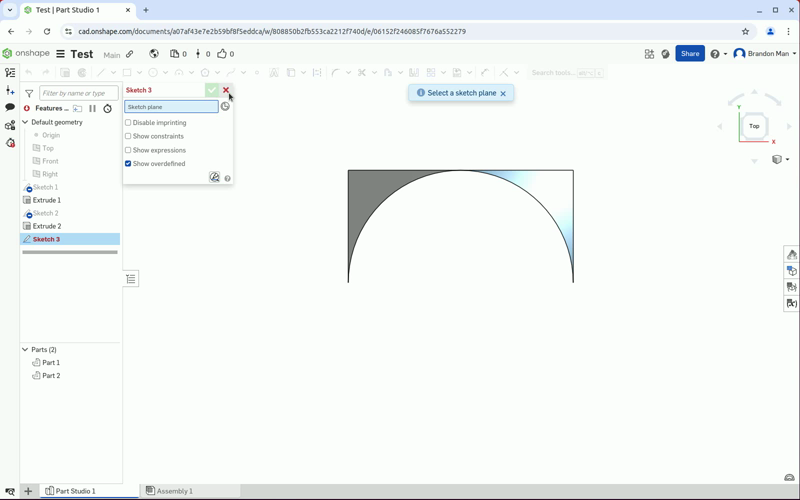
mouse_move(73, 150)
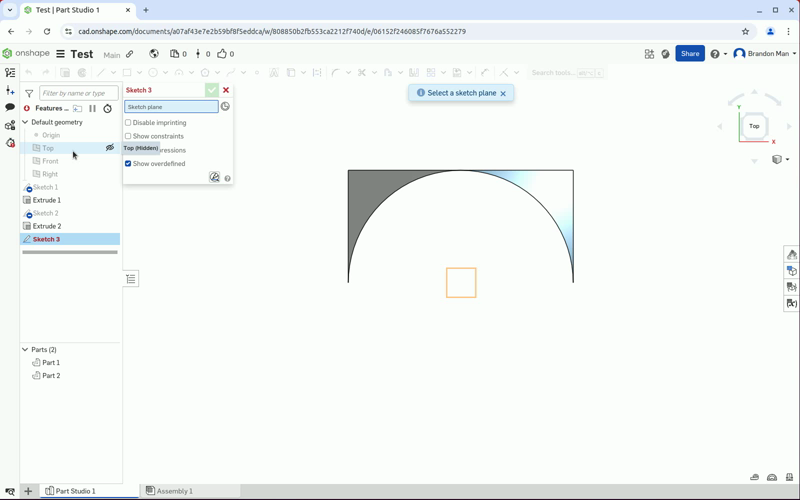
click(73, 150)
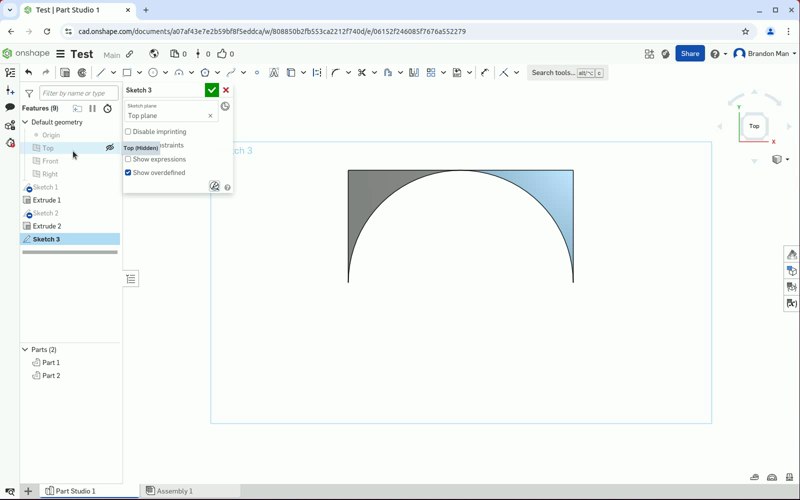
mouse_move(73, 352)
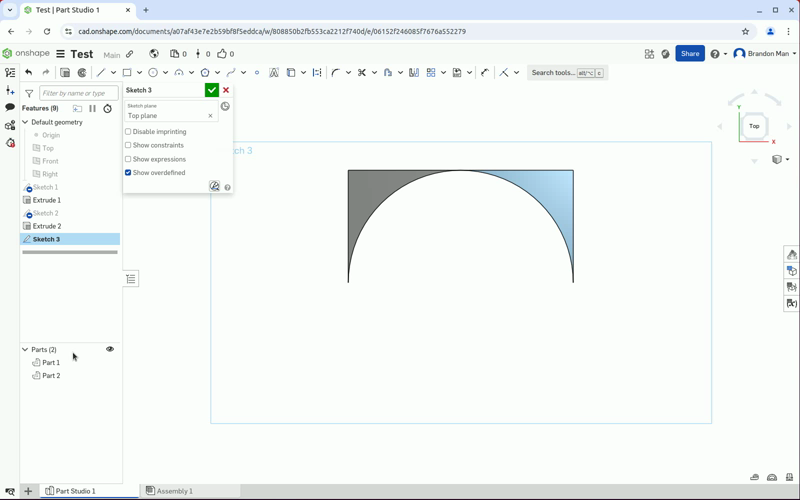
key(y)
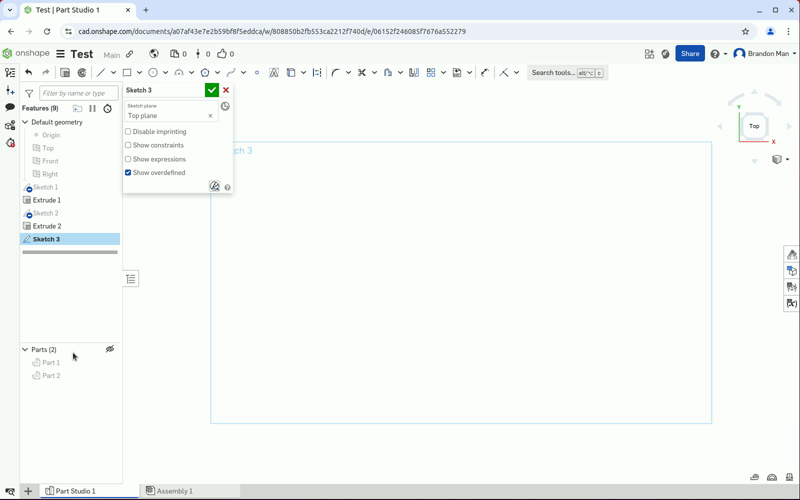
key(l)
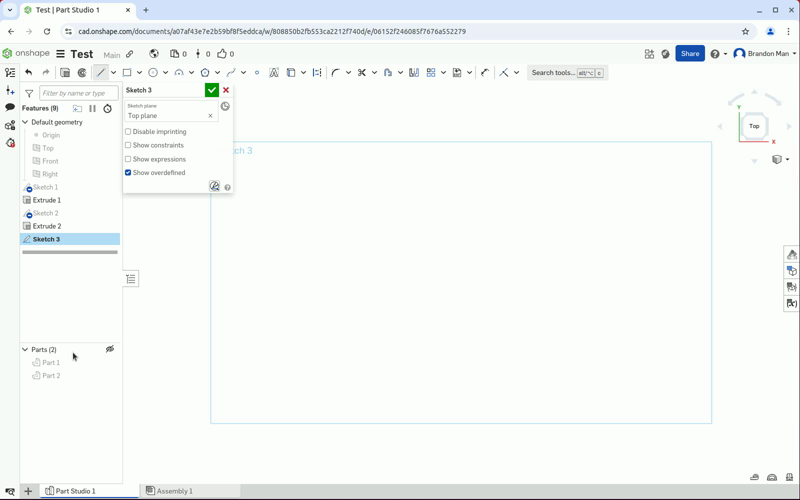
key_down(shift)
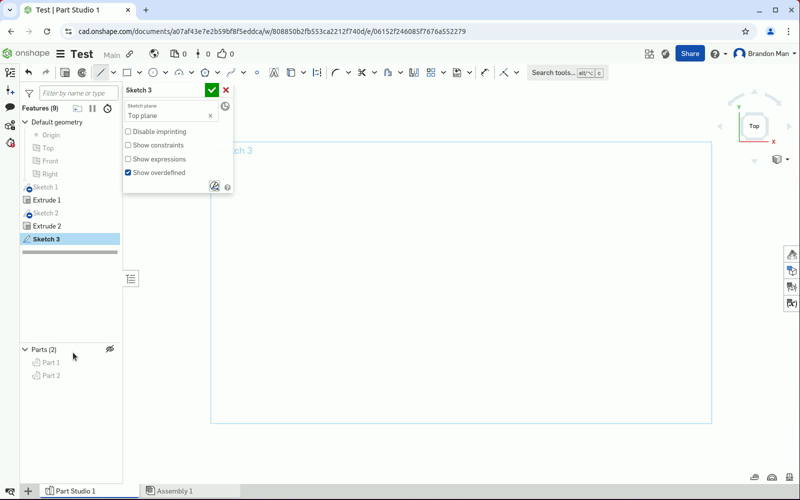
mouse_move(348, 395)
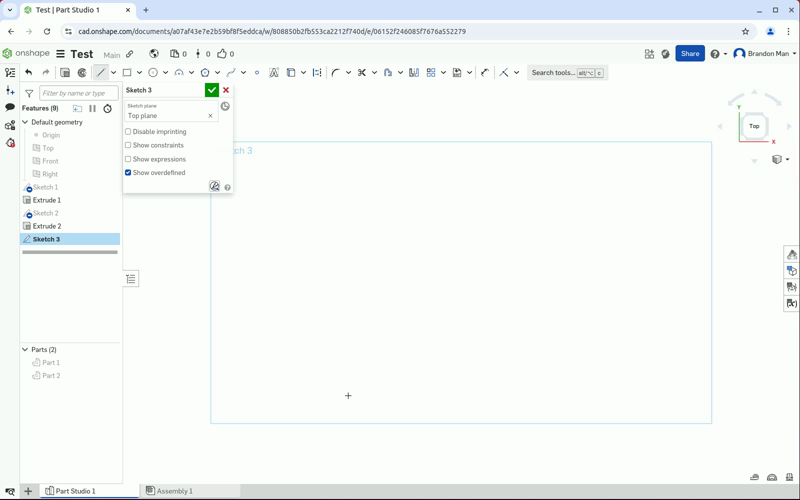
click(348, 395)
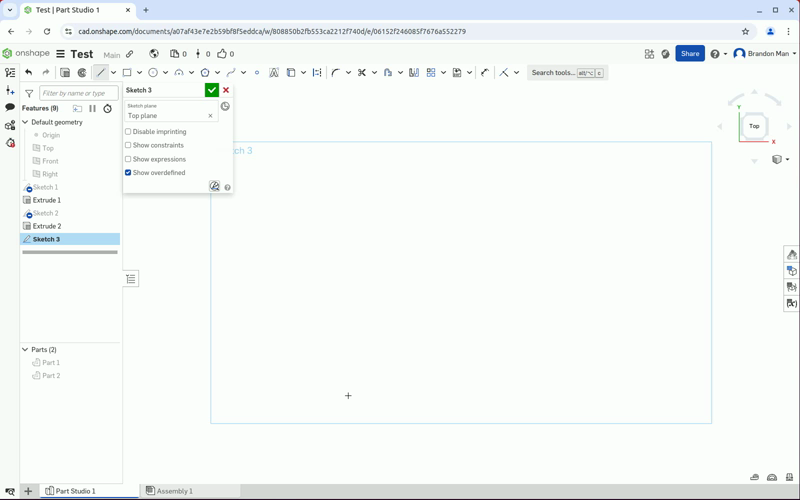
key_up(shift)
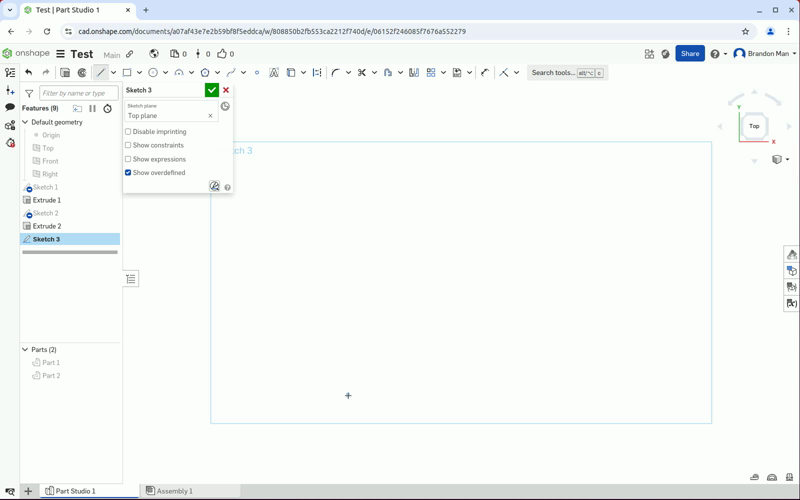
key_down(shift)
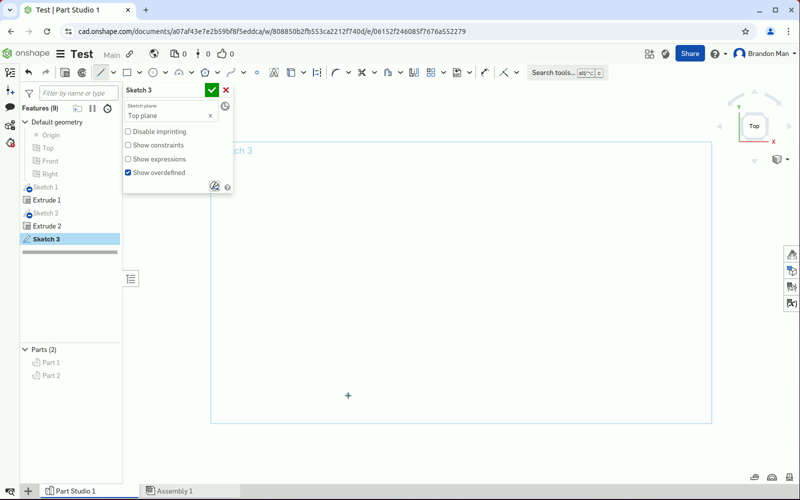
mouse_move(460, 395)
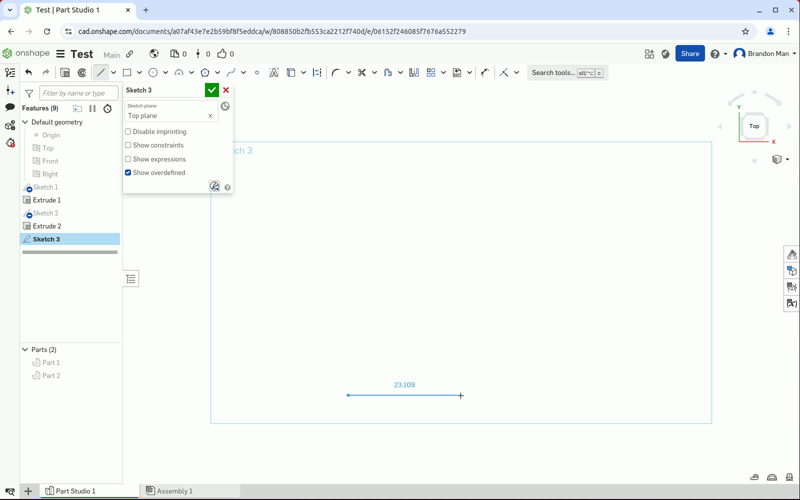
click(460, 395)
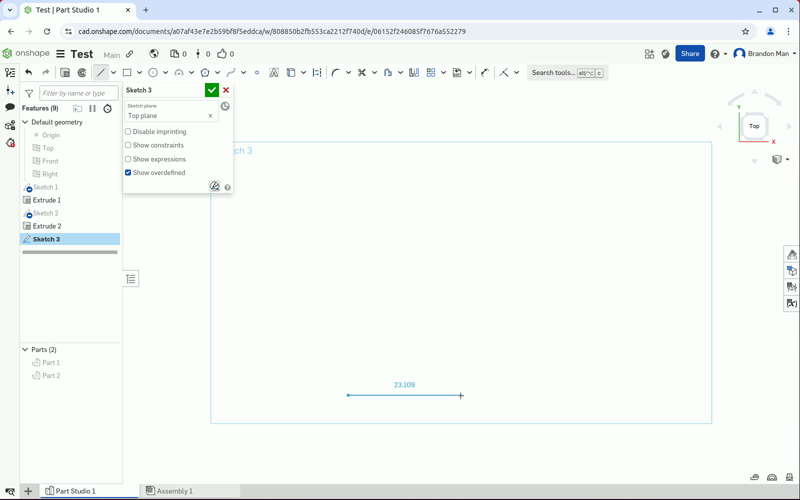
key_up(shift)
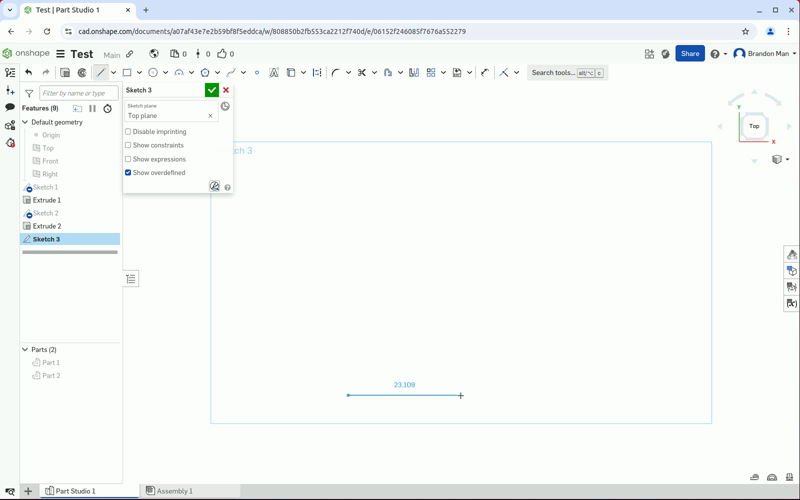
key(esc)
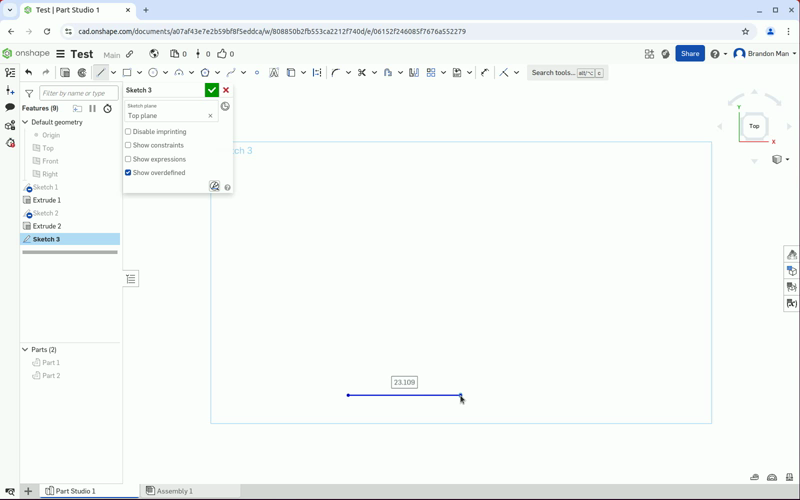
key(a)
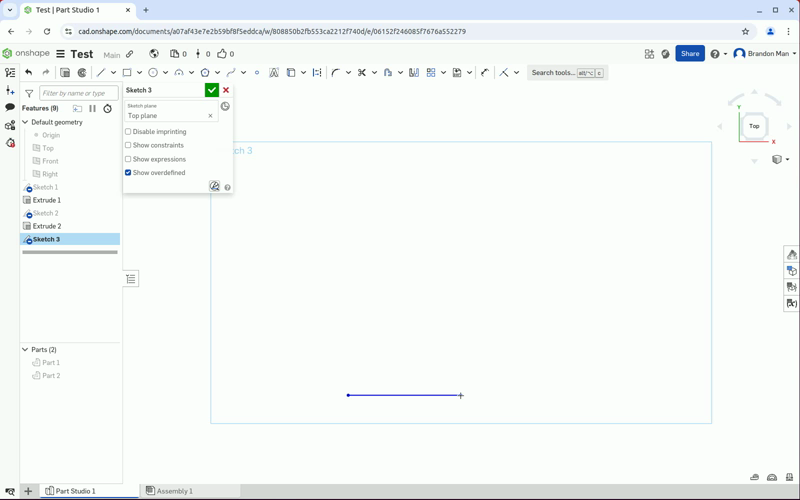
mouse_move(460, 395)
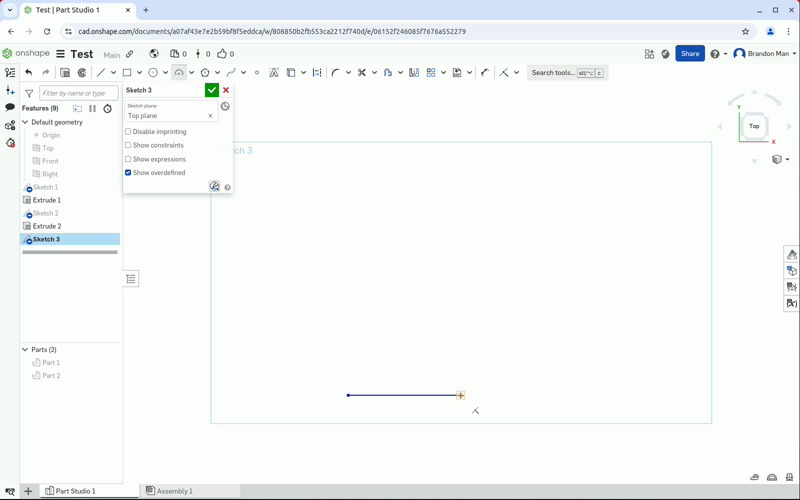
click(460, 395)
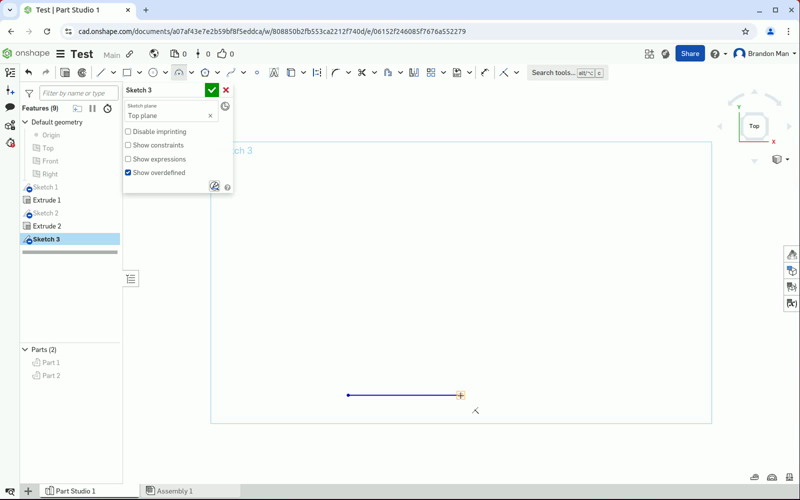
key_down(shift)
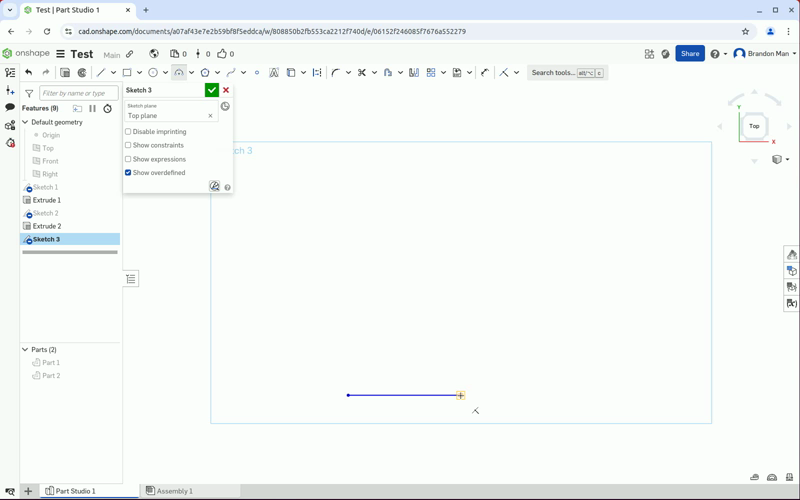
mouse_move(348, 282)
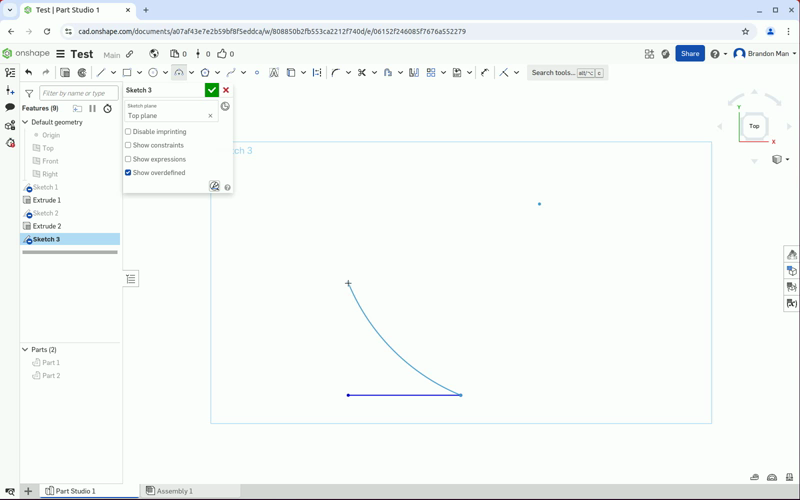
click(348, 282)
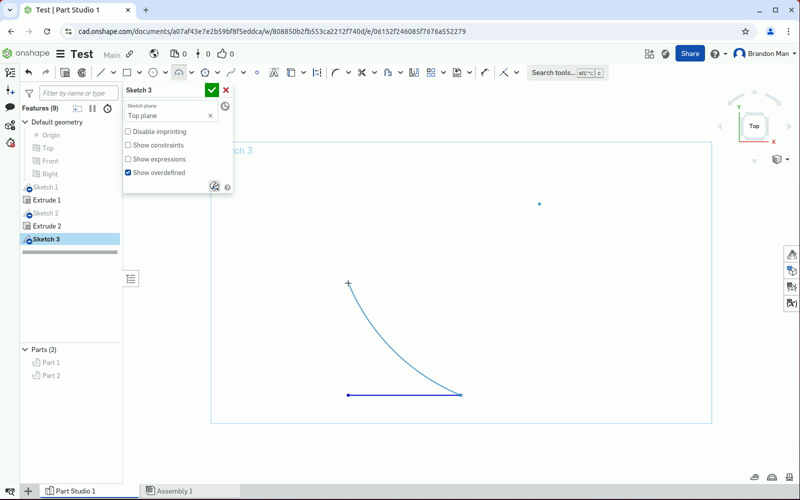
mouse_move(381, 362)
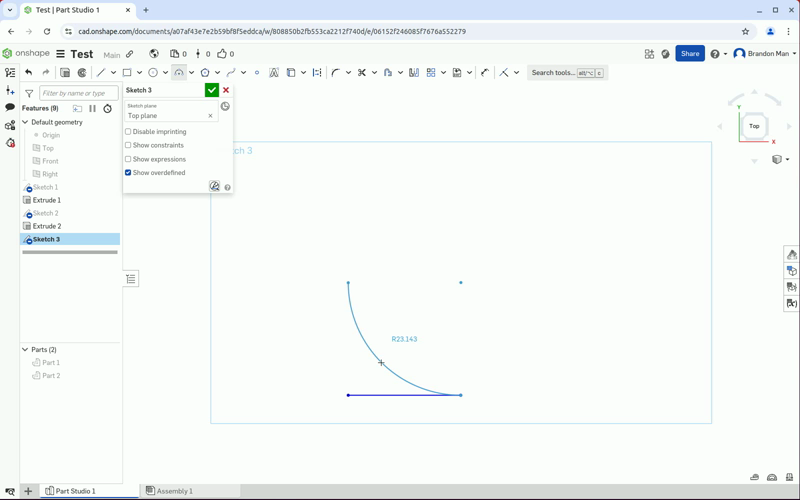
click(381, 362)
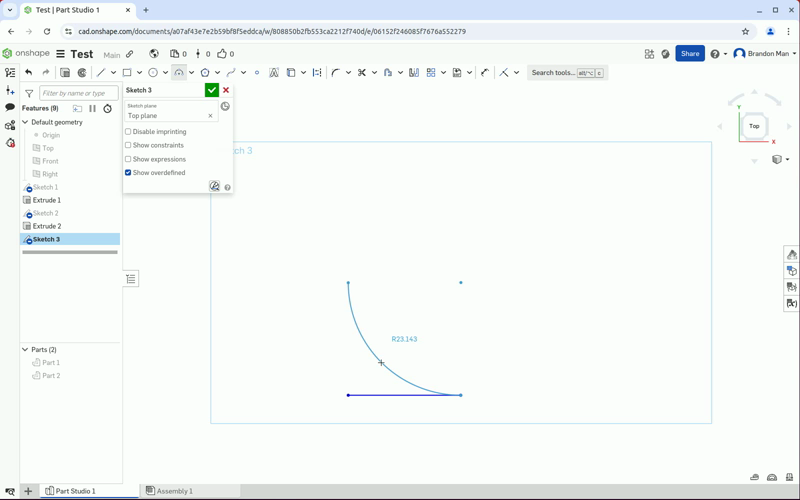
key_up(shift)
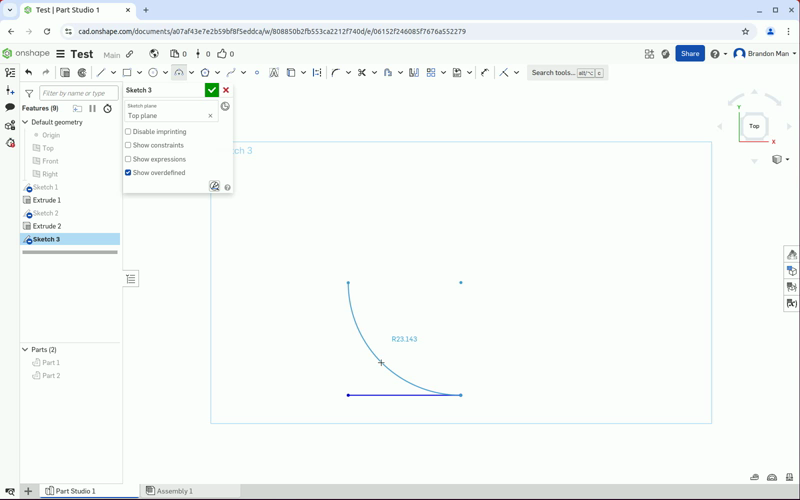
key(esc)
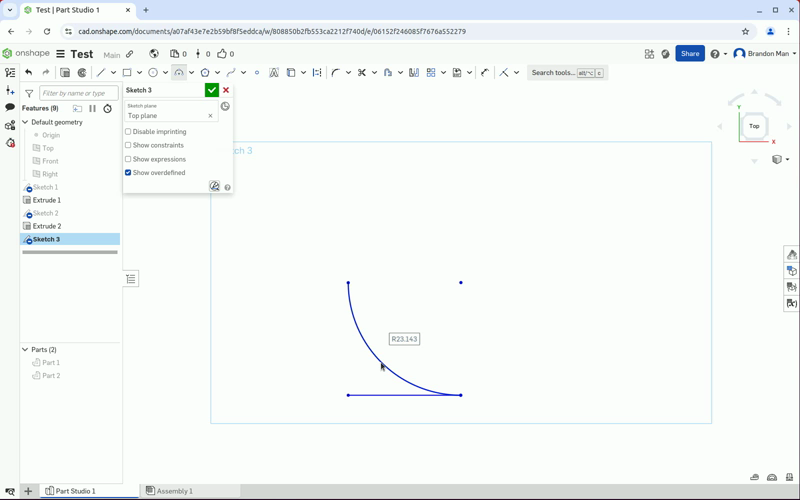
key(l)
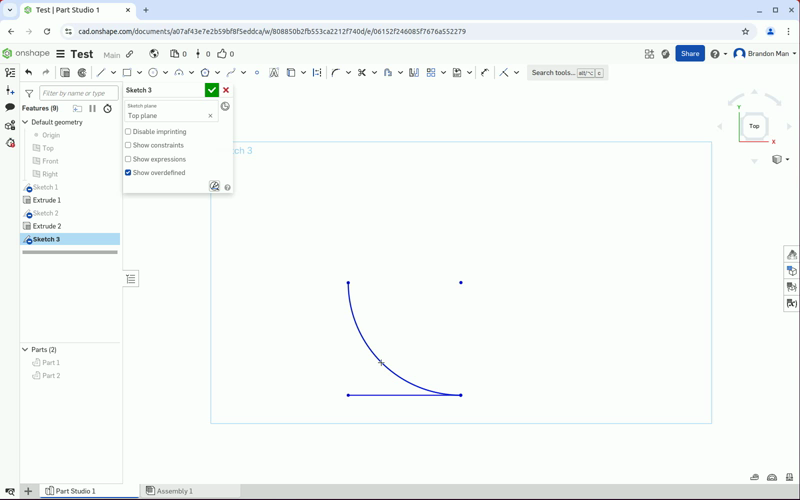
mouse_move(348, 282)
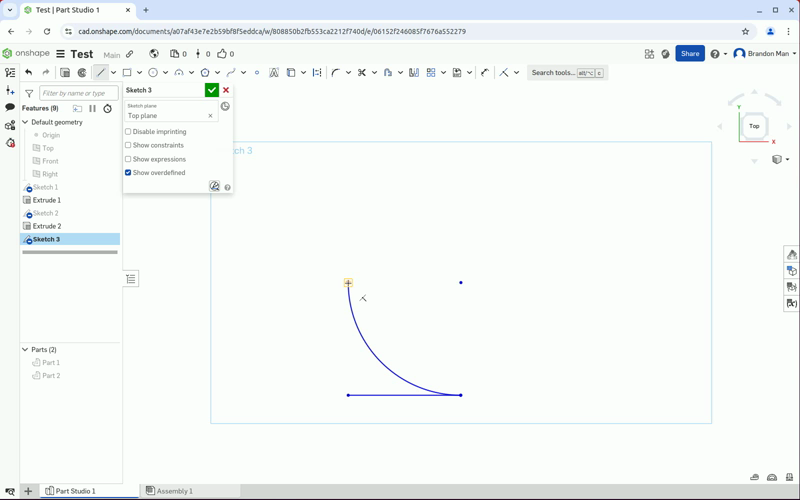
click(348, 282)
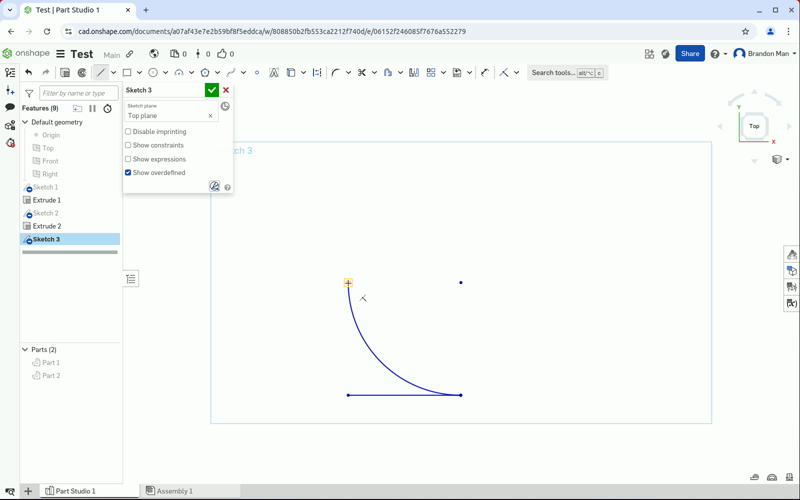
key_down(shift)
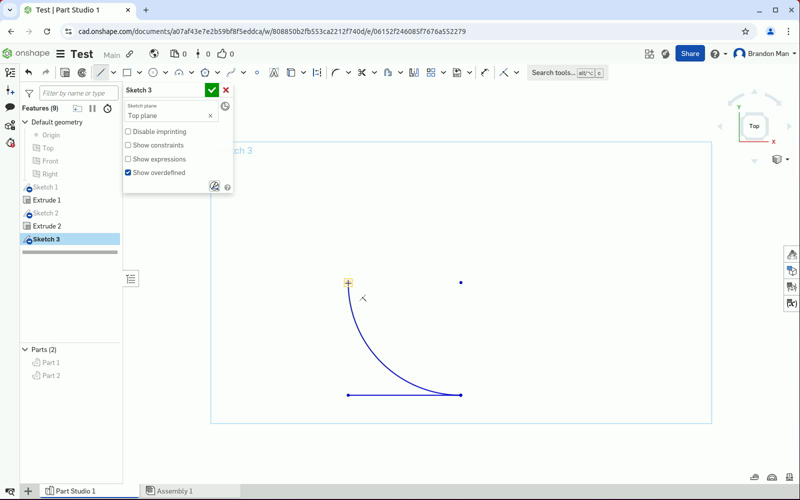
mouse_move(348, 395)
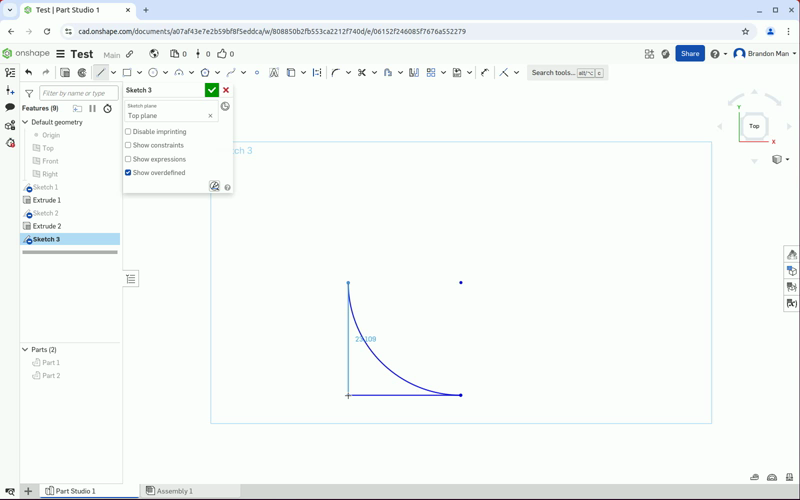
key_up(shift)
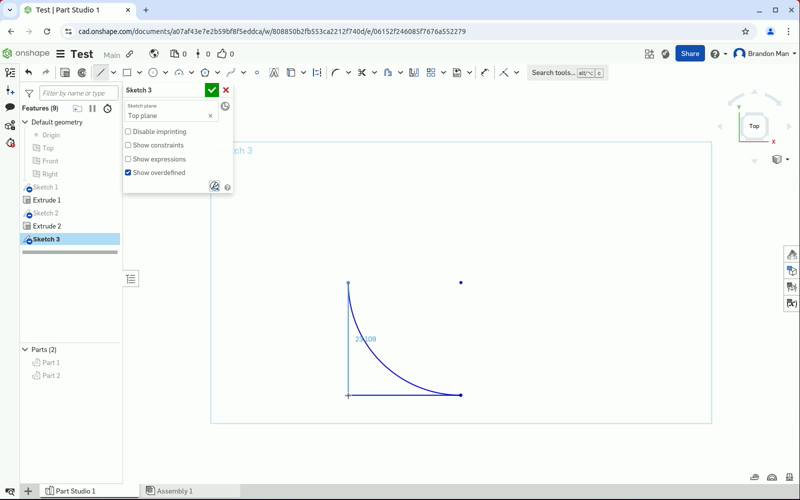
click(348, 395)
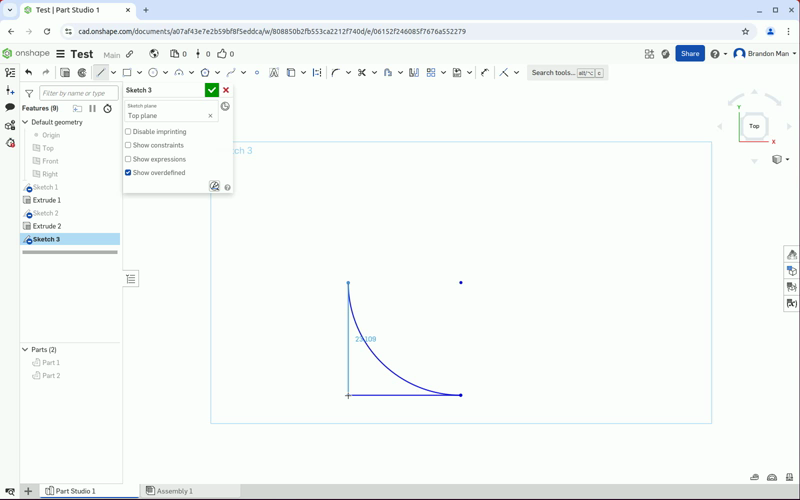
key(esc)
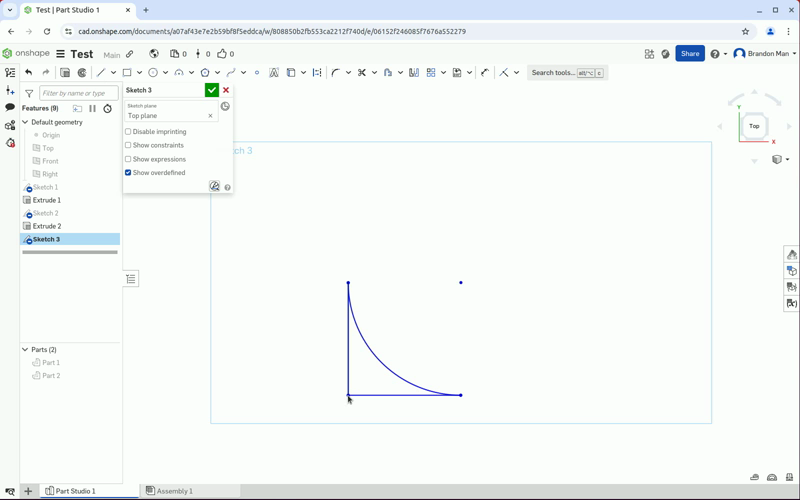
mouse_move(403, 388)
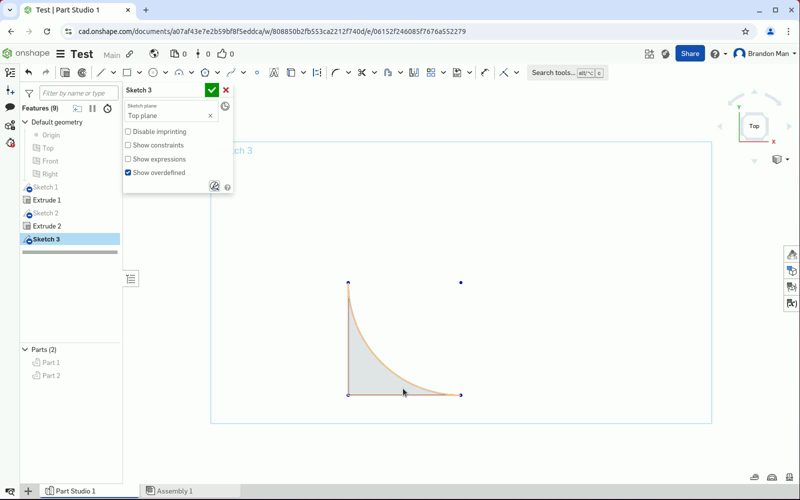
click(403, 388)
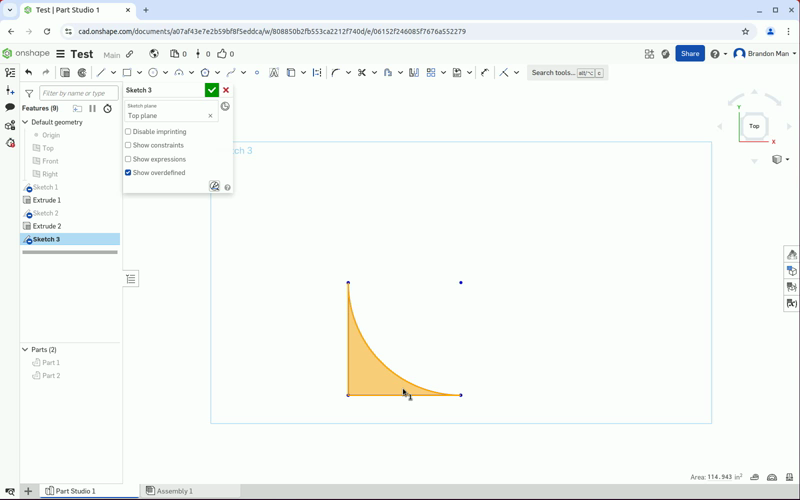
mouse_move(73, 352)
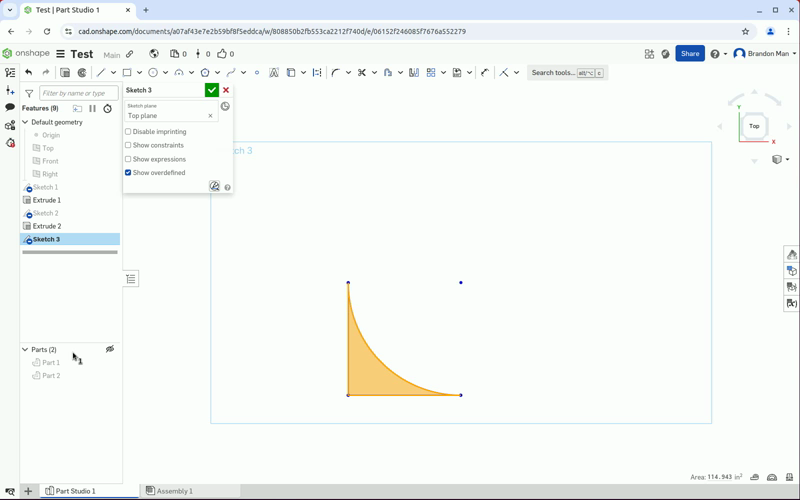
key(shift+y)
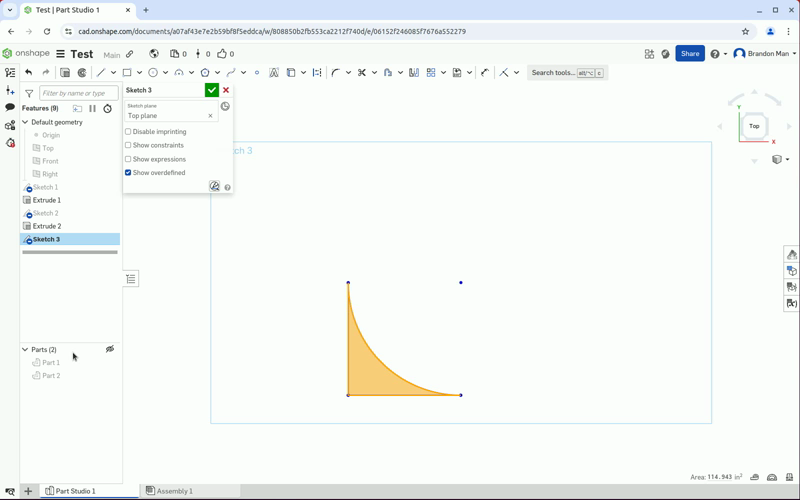
key(shift+e)
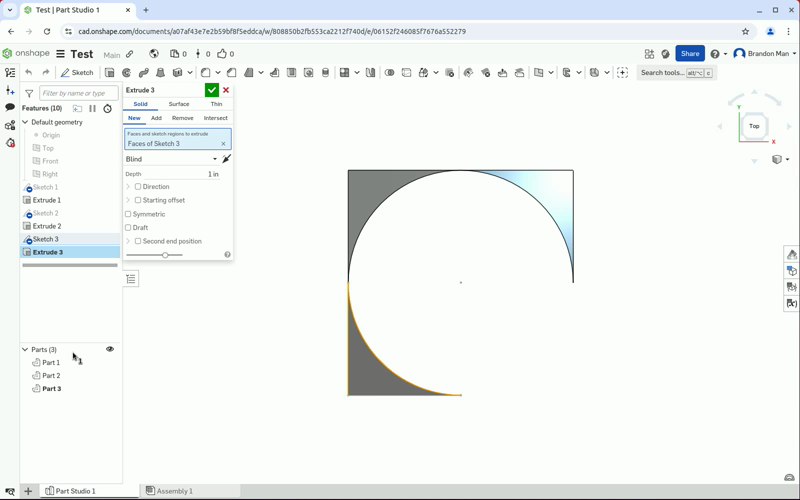
mouse_move(143, 106)
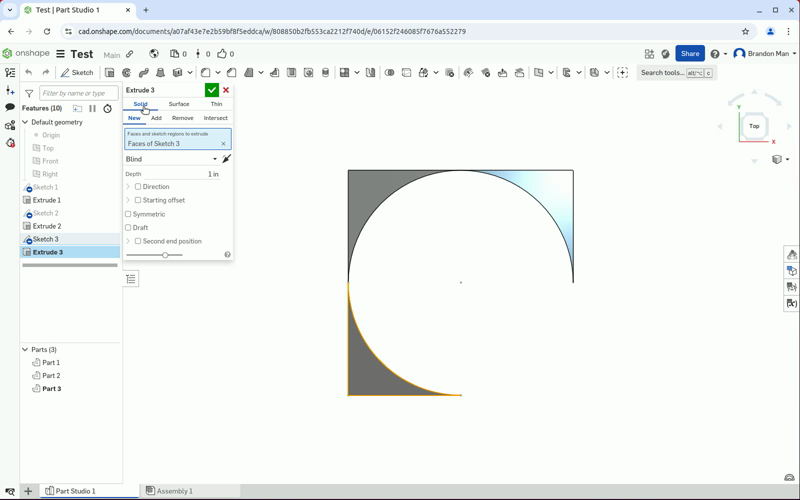
click(143, 106)
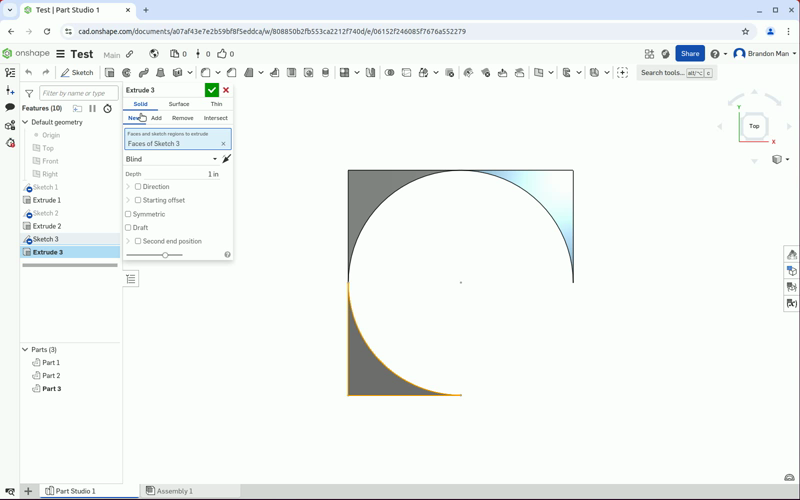
mouse_move(137, 120)
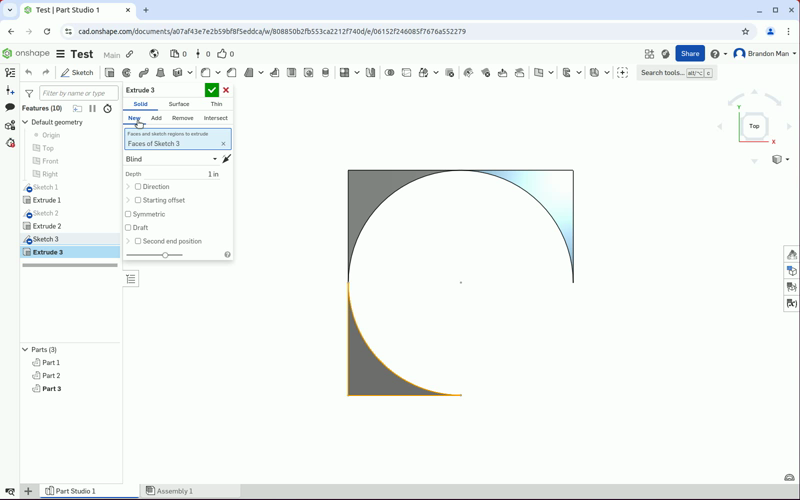
click(137, 120)
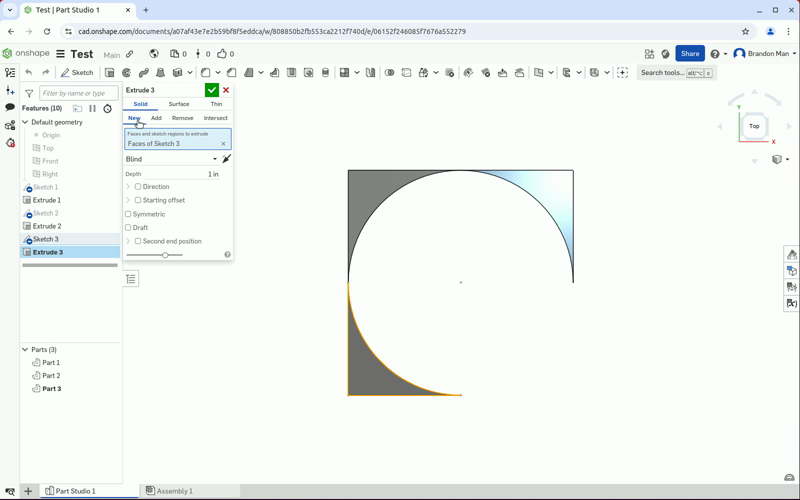
key(tab, 4)
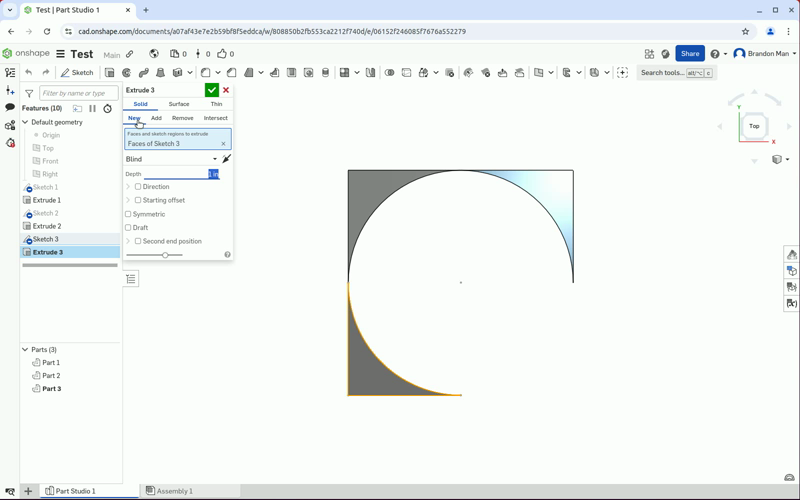
text(23.108)
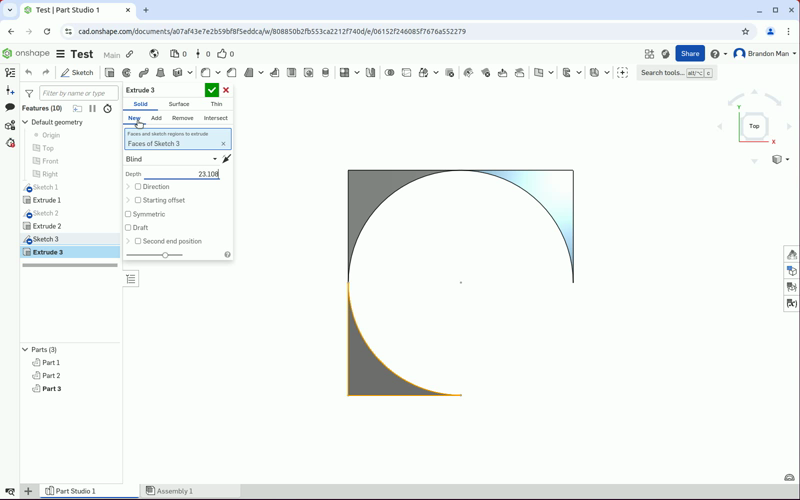
key(enter)
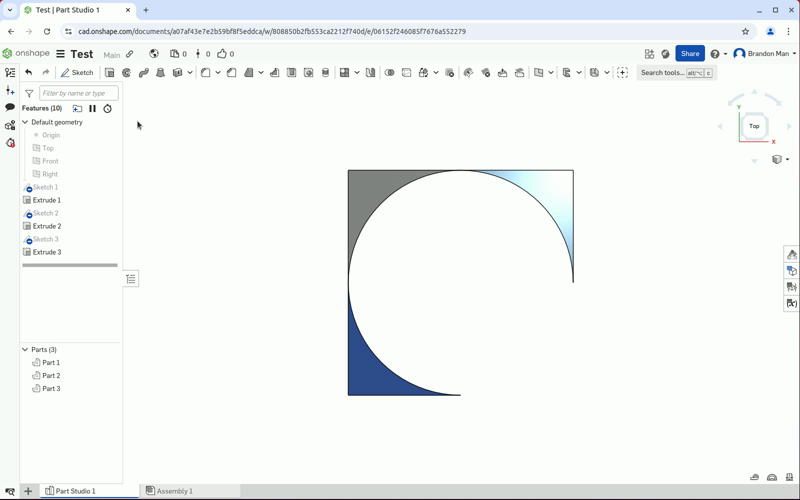
key(shift+h)
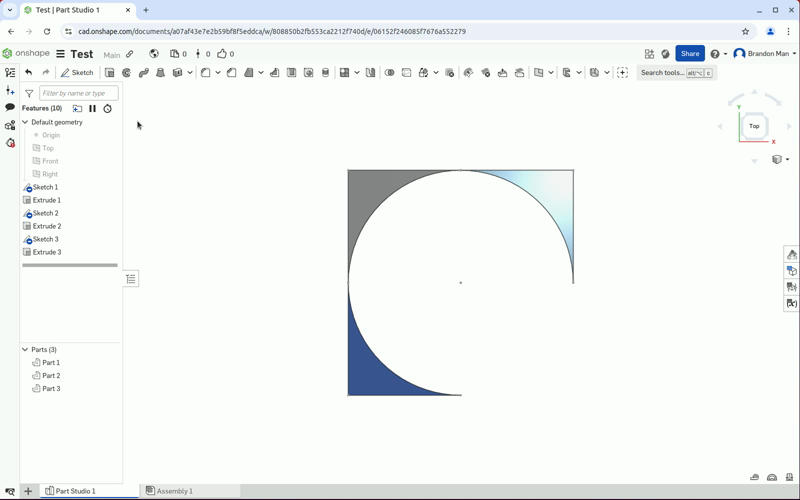
key(shift+h)
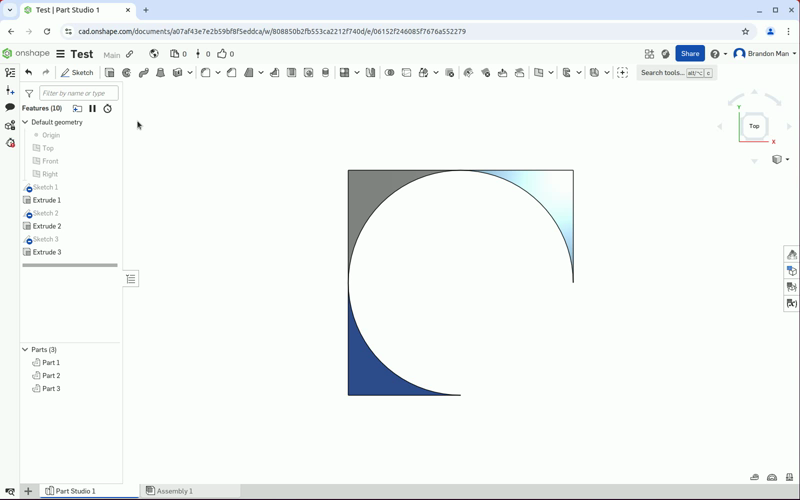
mouse_move(73, 189)
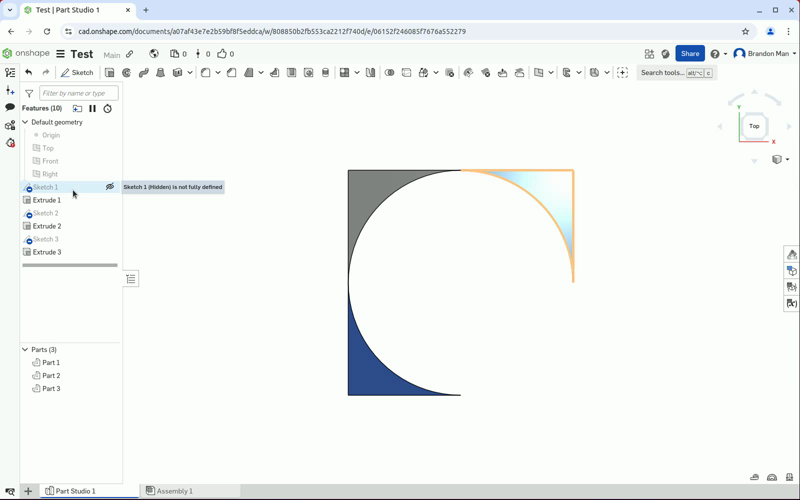
click(73, 189)
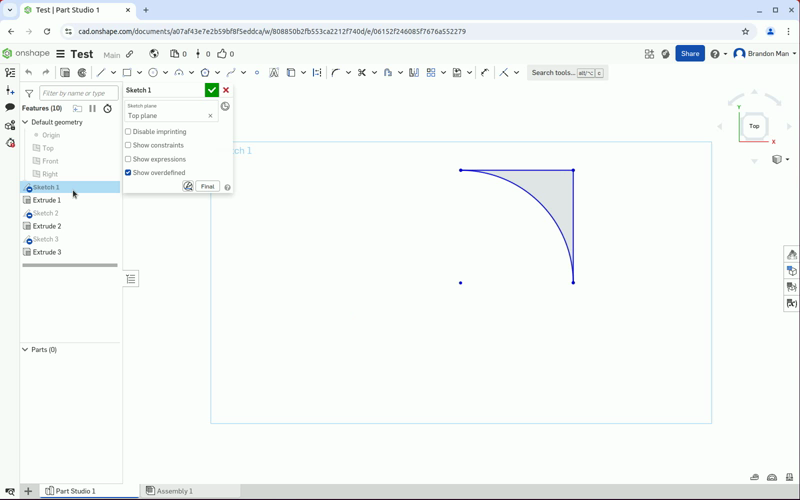
mouse_move(229, 92)
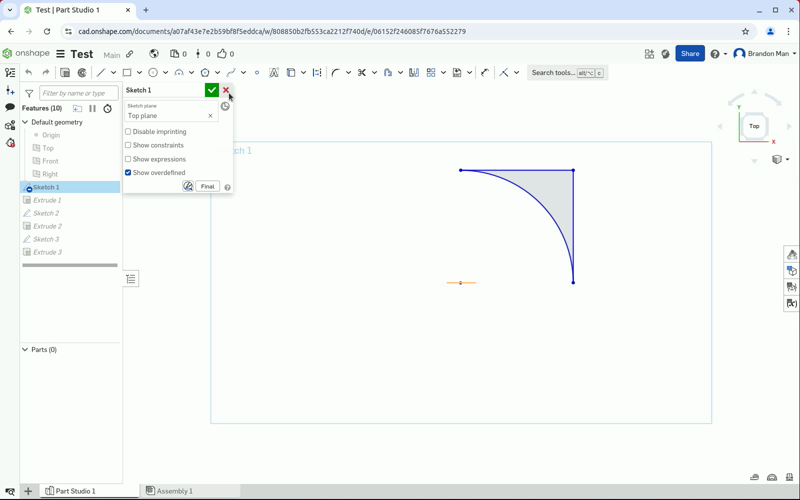
click(229, 92)
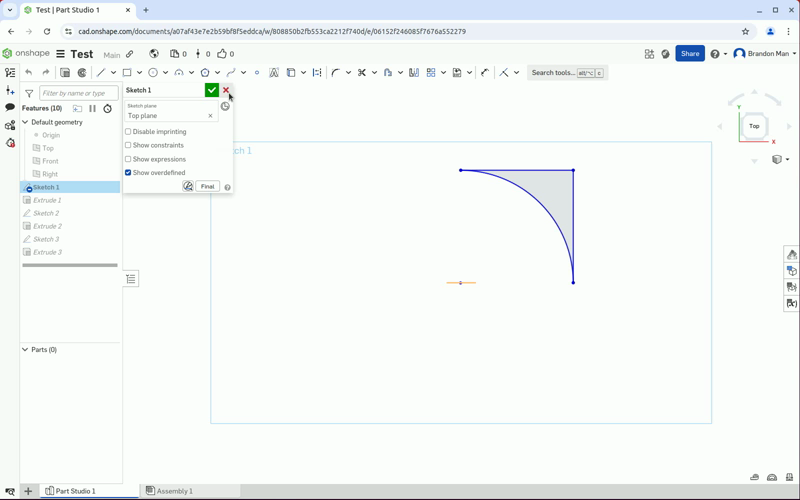
key(shift+s)
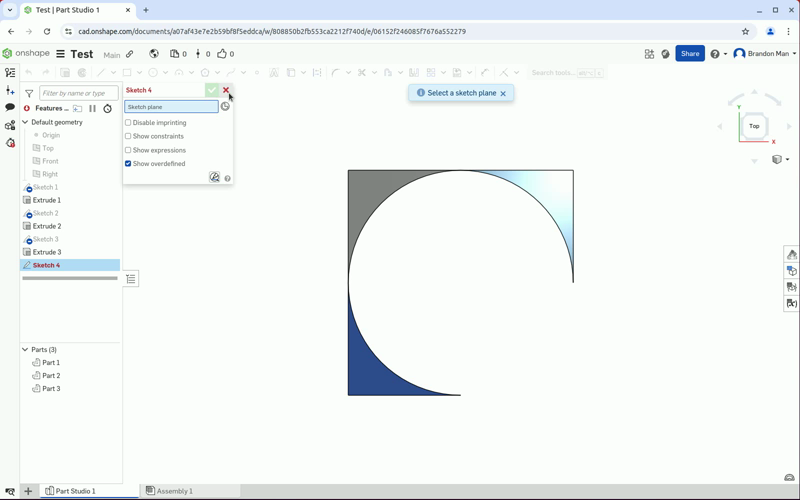
mouse_move(73, 150)
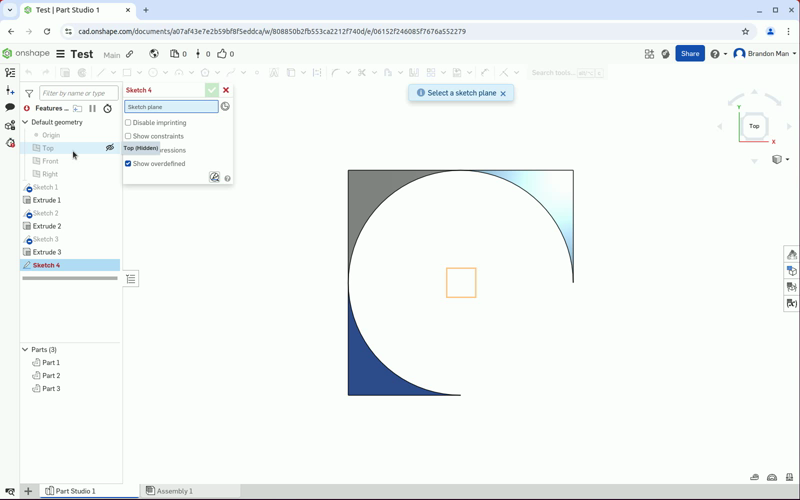
click(73, 150)
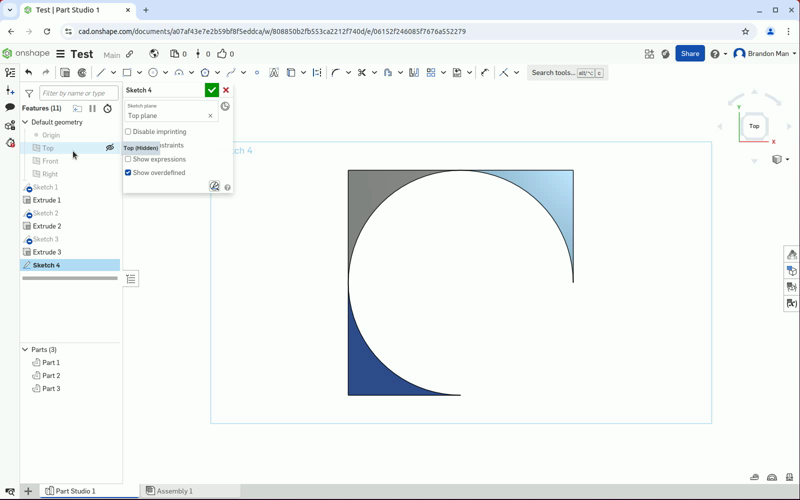
mouse_move(73, 352)
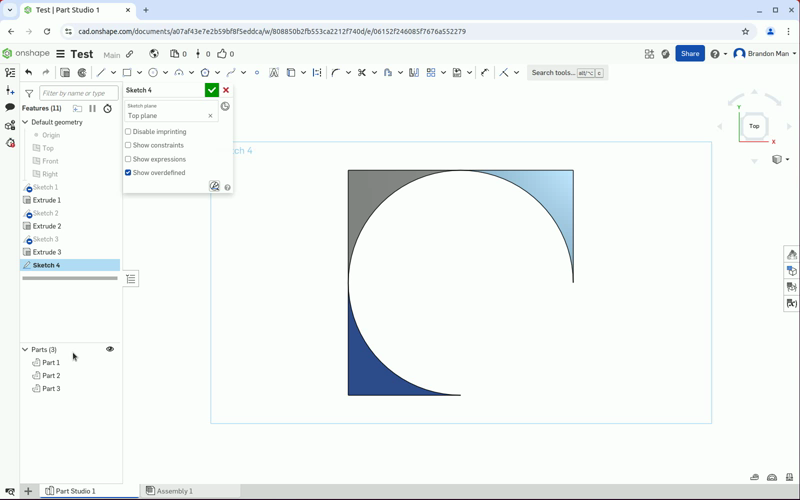
key(y)
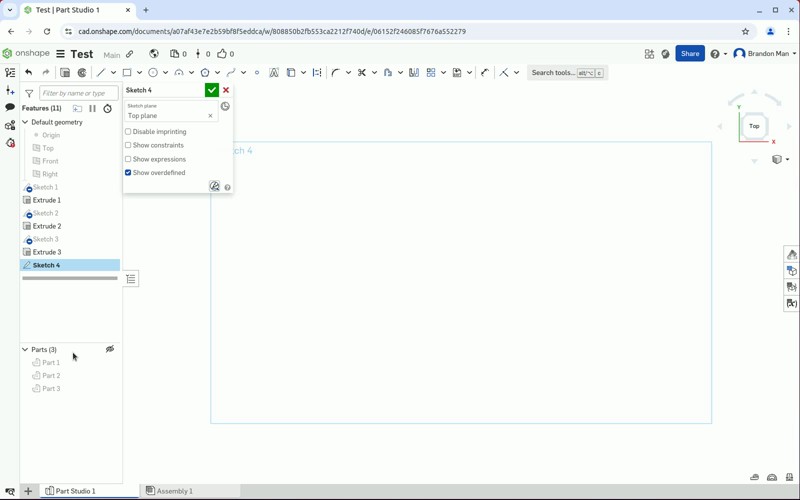
key(l)
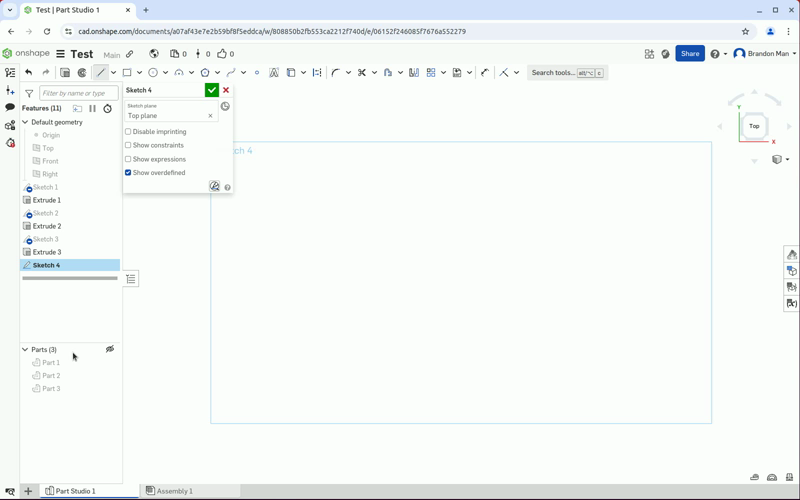
key_down(shift)
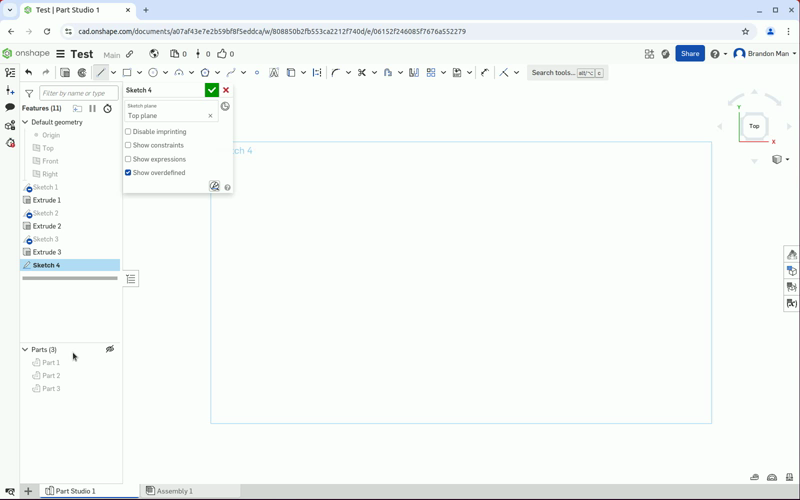
mouse_move(460, 395)
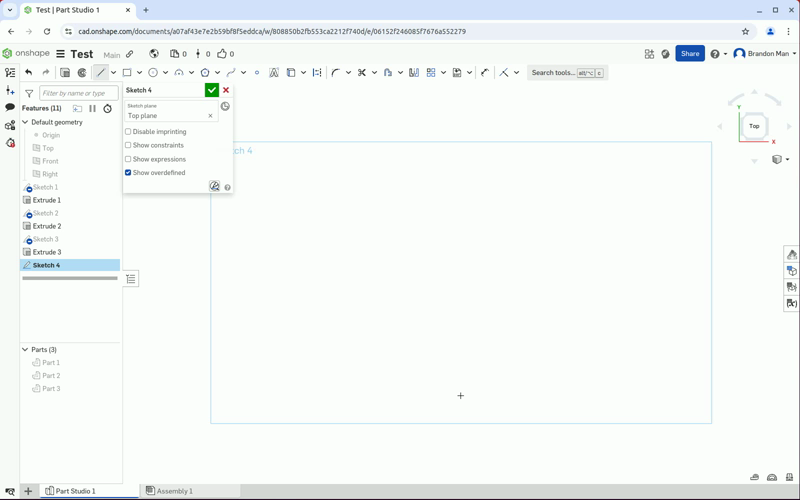
click(460, 395)
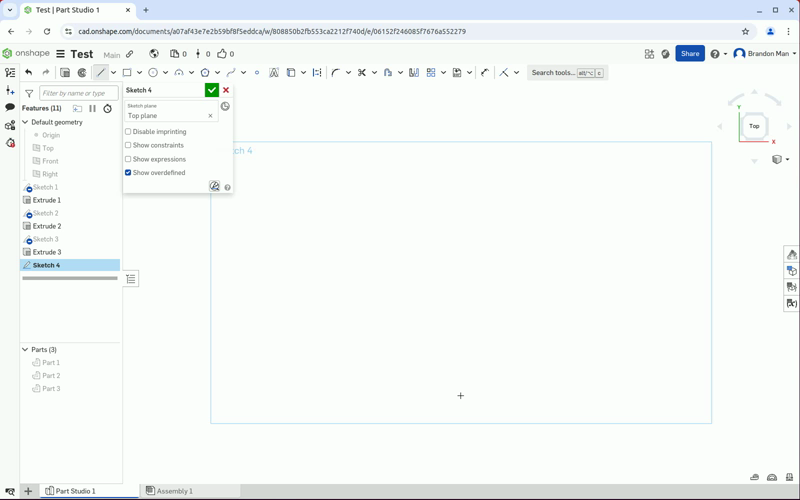
key_up(shift)
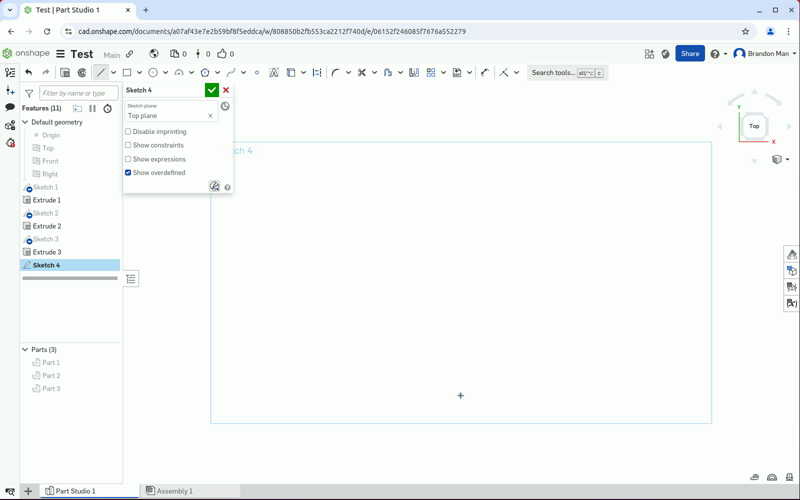
key_down(shift)
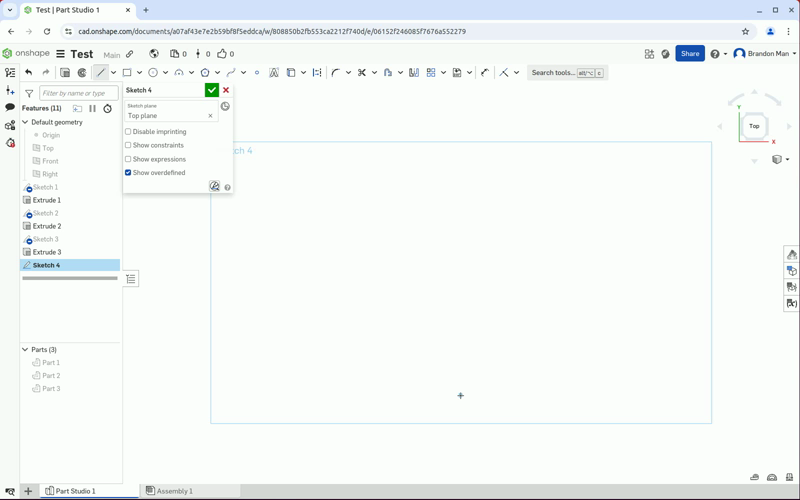
mouse_move(573, 395)
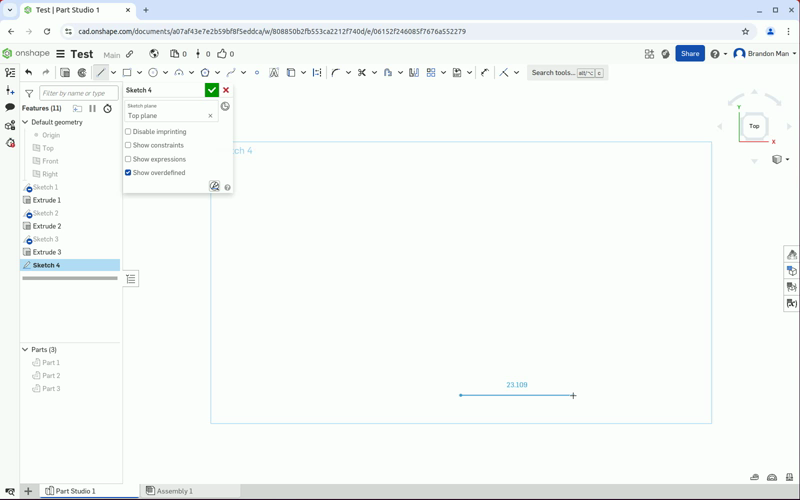
click(573, 395)
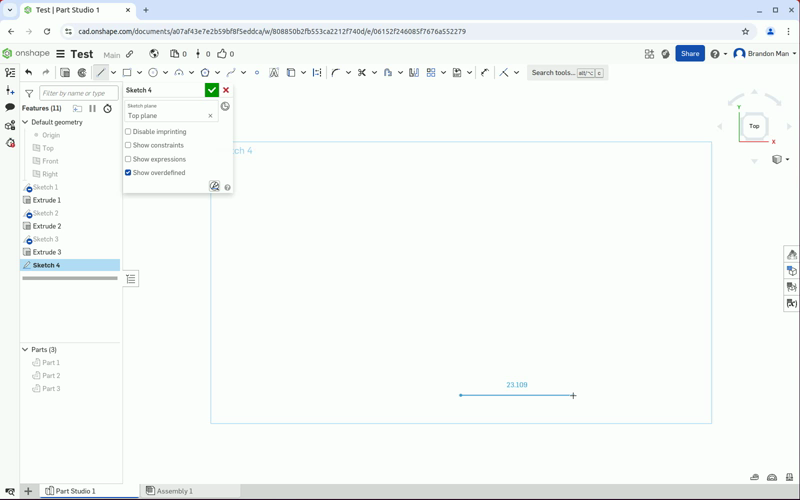
key_up(shift)
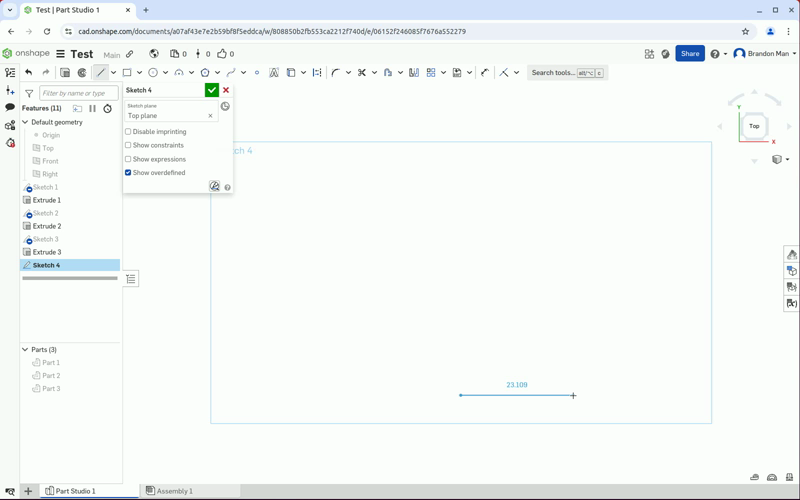
key_down(shift)
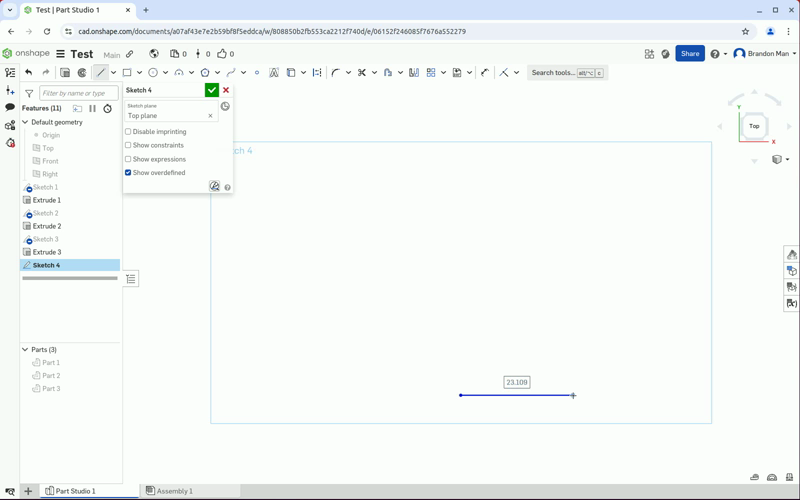
mouse_move(573, 282)
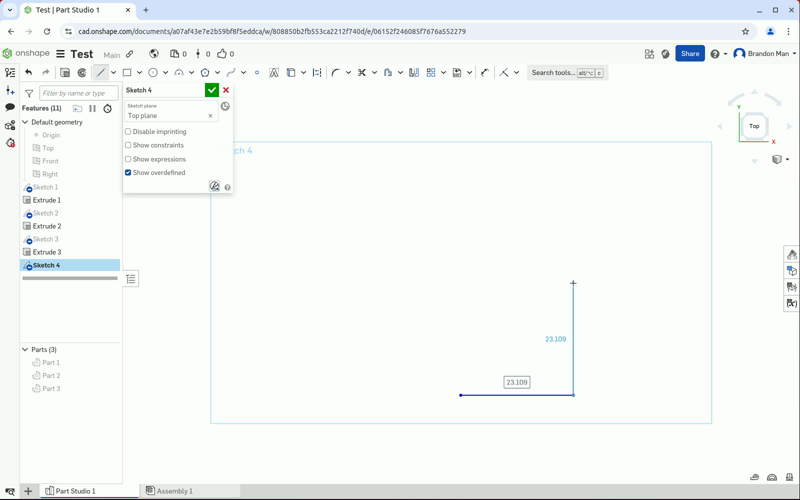
click(573, 282)
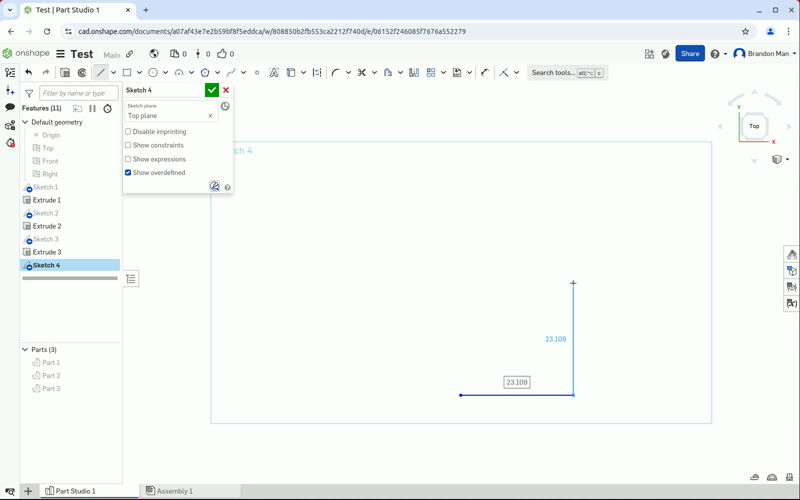
key_up(shift)
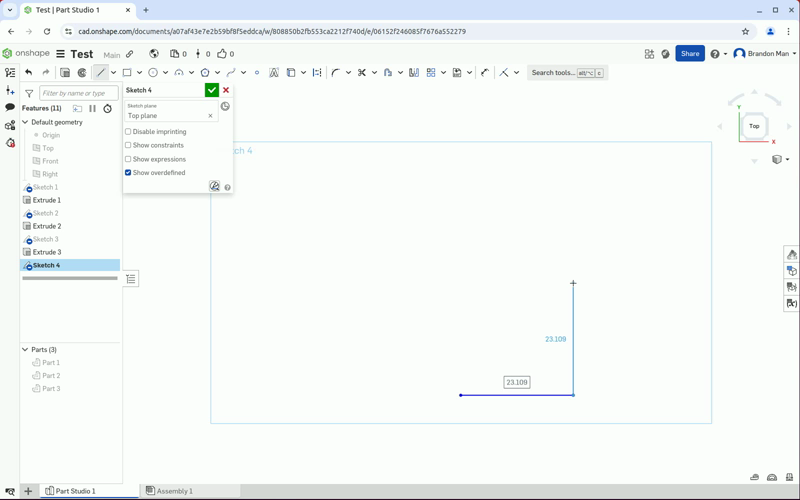
key(esc)
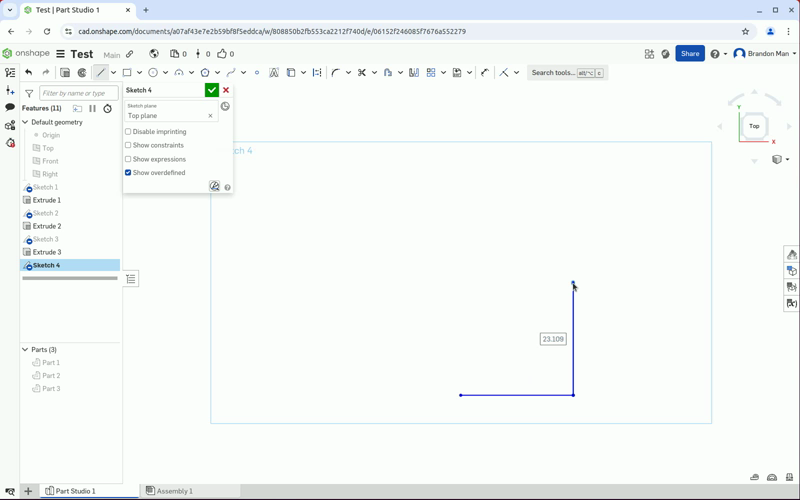
key(a)
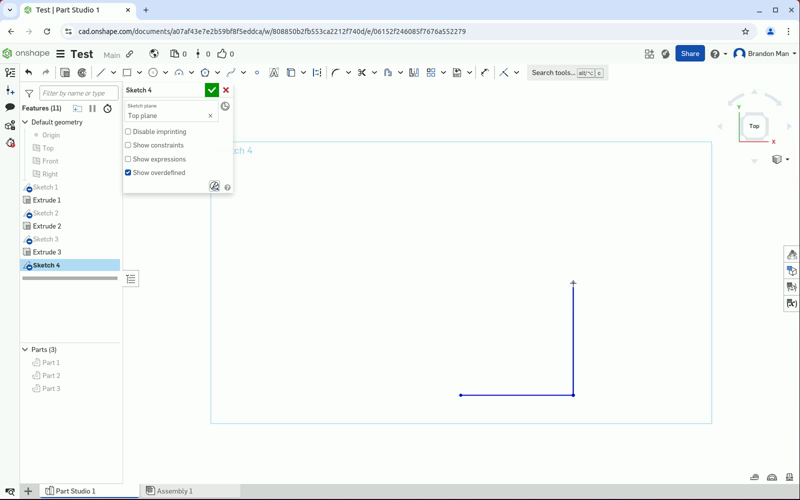
mouse_move(573, 282)
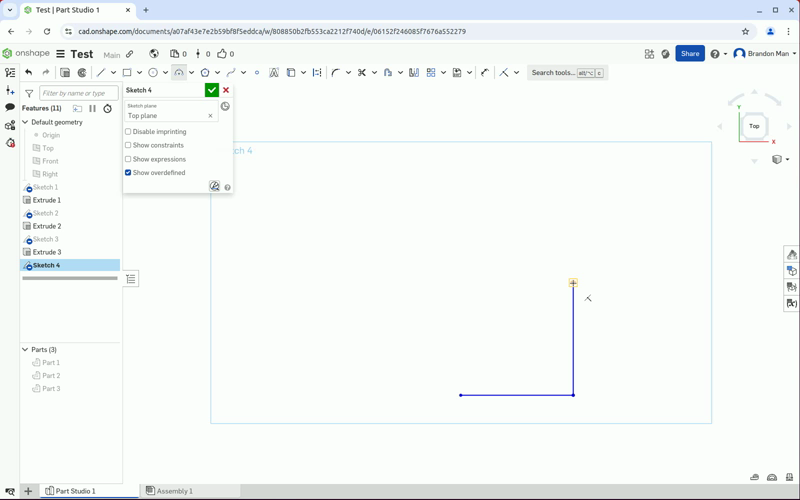
click(573, 282)
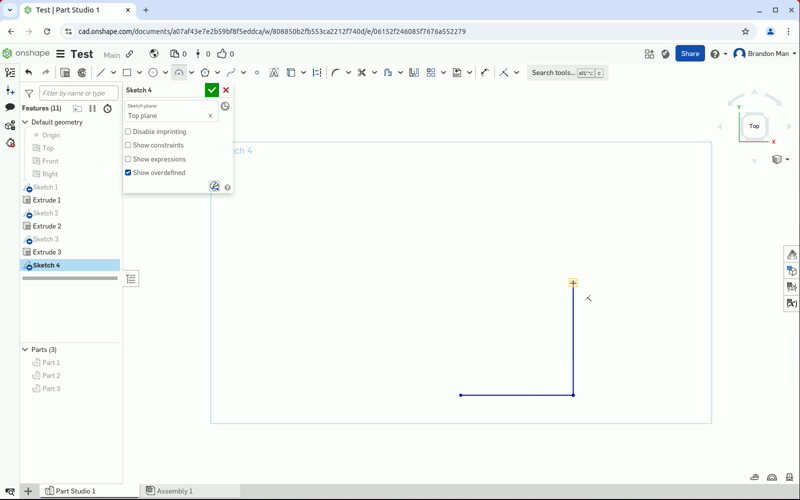
mouse_move(460, 395)
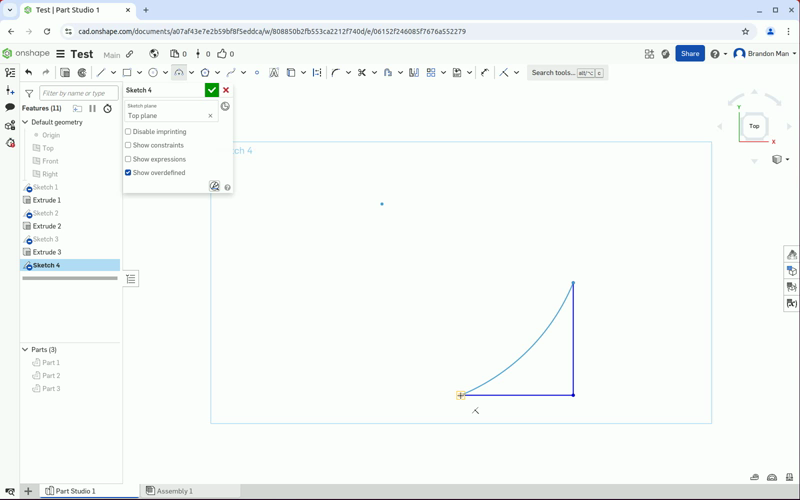
click(460, 395)
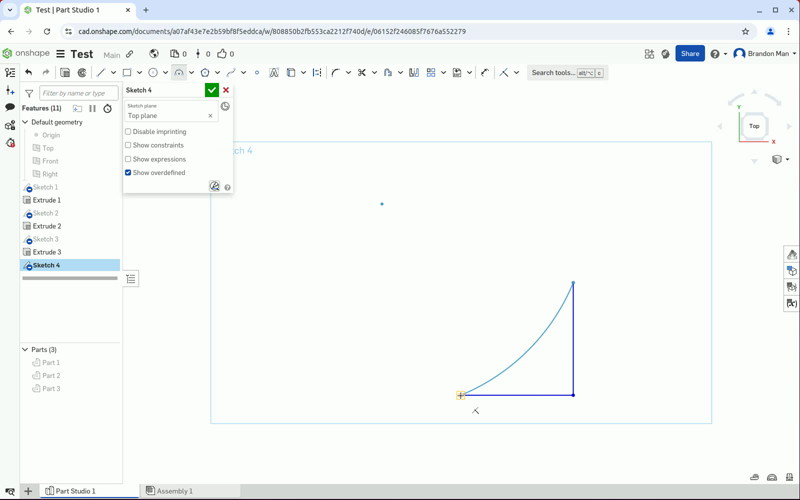
key_down(shift)
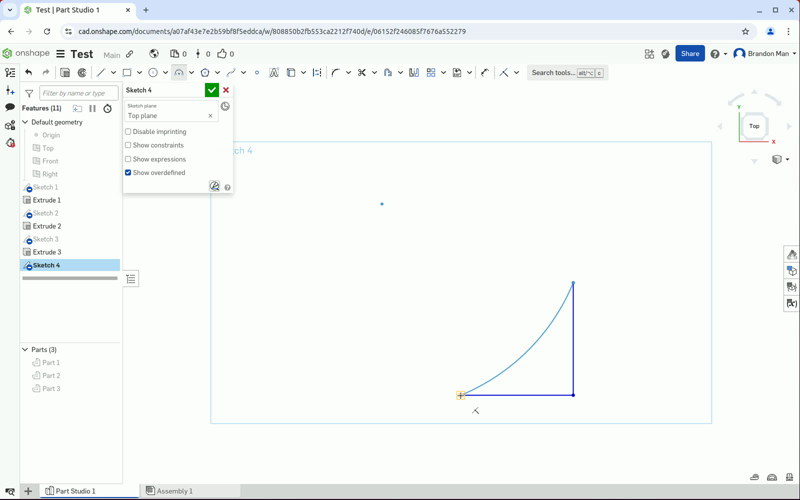
mouse_move(540, 362)
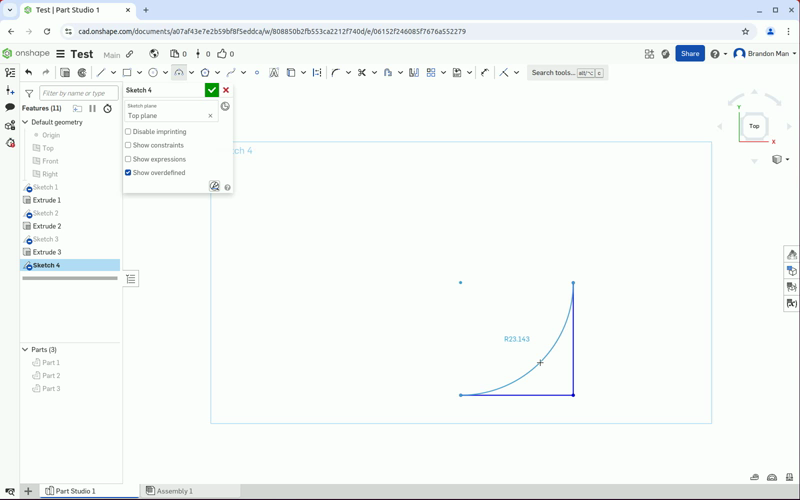
click(540, 362)
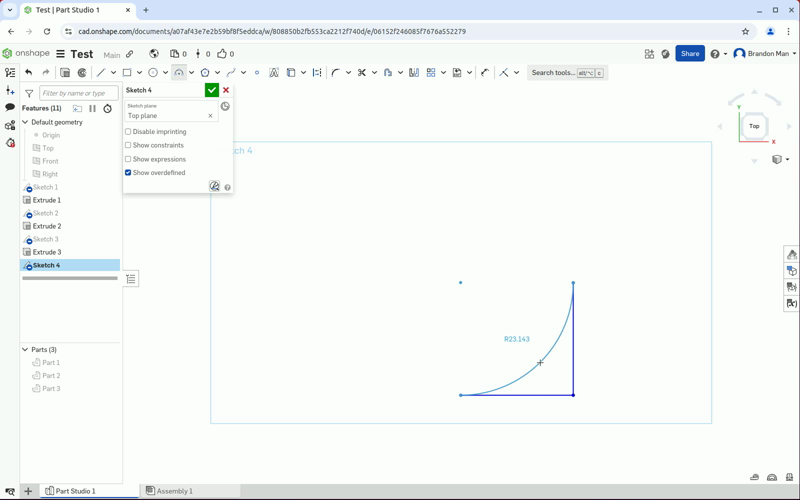
key_up(shift)
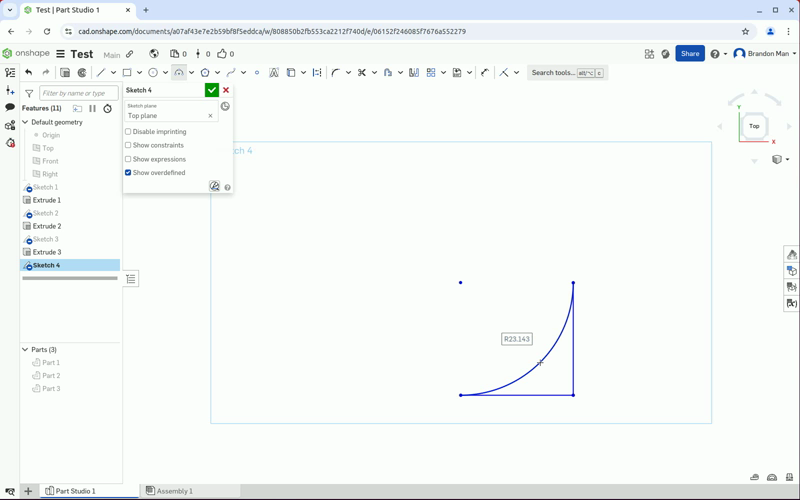
key(esc)
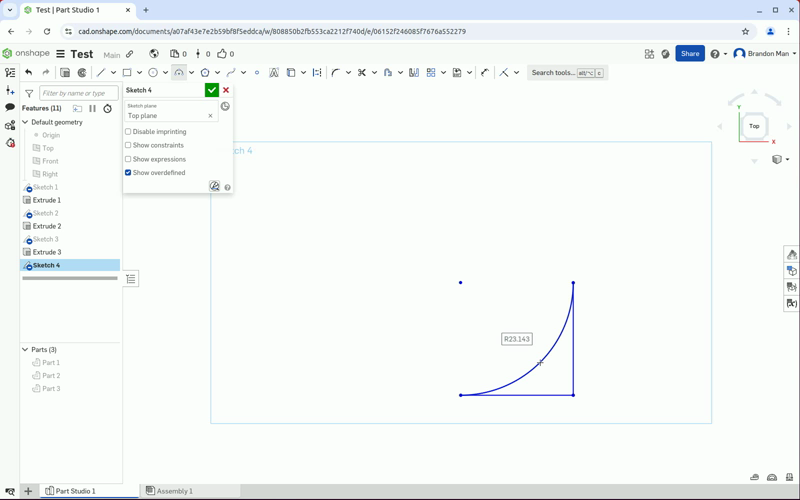
mouse_move(571, 382)
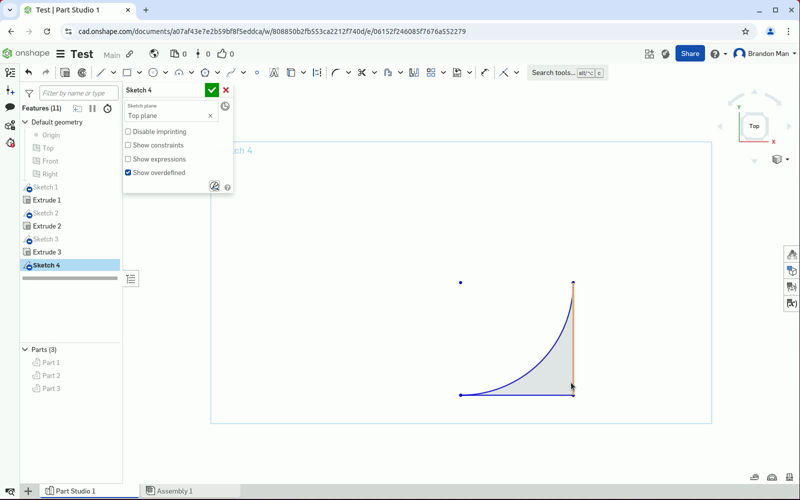
click(571, 382)
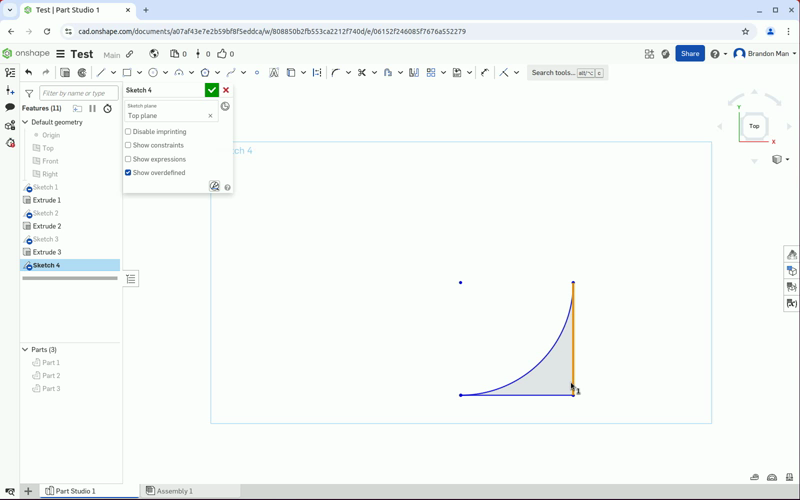
mouse_move(73, 352)
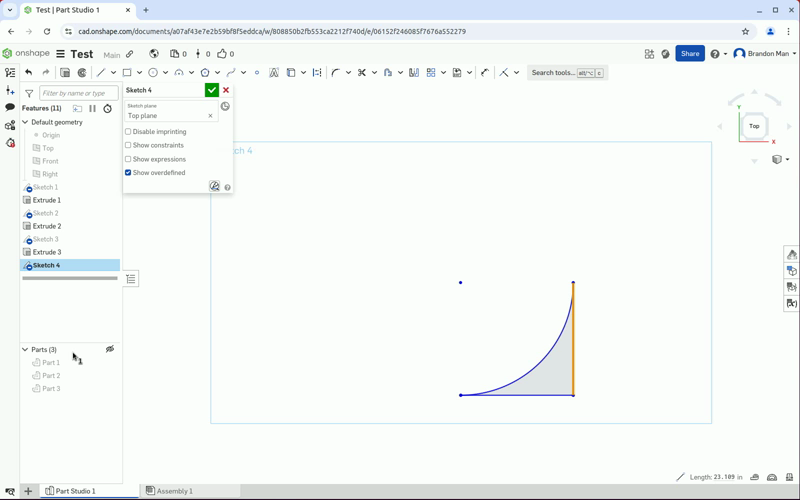
key(shift+y)
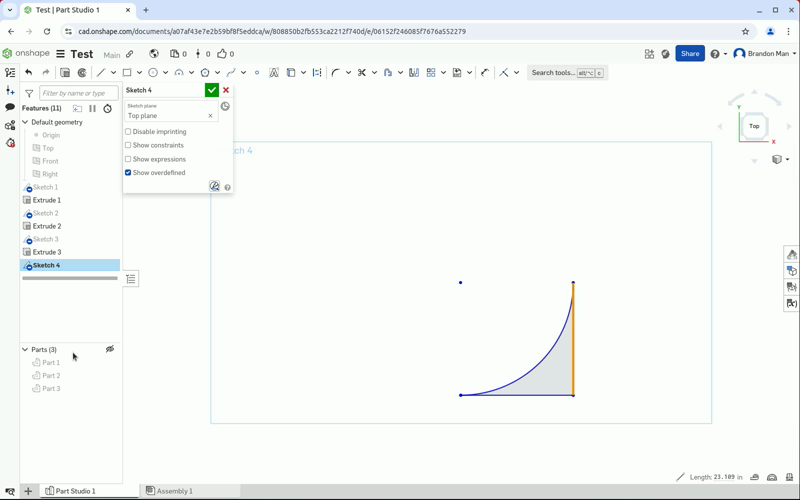
key(shift+e)
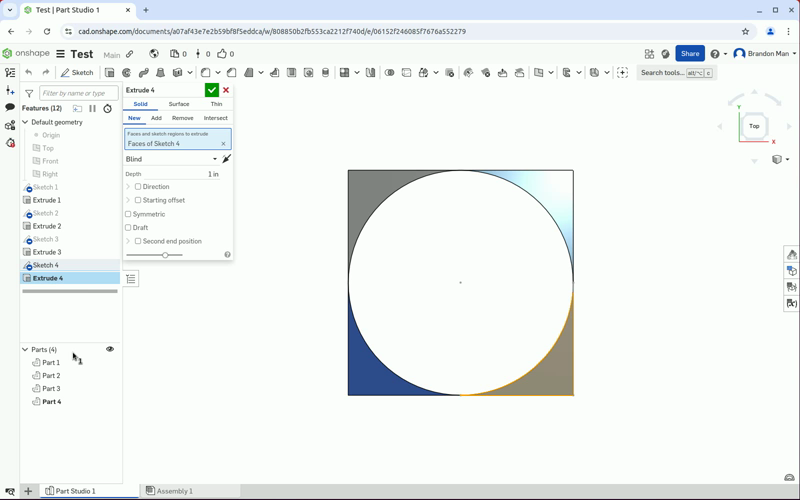
mouse_move(143, 106)
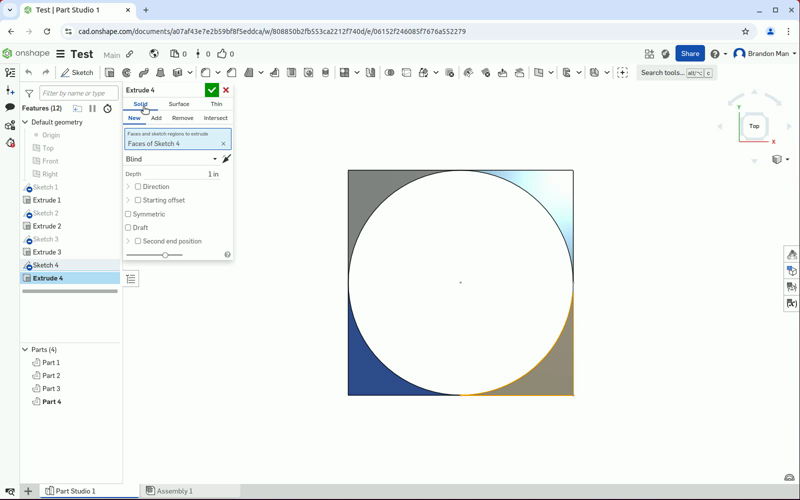
click(143, 106)
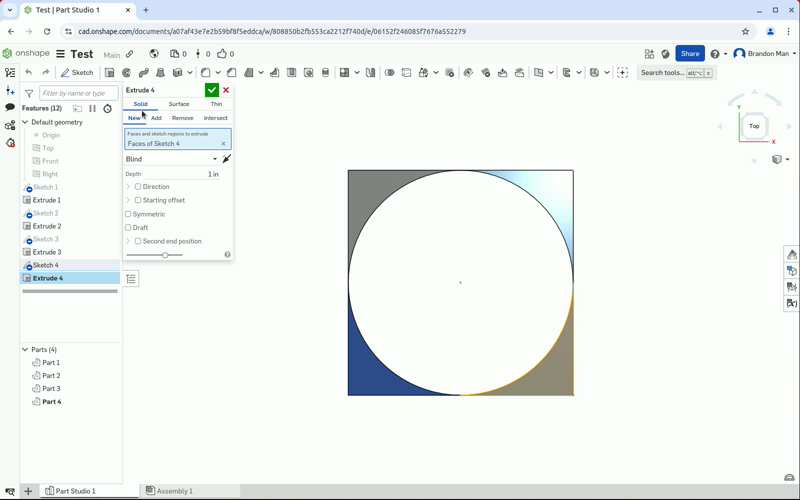
mouse_move(137, 120)
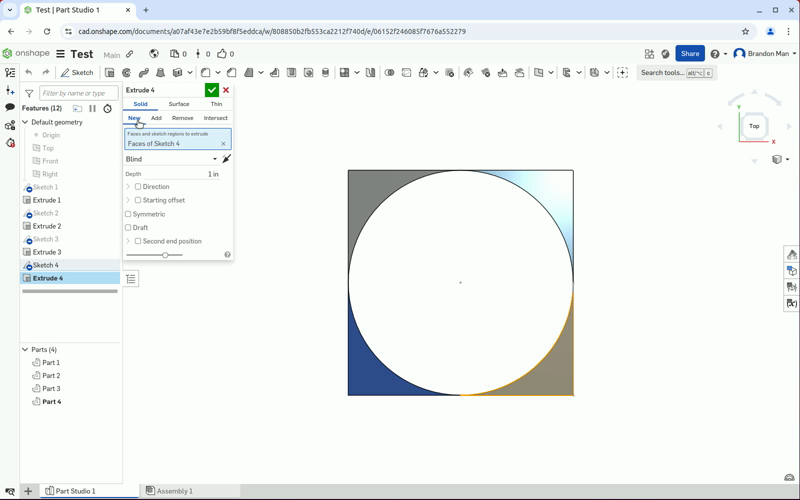
click(137, 120)
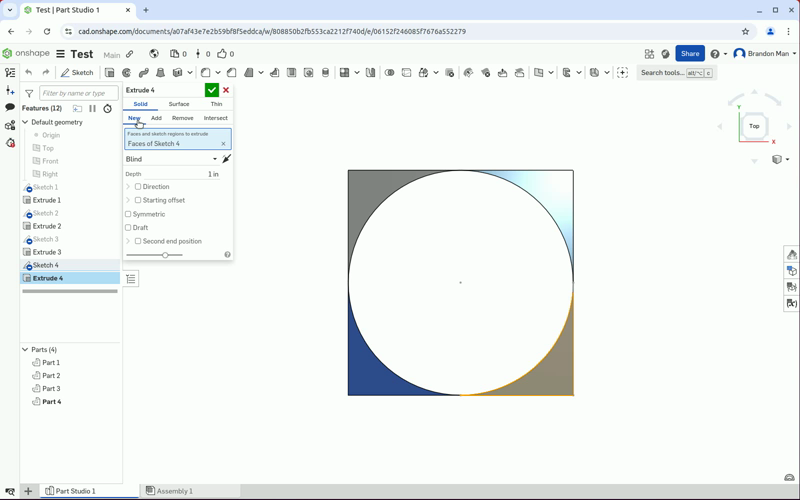
key(tab, 4)
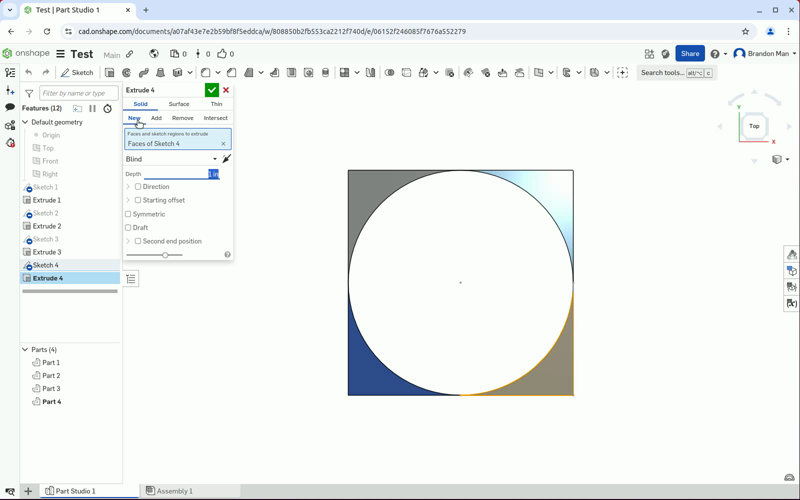
text(23.108)
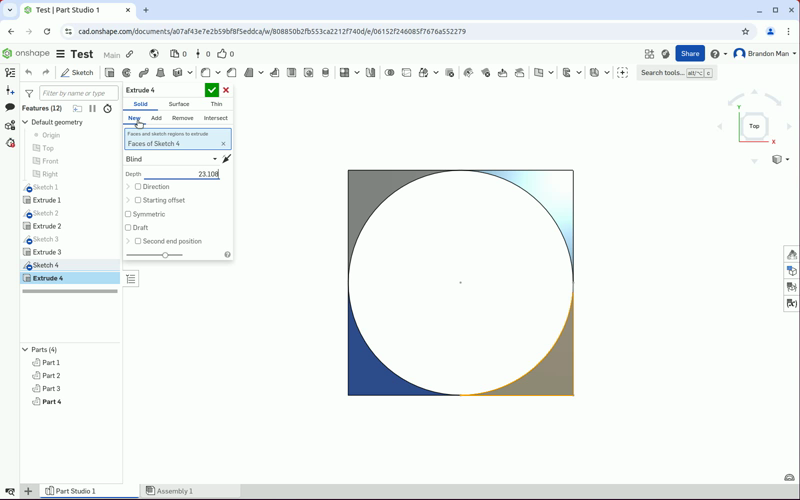
key(enter)
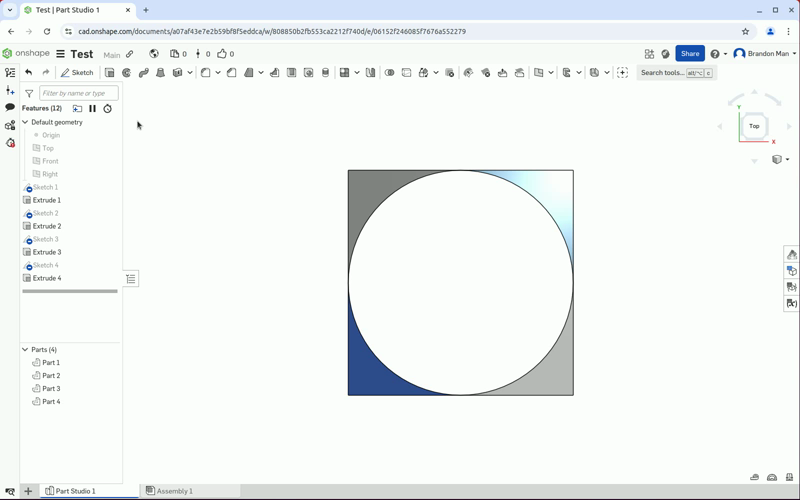
key(shift+h)
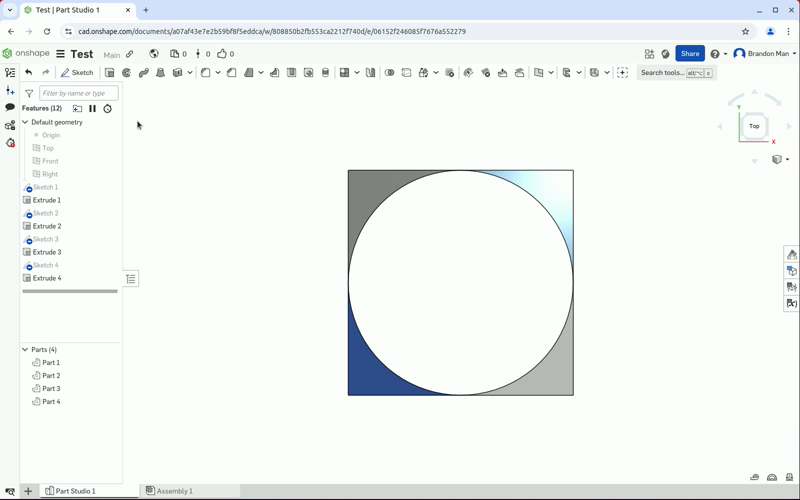
key(shift+h)
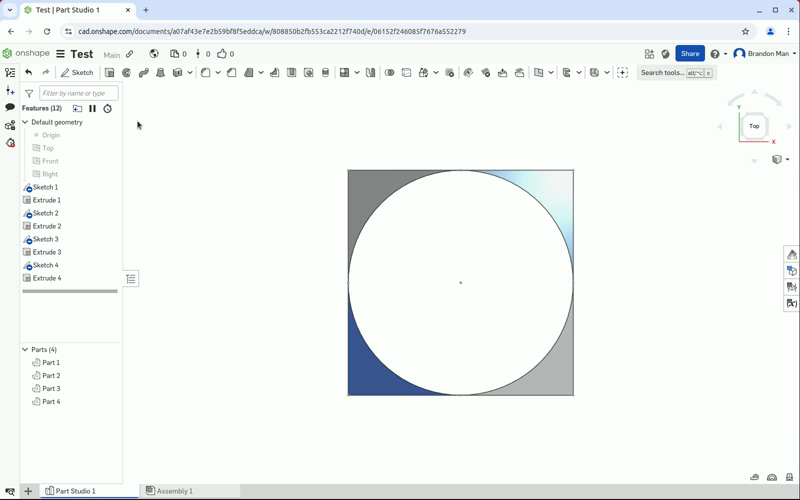
key(shift+7)
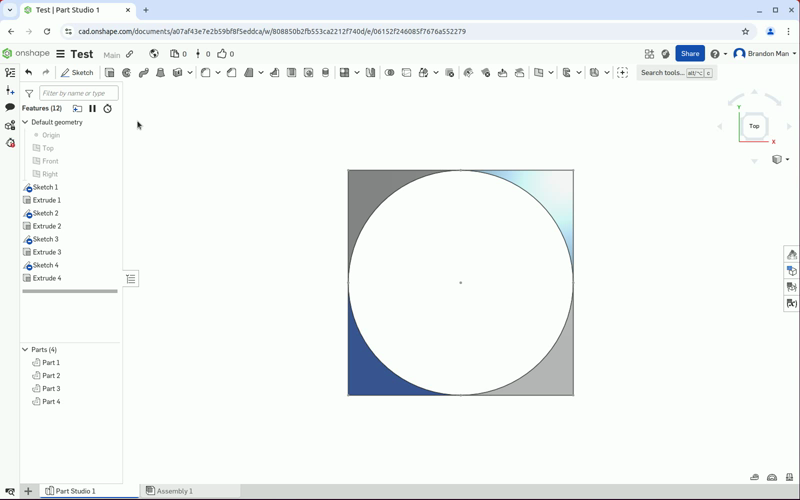
key(up, 3)
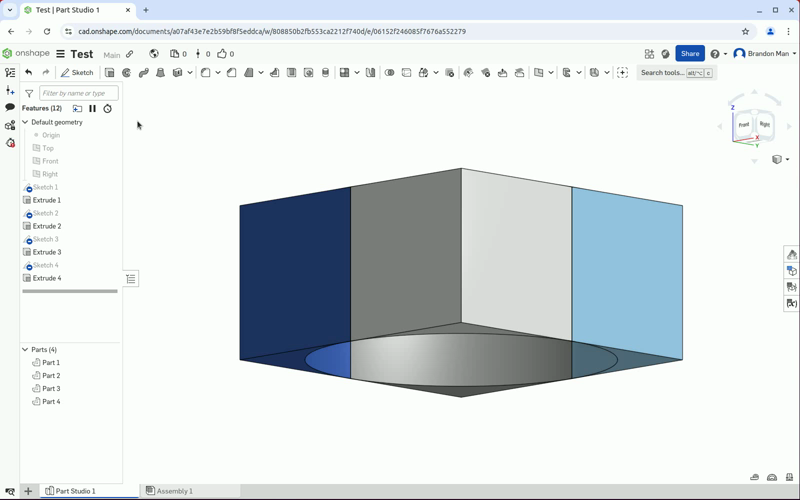
key(left, 3)
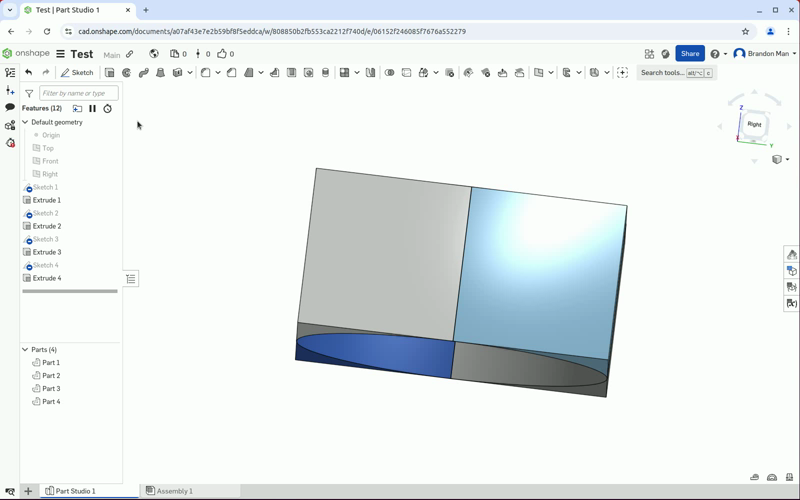
key(right, 3)
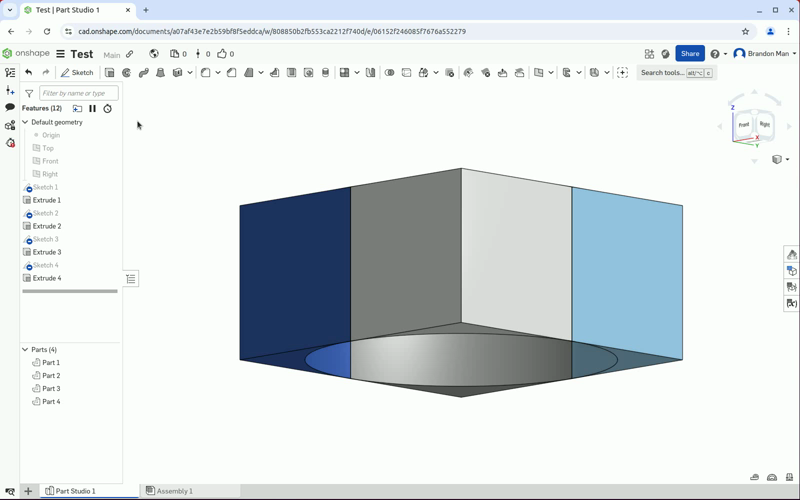
key(down, 3)
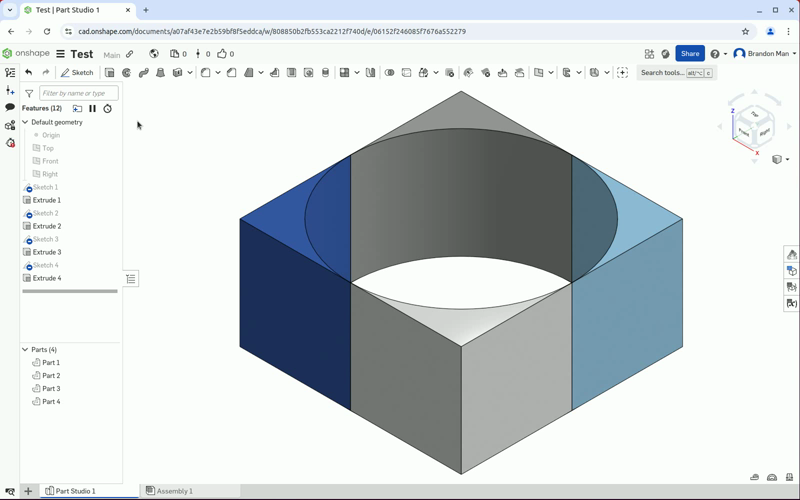
mouse_move(73, 189)
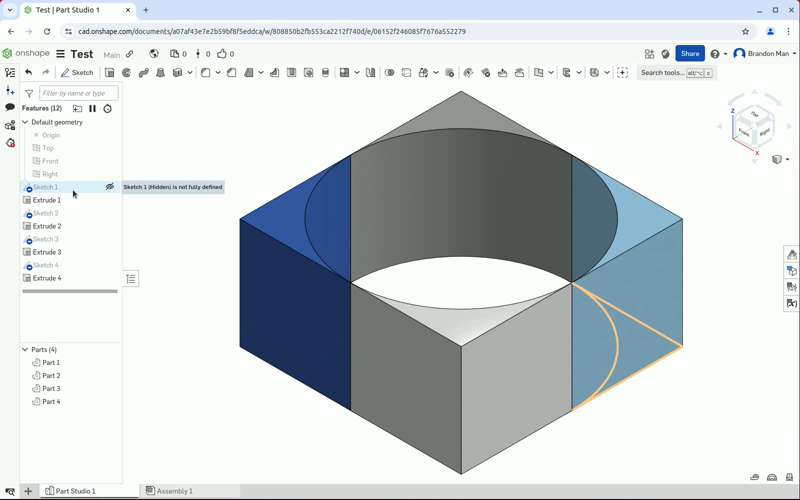
click(73, 189)